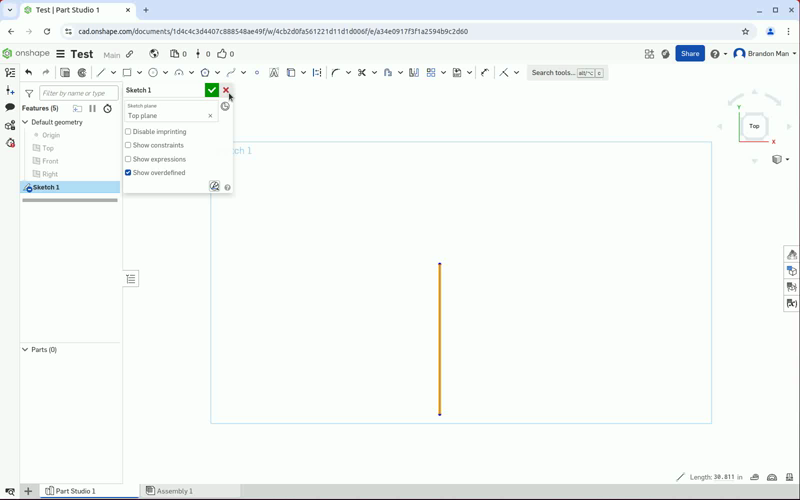
key(shift+h)
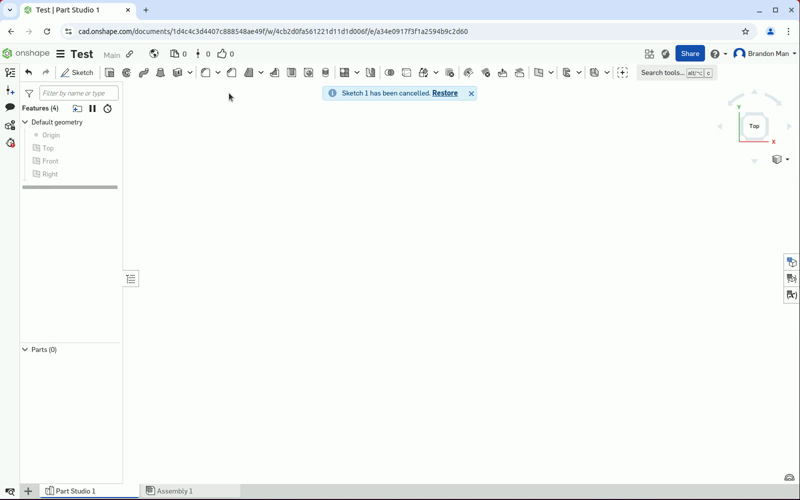
mouse_move(73, 352)
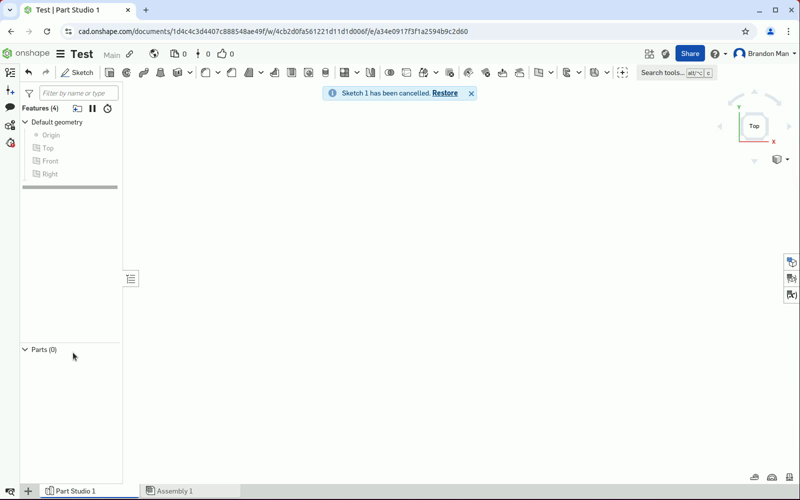
key(y)
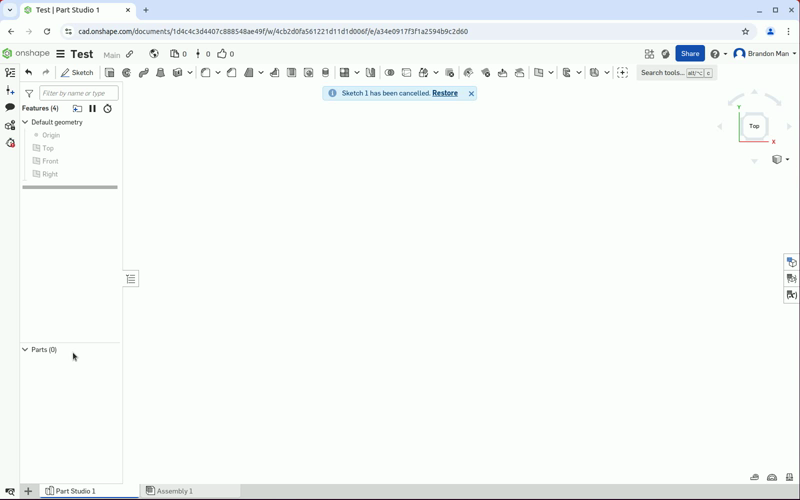
key(shift+p)
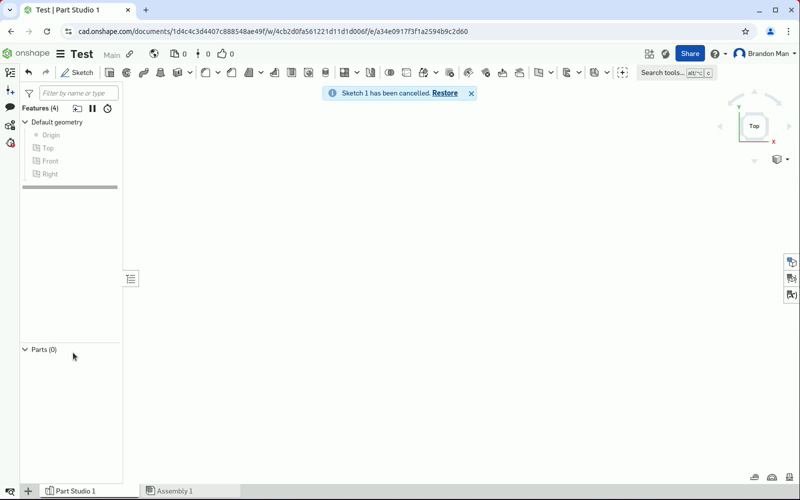
key(space)
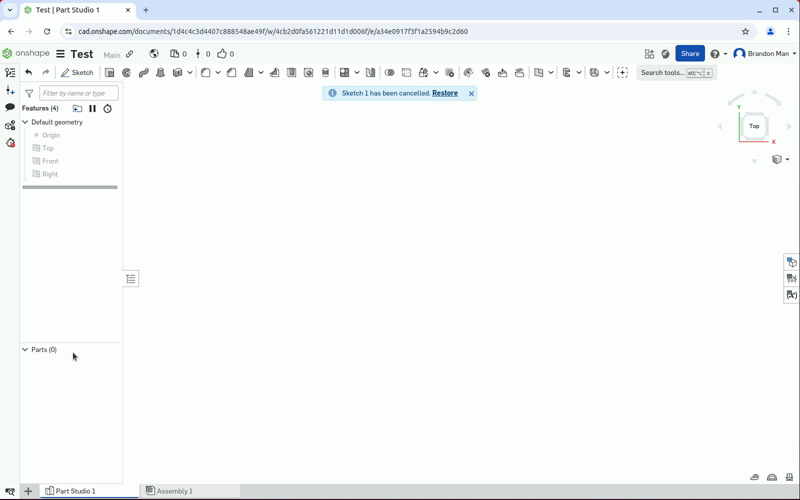
key_down(shift)
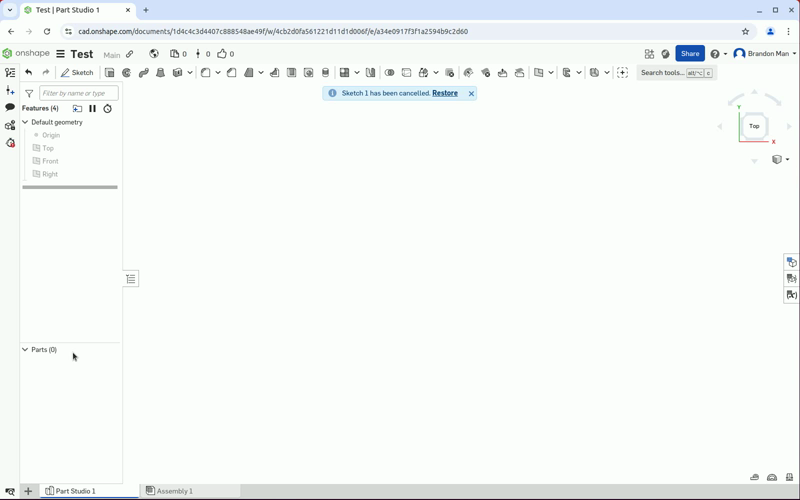
key(up)
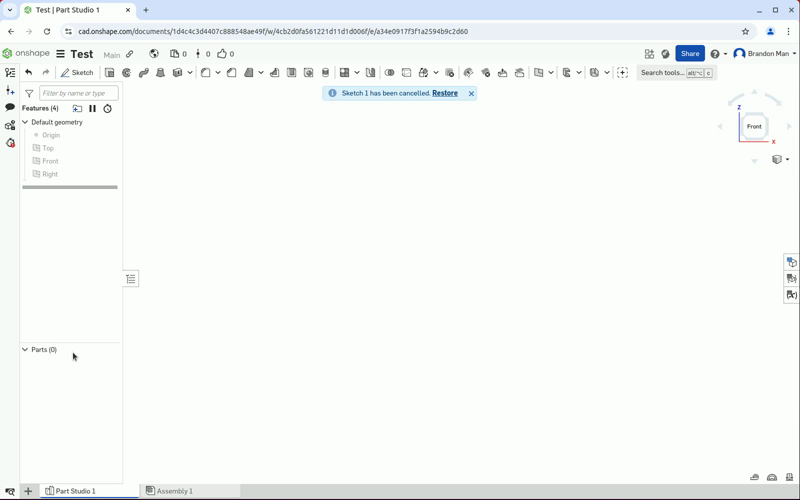
key_up(shift)
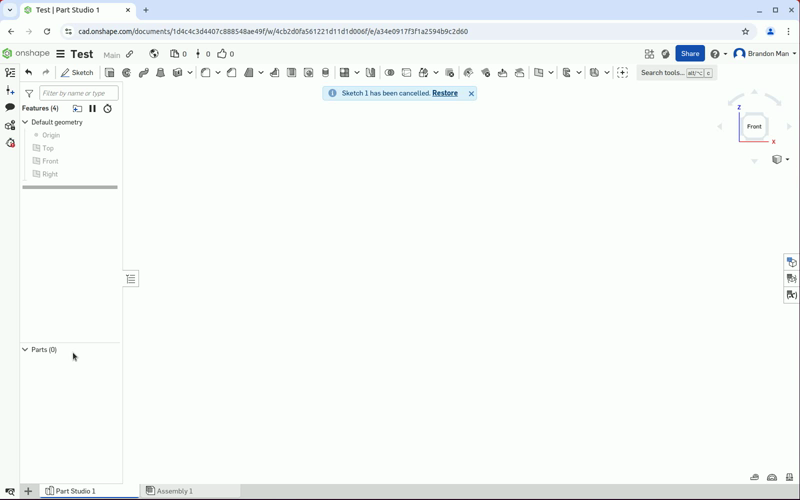
mouse_move(73, 352)
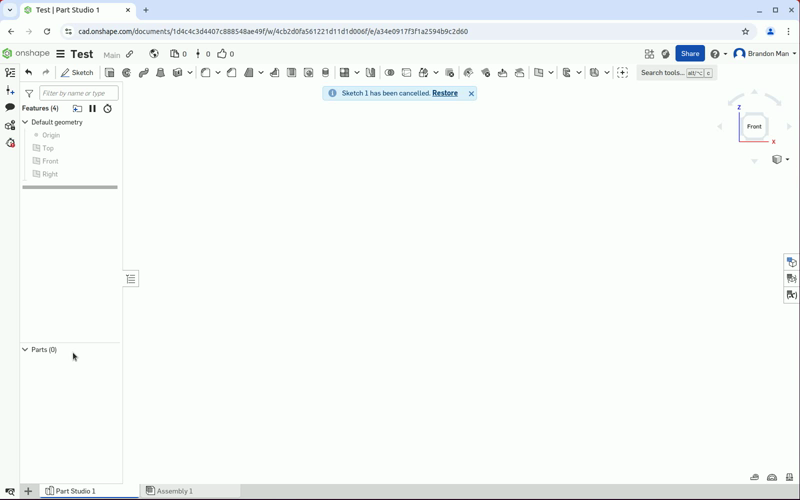
key(shift+y)
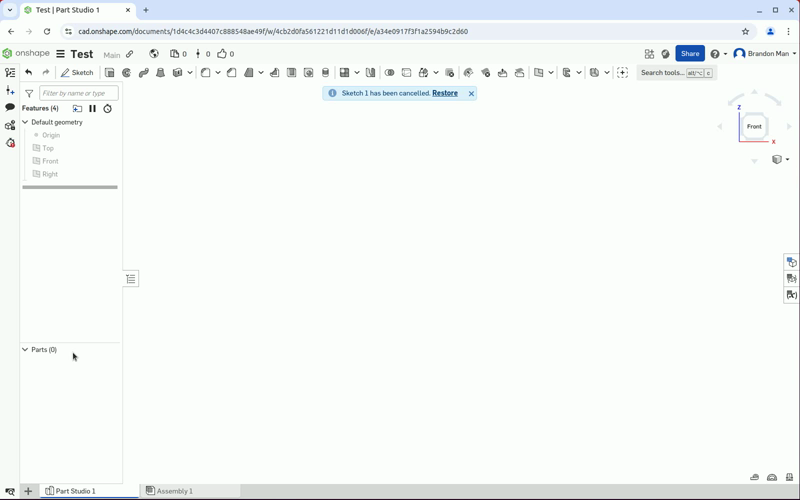
key(shift+s)
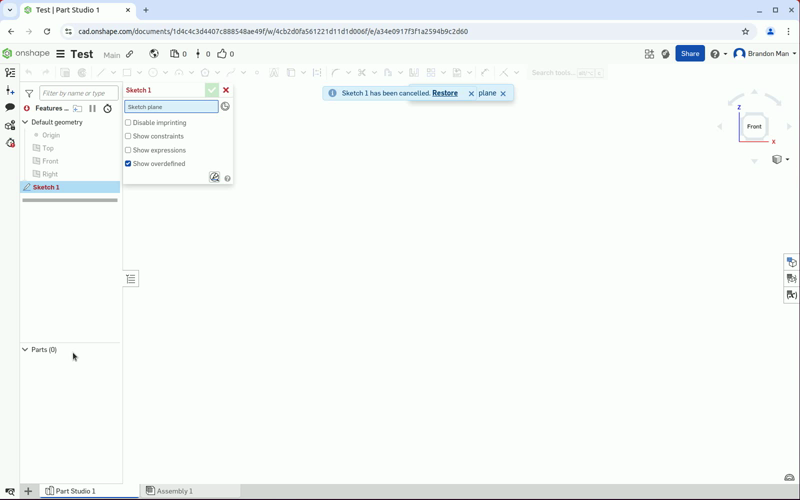
mouse_move(73, 163)
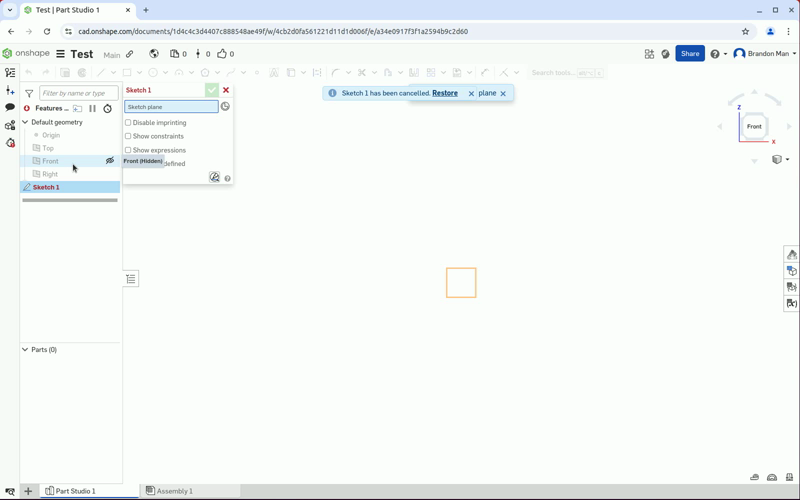
click(73, 163)
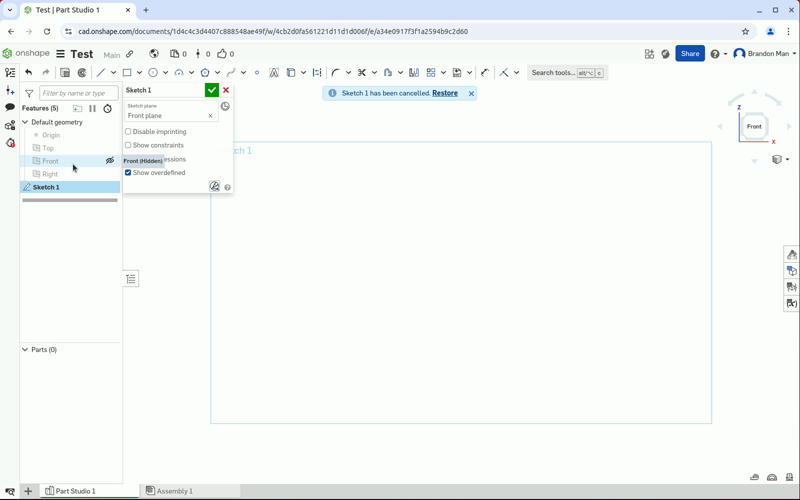
mouse_move(73, 352)
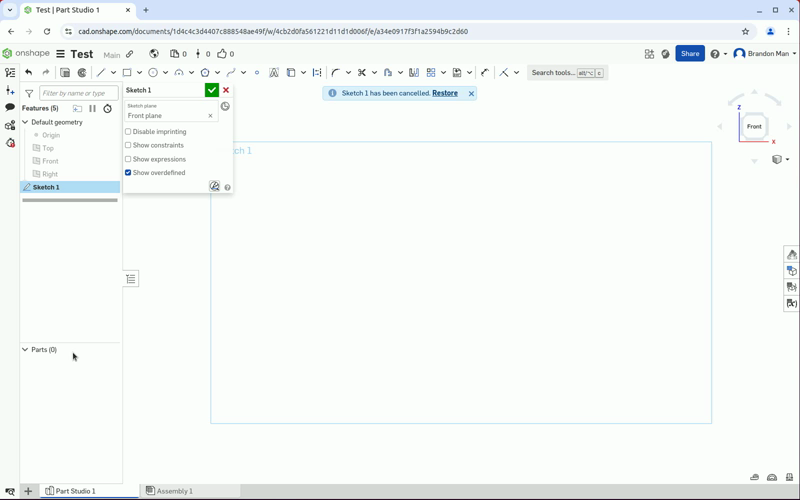
key(y)
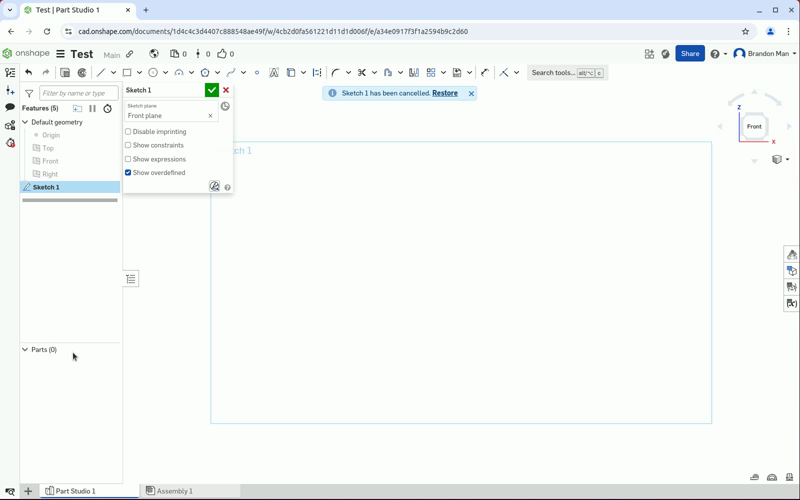
key(l)
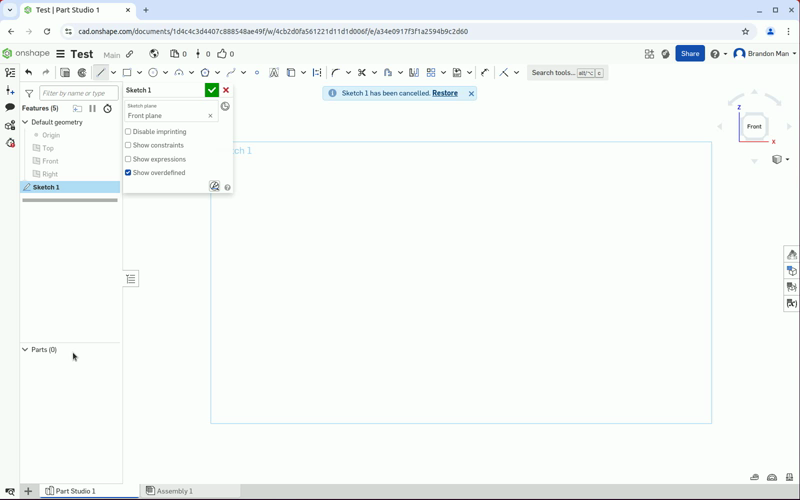
key_down(shift)
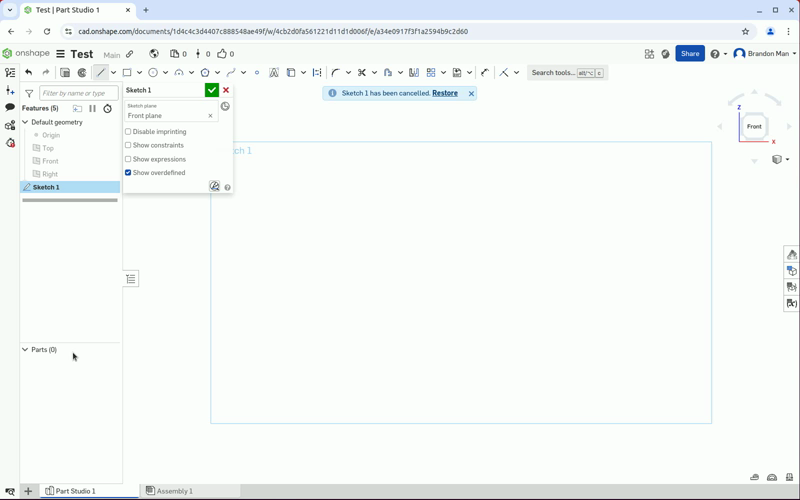
mouse_move(461, 300)
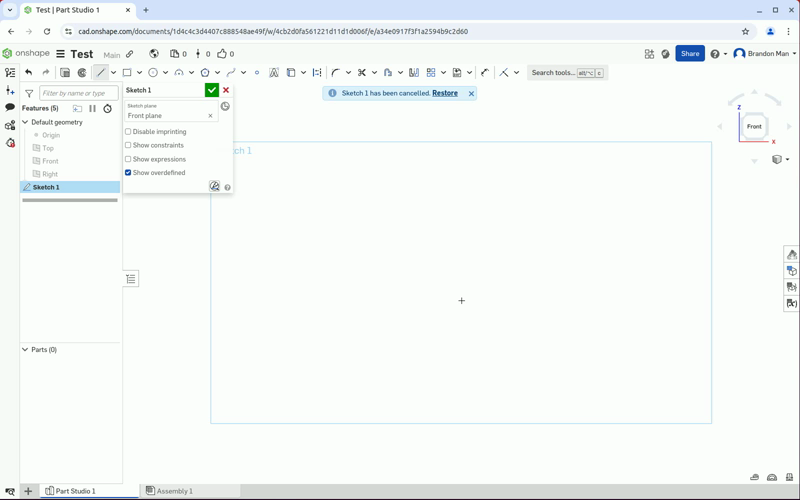
click(461, 300)
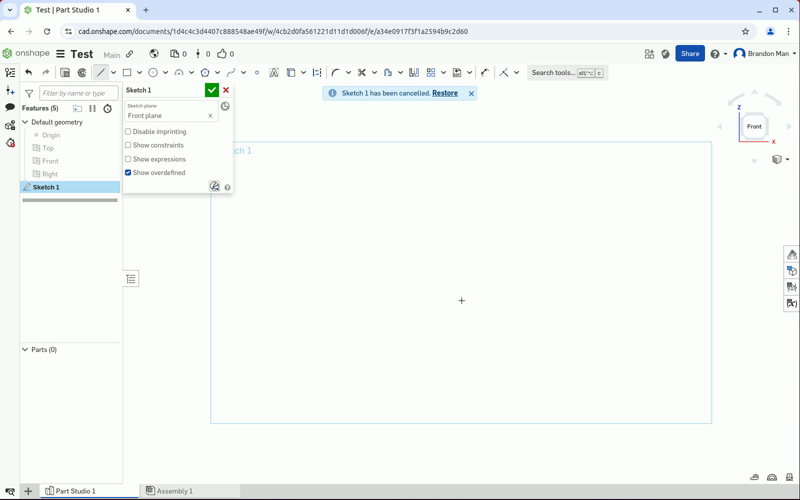
key_up(shift)
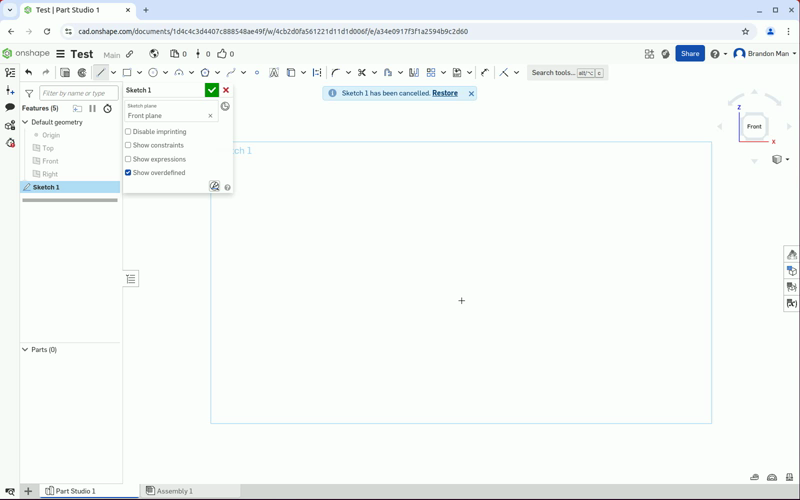
key_down(shift)
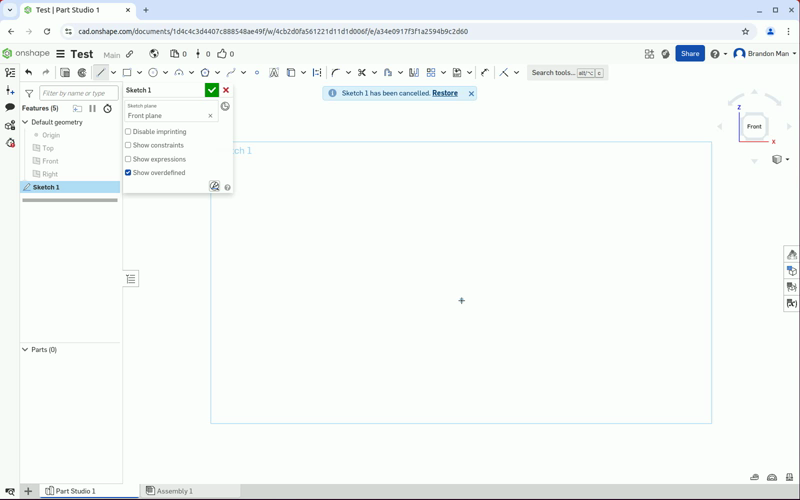
mouse_move(561, 295)
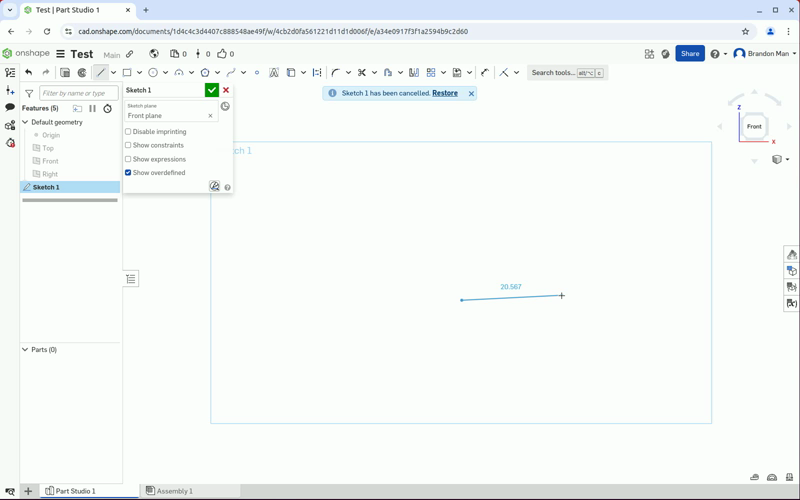
click(561, 295)
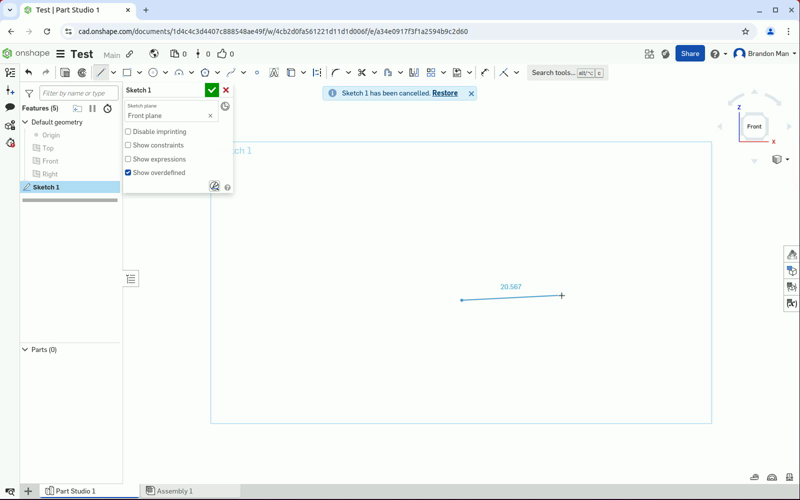
key_up(shift)
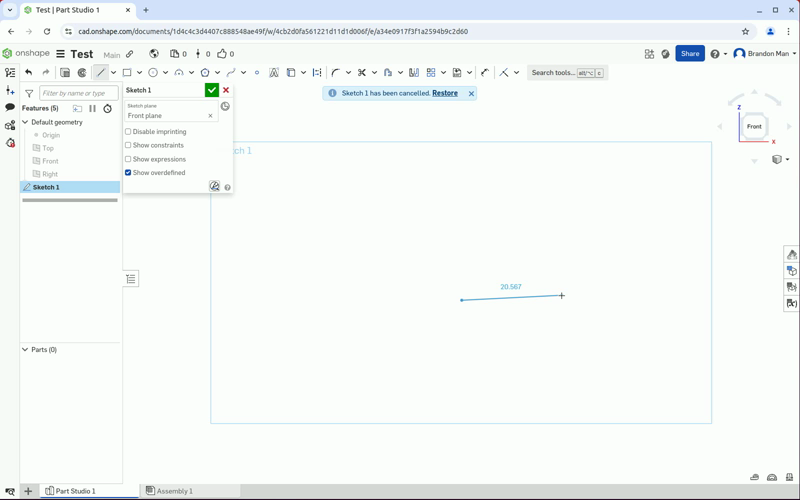
key(esc)
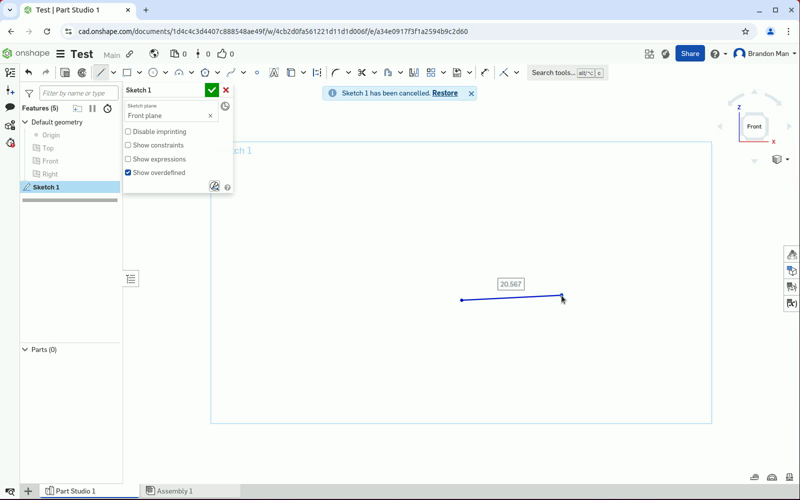
key(a)
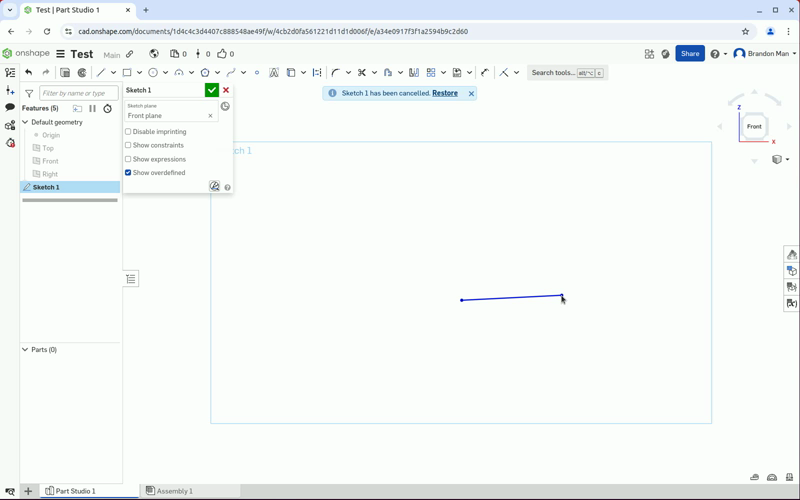
mouse_move(561, 295)
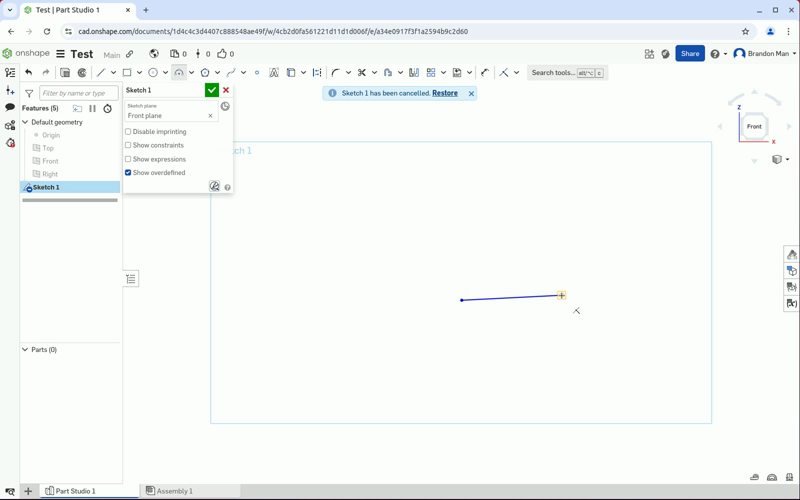
click(561, 295)
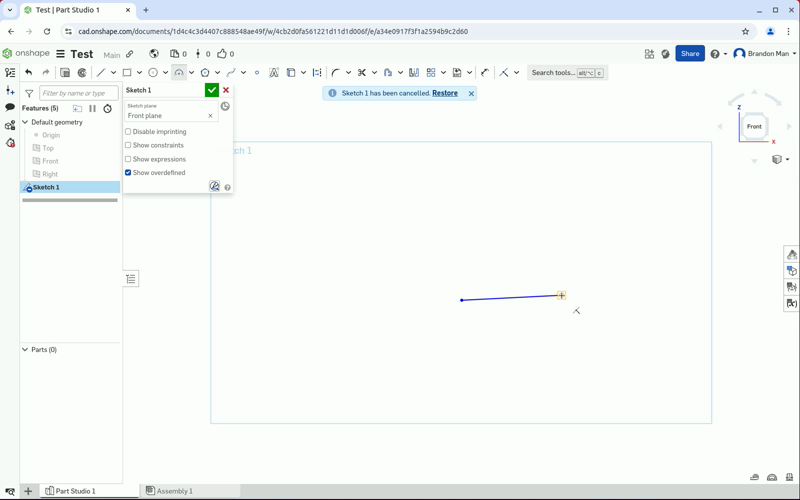
key_down(shift)
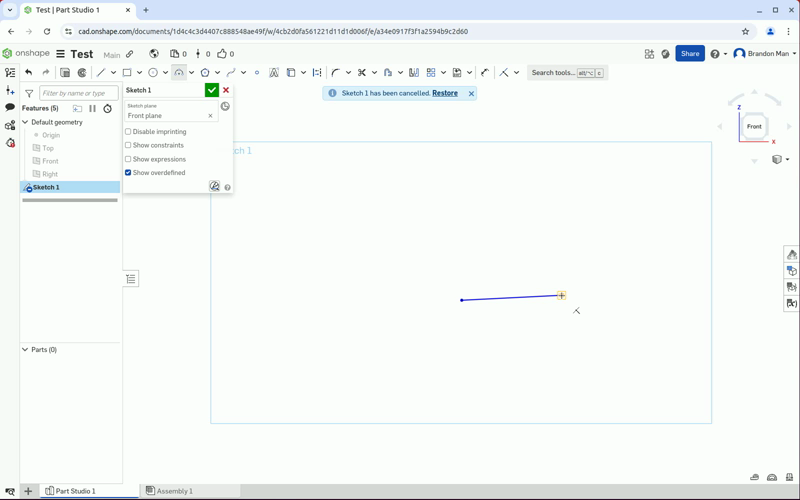
mouse_move(561, 269)
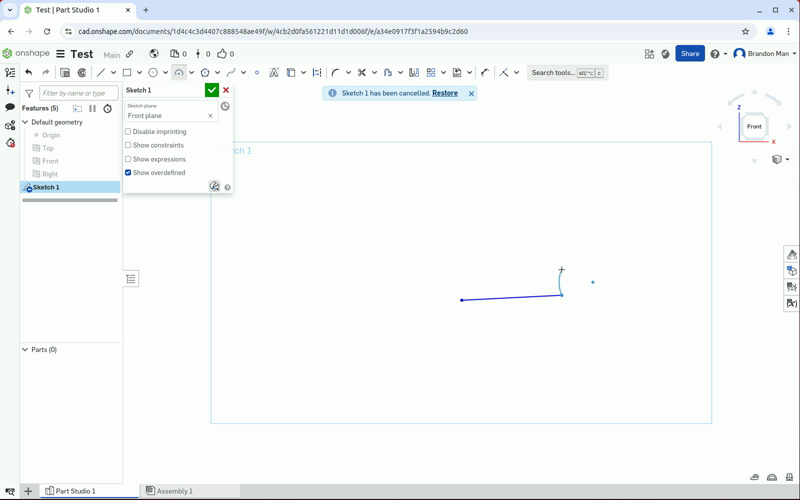
click(561, 269)
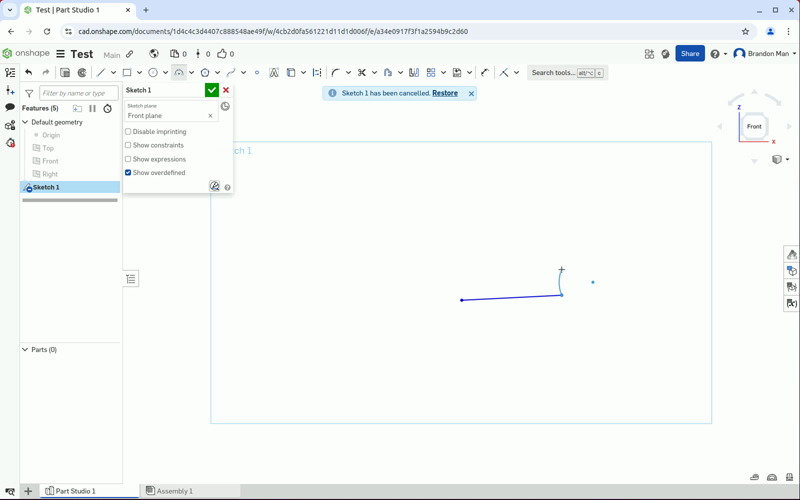
mouse_move(547, 282)
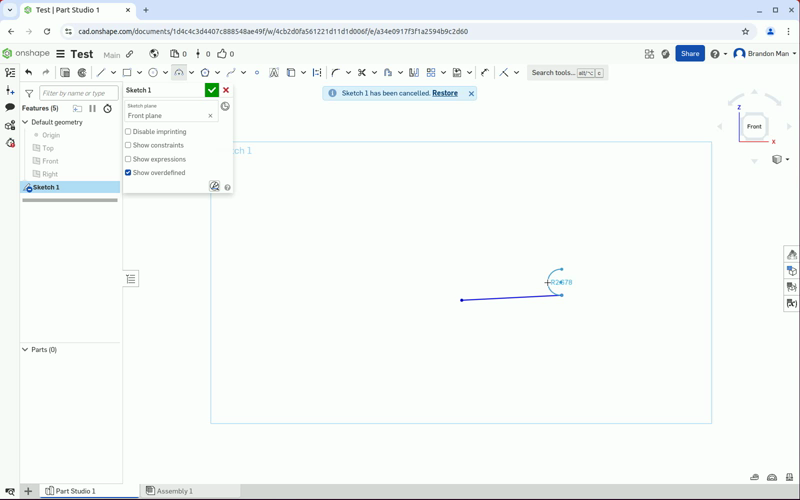
click(547, 282)
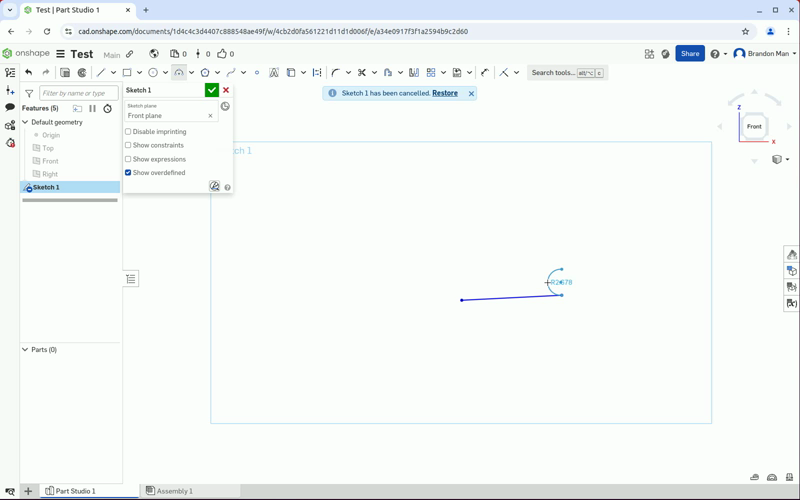
key_up(shift)
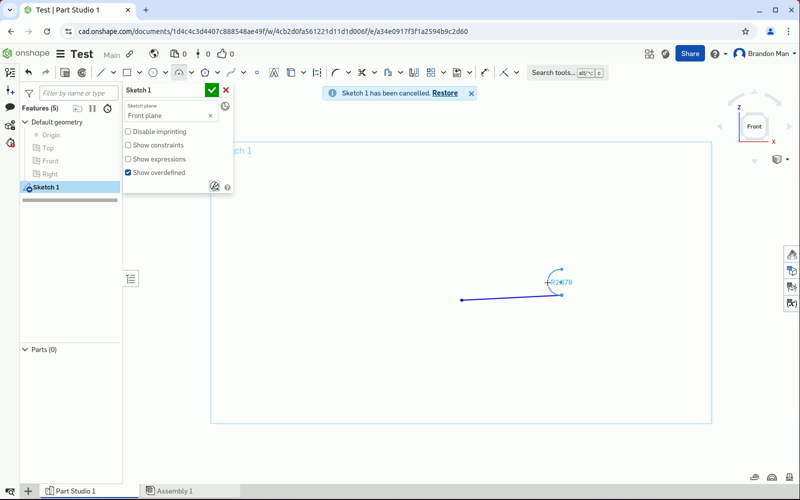
key(esc)
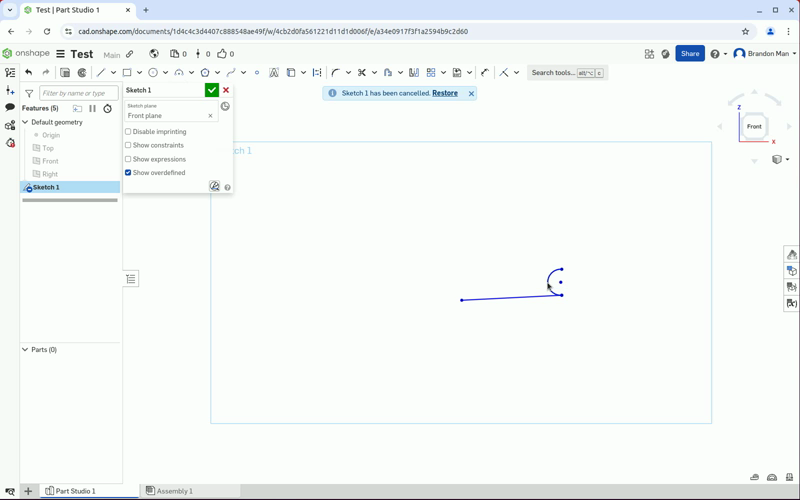
key(l)
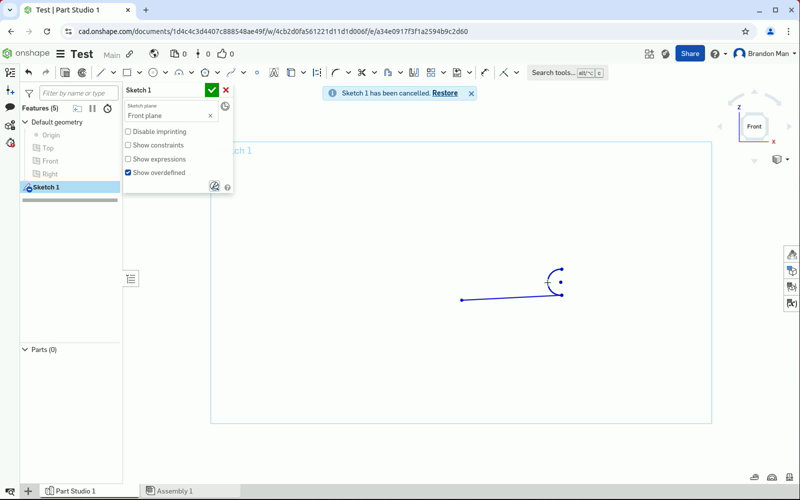
mouse_move(561, 269)
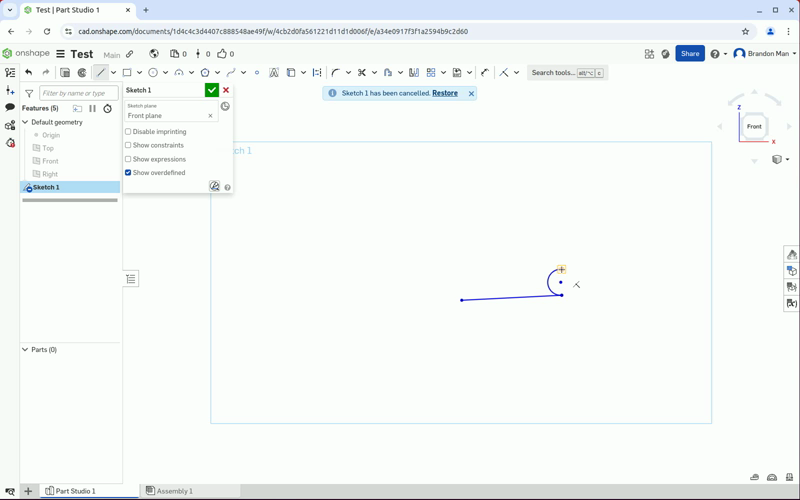
click(561, 269)
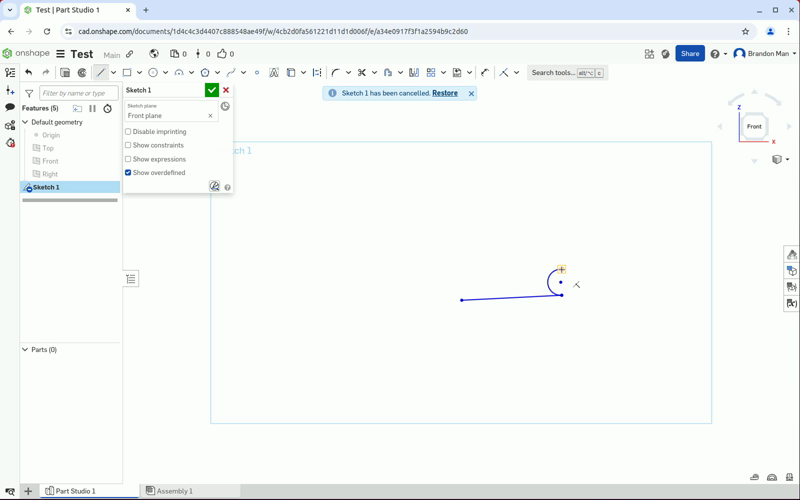
key_down(shift)
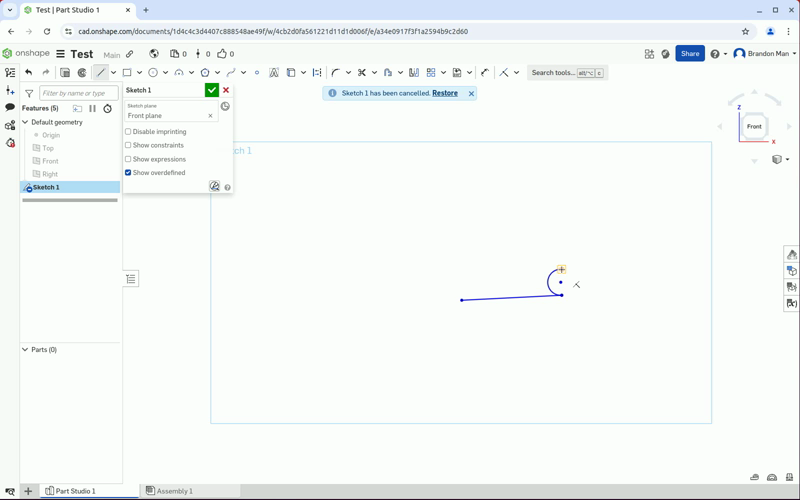
mouse_move(464, 264)
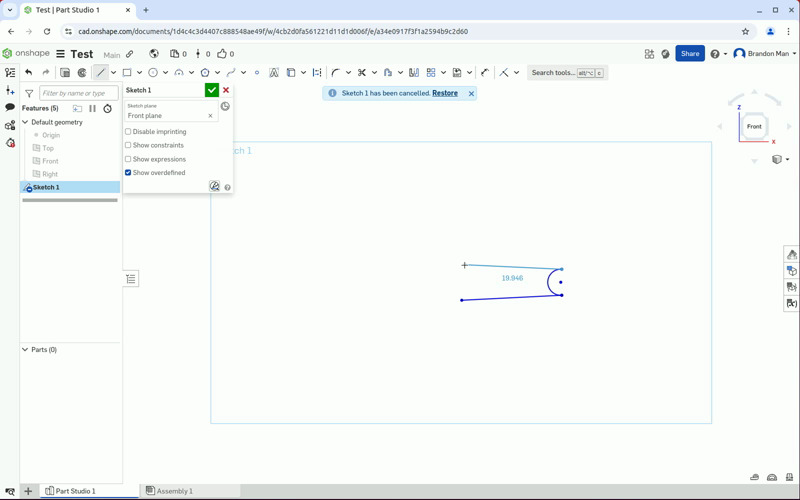
click(464, 264)
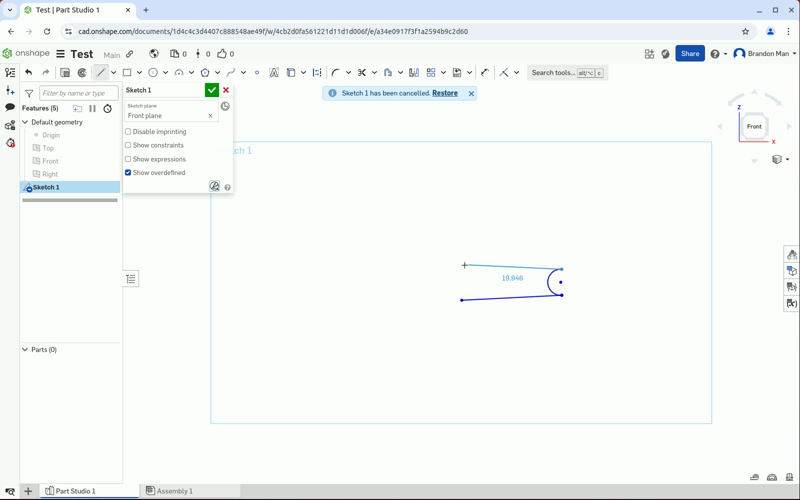
key_up(shift)
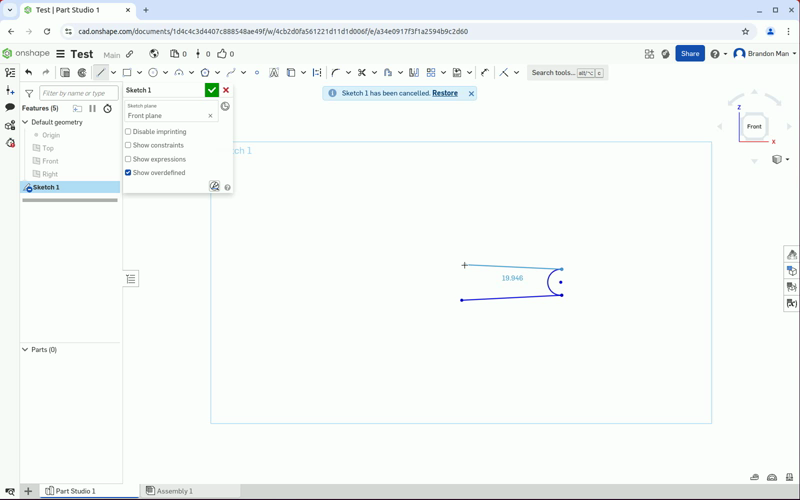
key(esc)
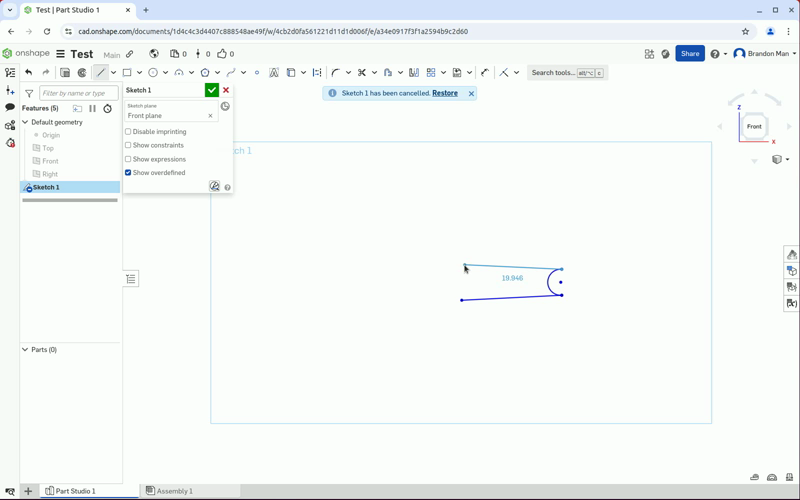
key(a)
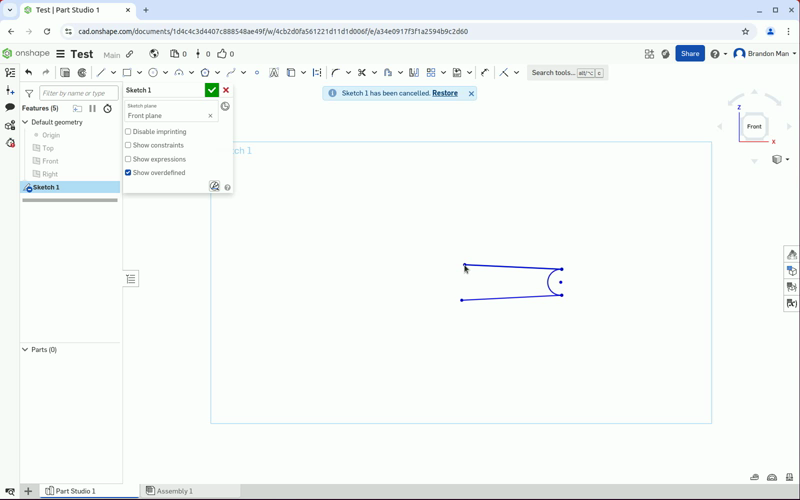
mouse_move(464, 264)
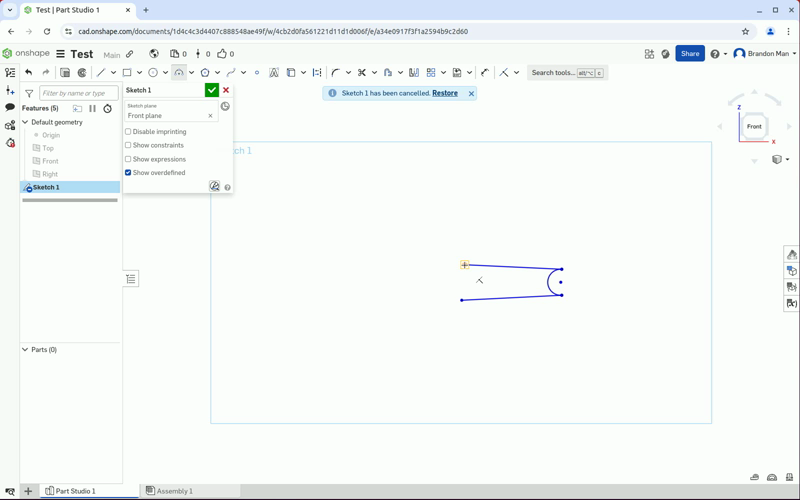
click(464, 264)
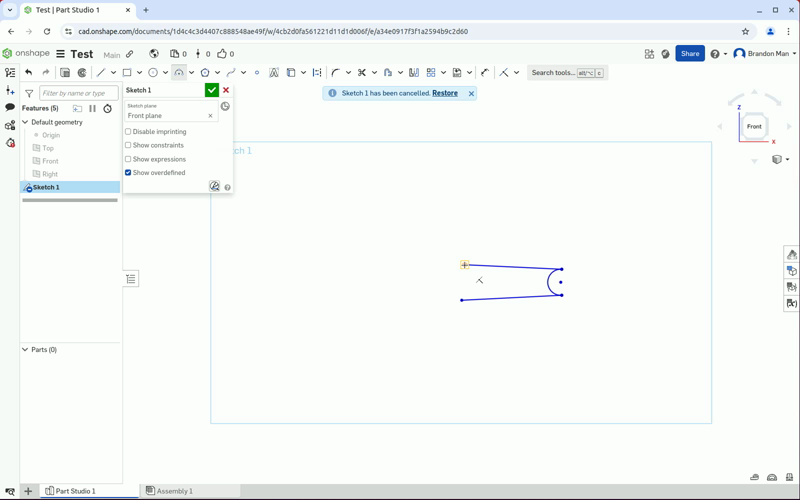
mouse_move(461, 300)
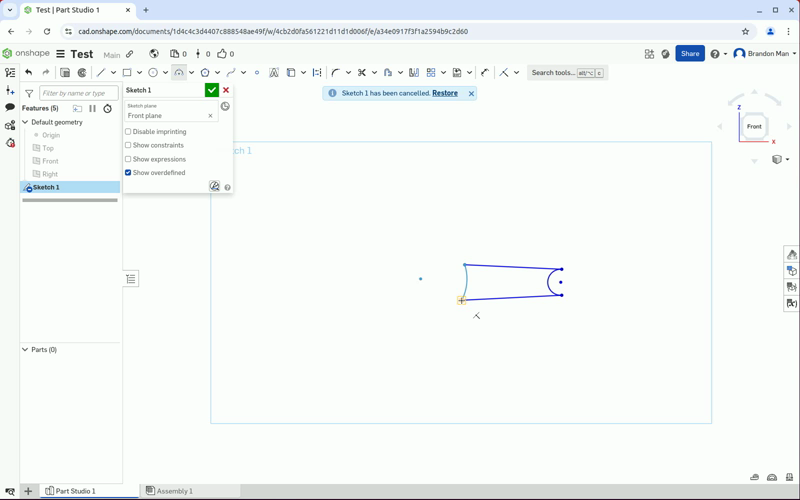
click(461, 300)
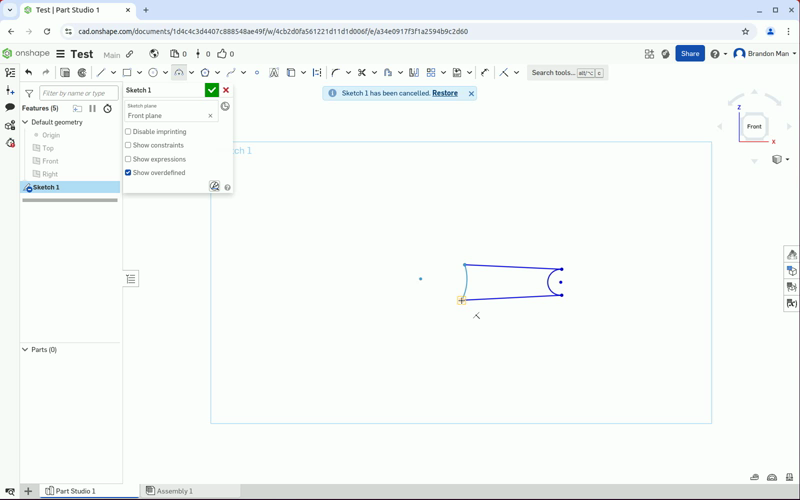
key_down(shift)
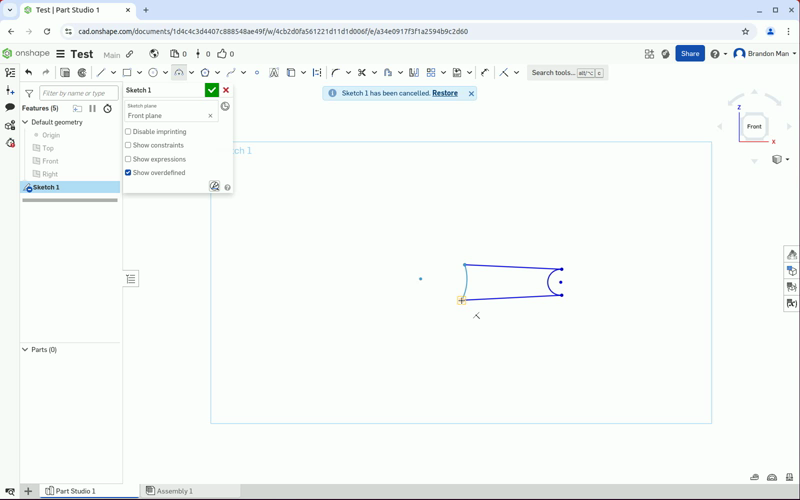
mouse_move(479, 284)
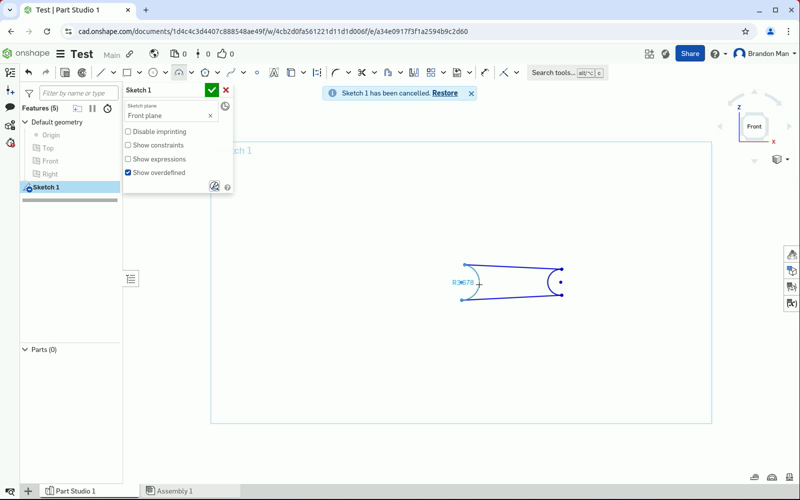
click(479, 284)
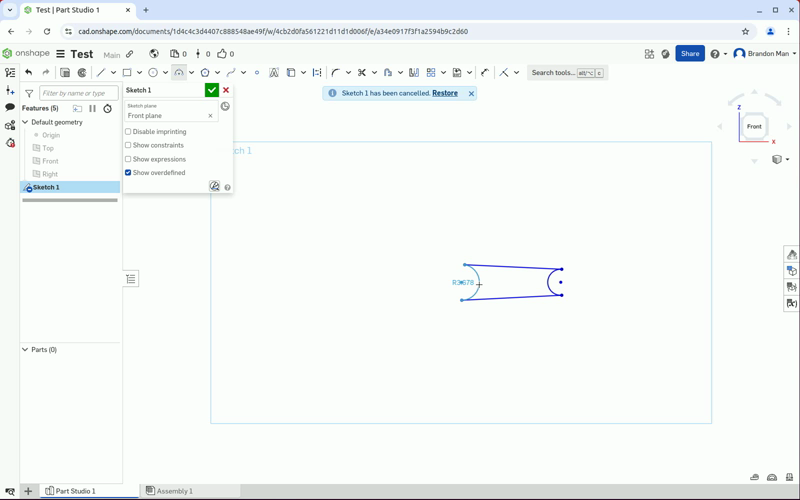
key_up(shift)
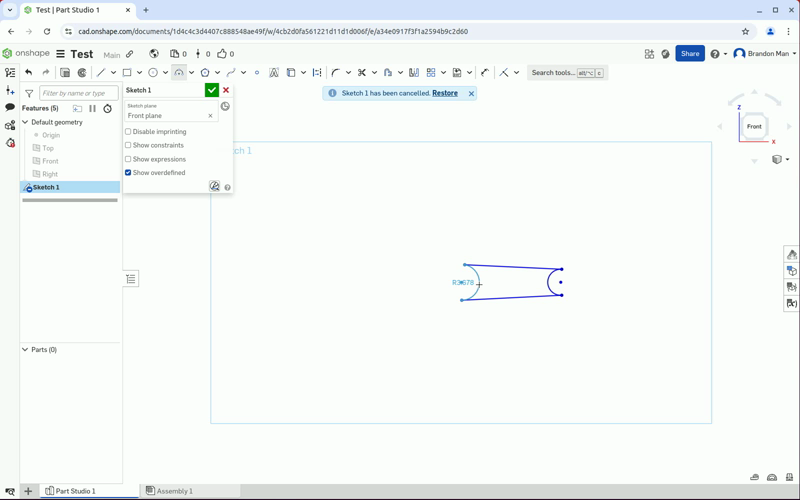
key(esc)
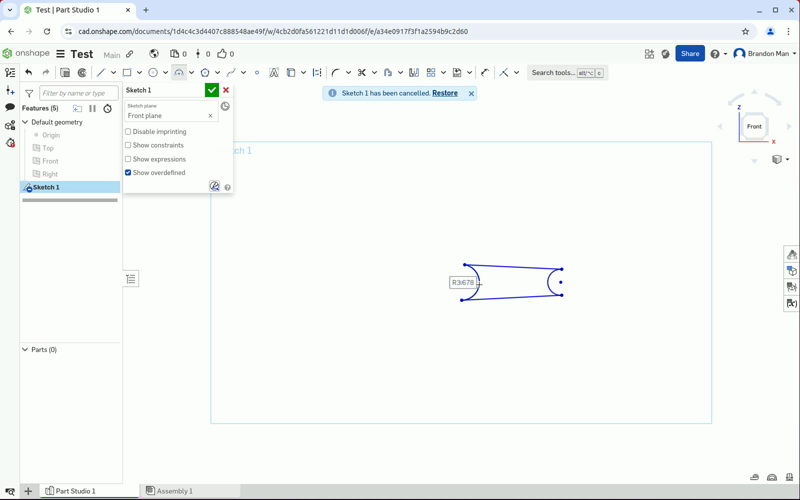
mouse_move(512, 268)
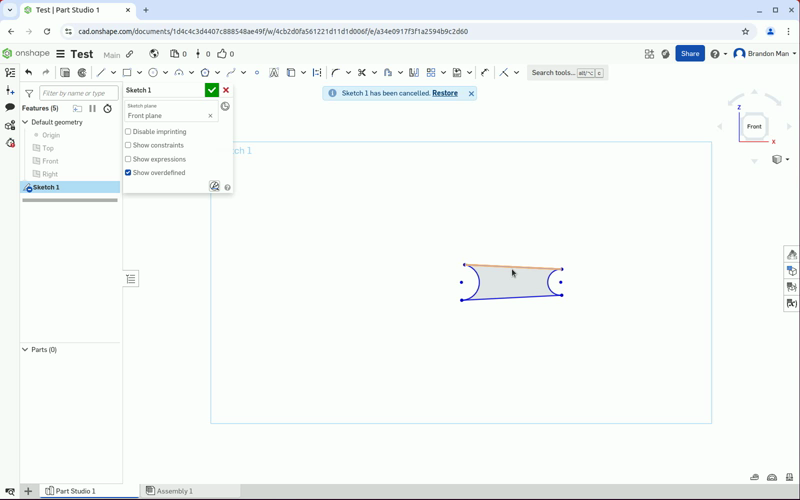
click(512, 268)
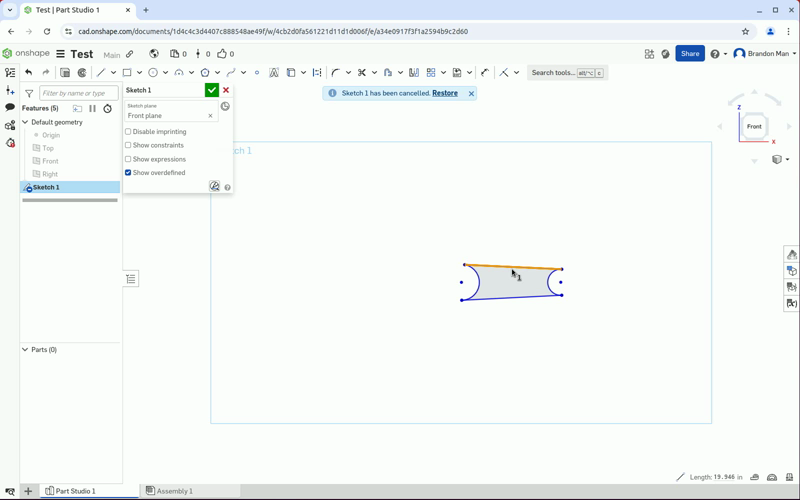
mouse_move(73, 352)
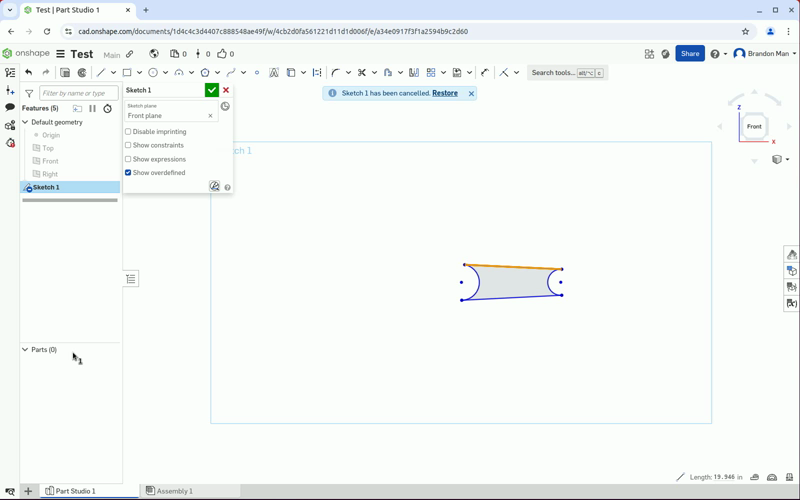
key(shift+y)
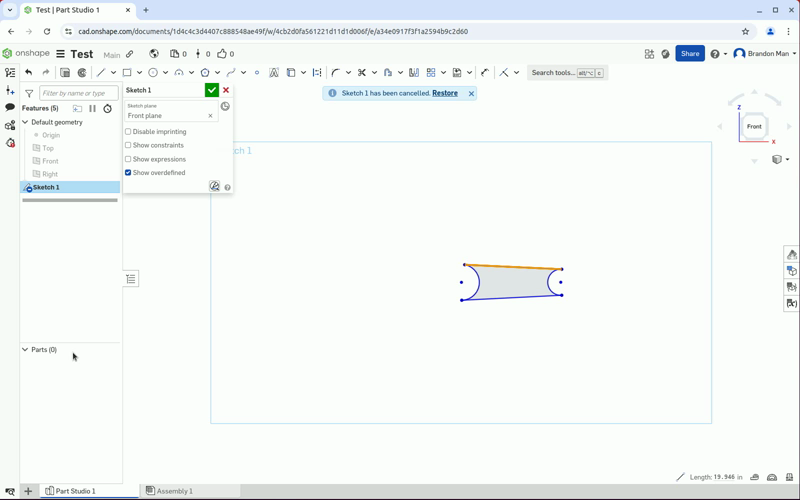
key(shift+e)
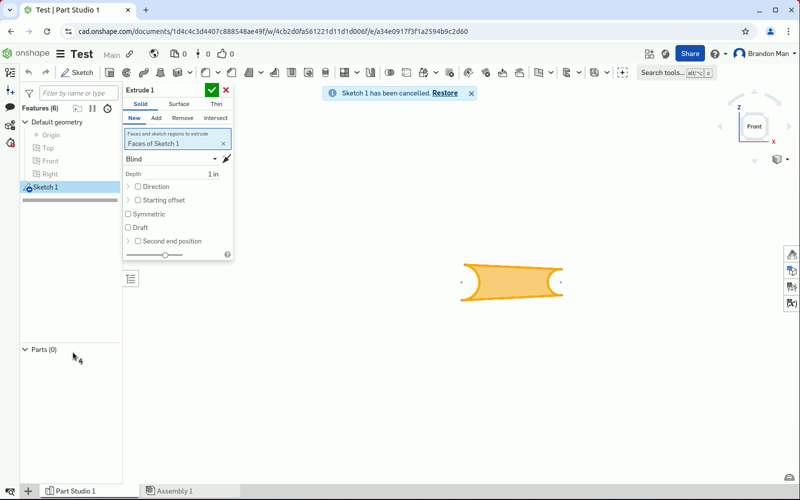
mouse_move(143, 106)
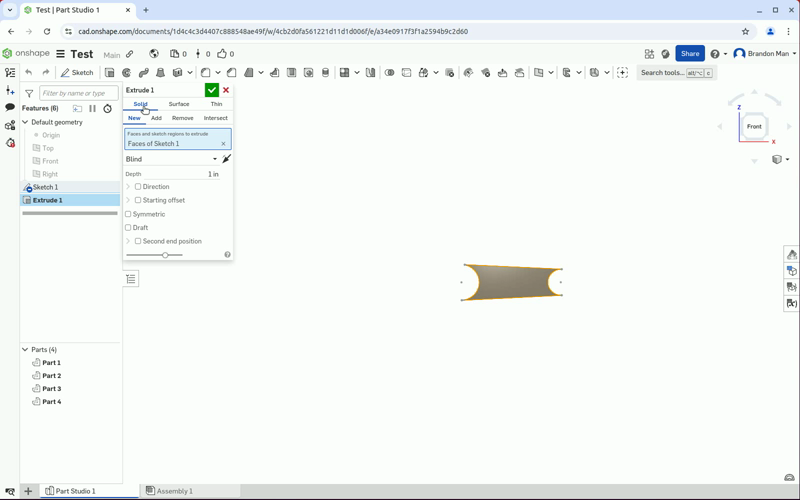
click(143, 106)
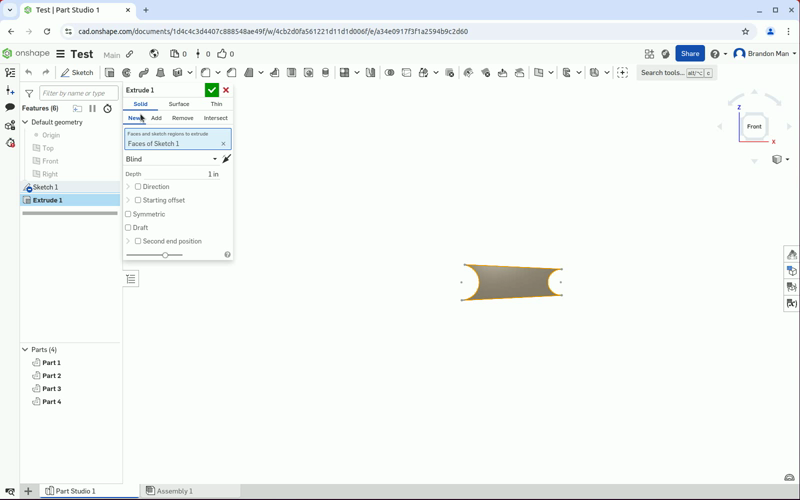
mouse_move(137, 120)
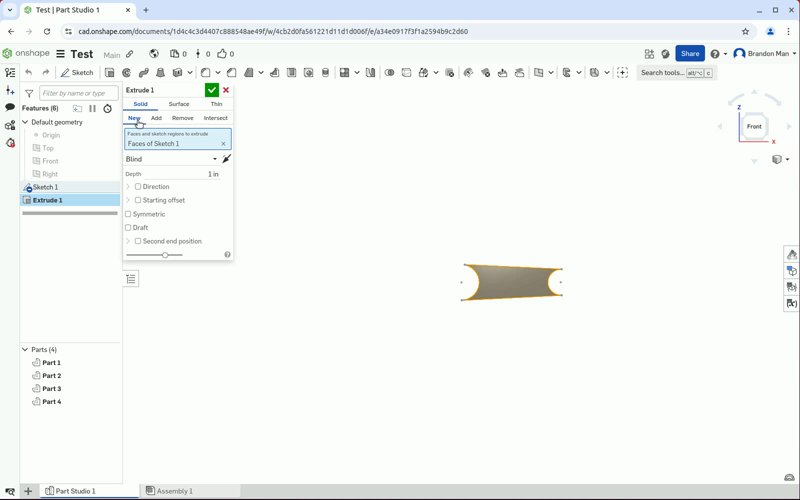
click(137, 120)
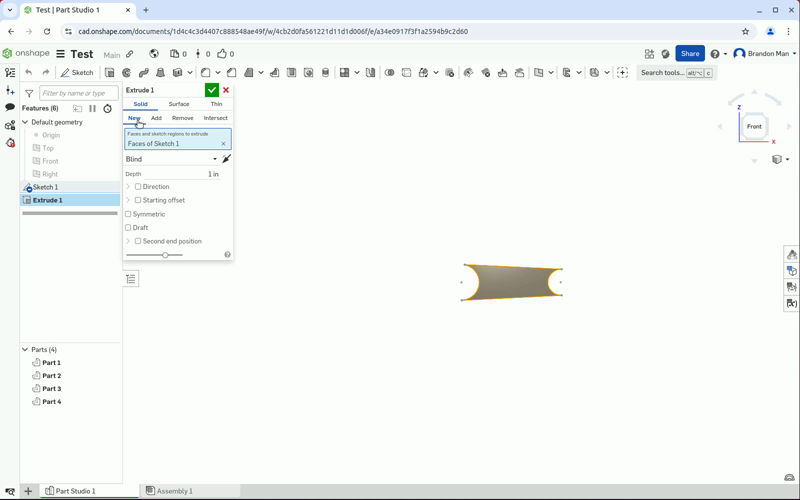
key(tab, 4)
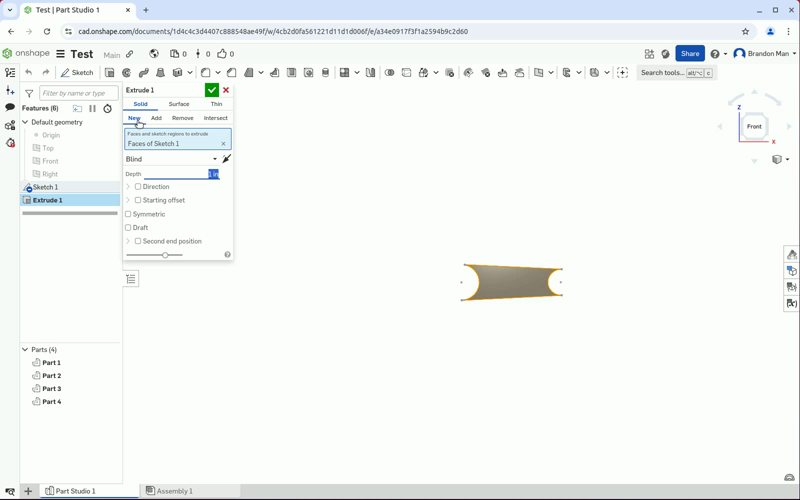
text(3.37)
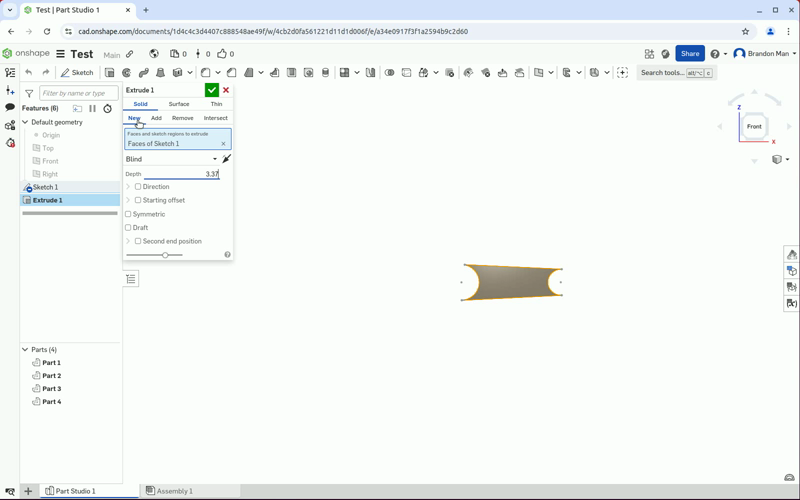
key(enter)
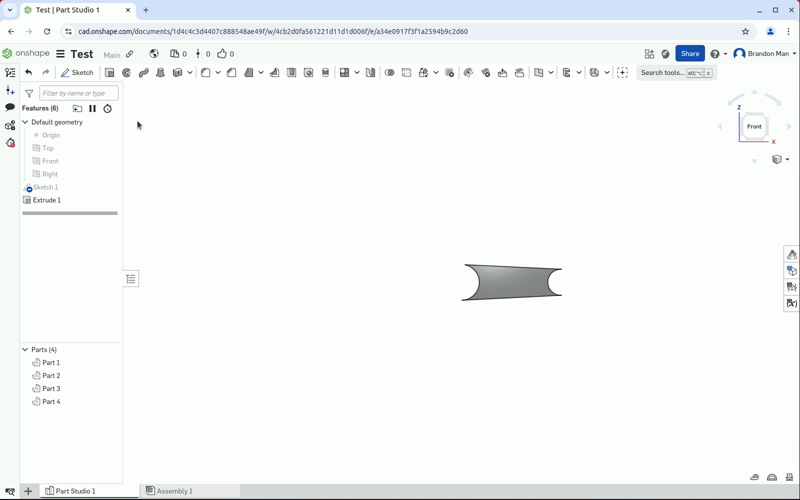
key(shift+h)
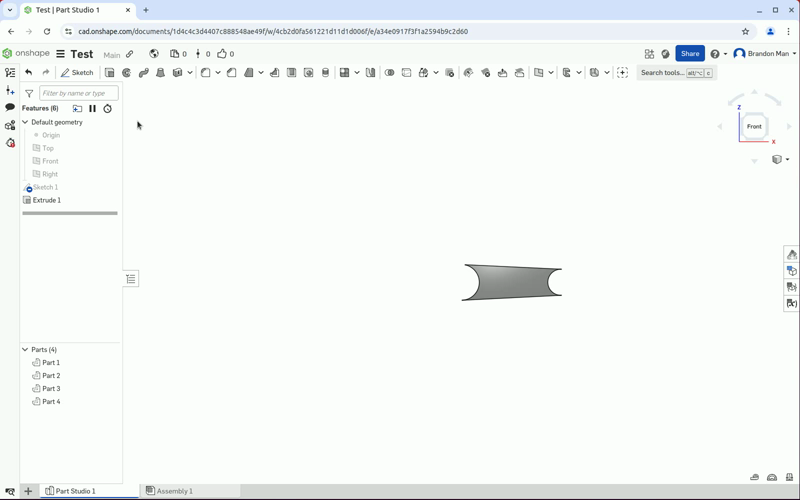
key(shift+h)
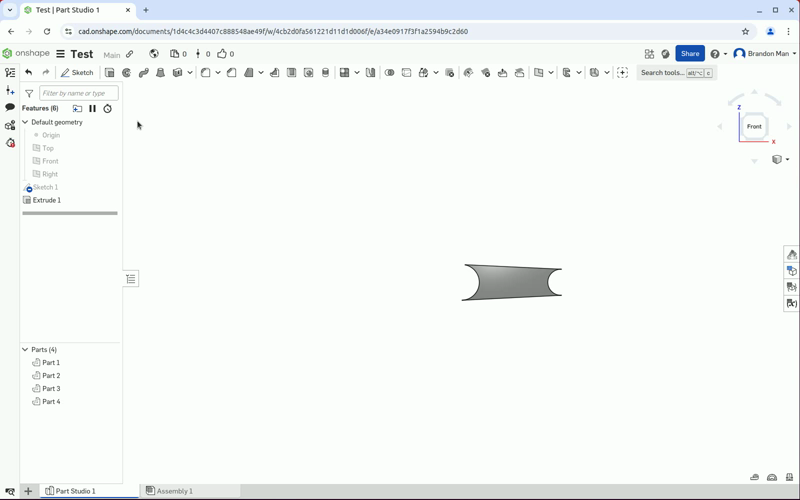
mouse_move(73, 189)
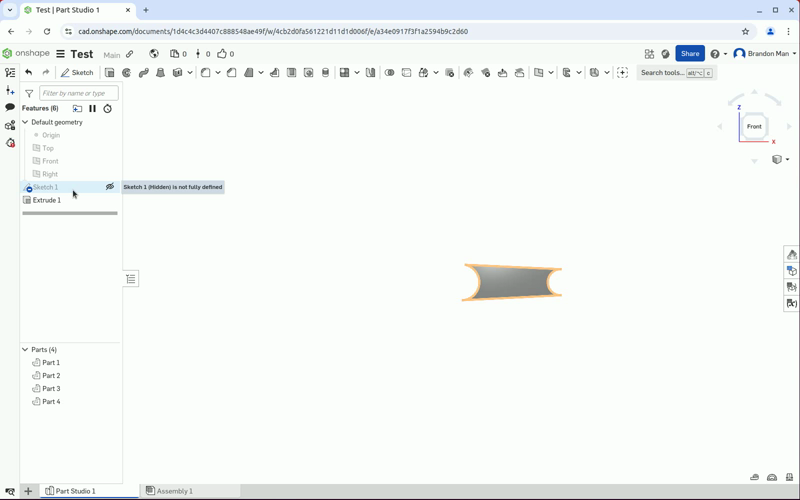
click(73, 189)
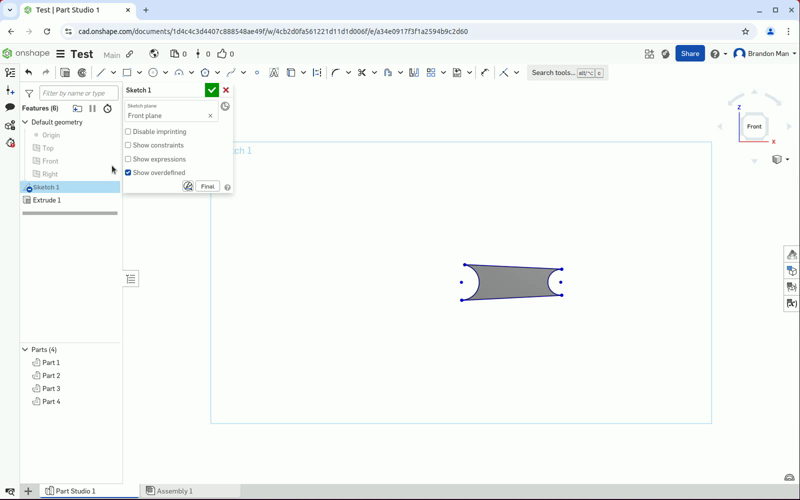
mouse_move(229, 92)
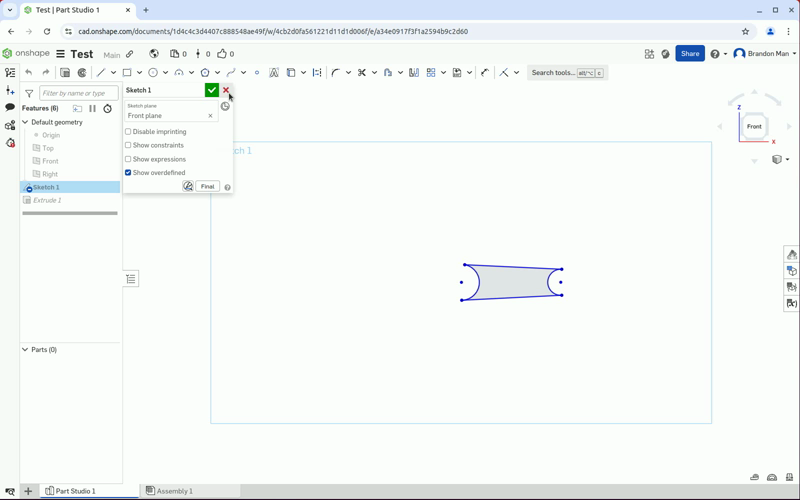
click(229, 92)
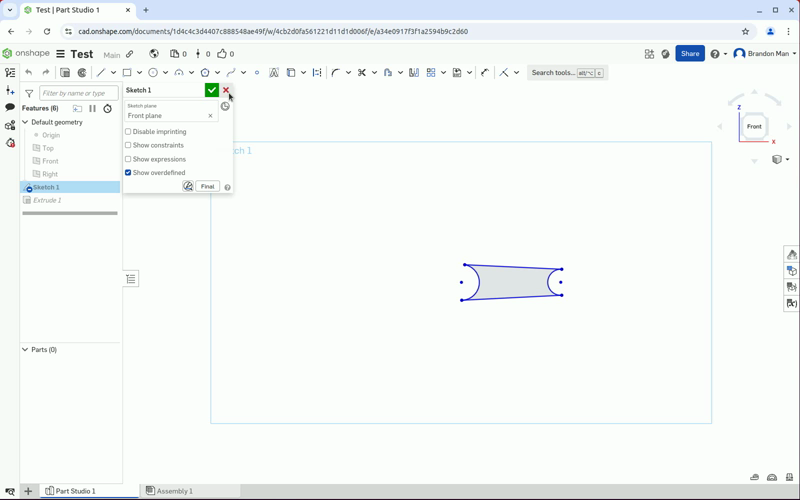
key(shift+s)
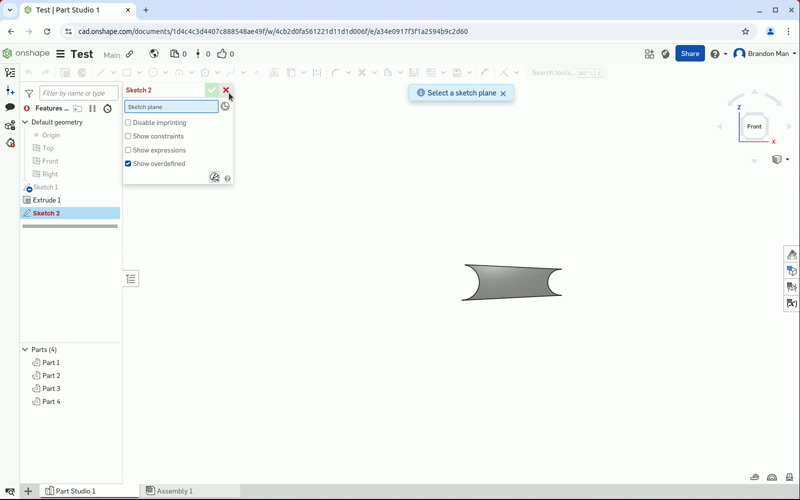
mouse_move(73, 163)
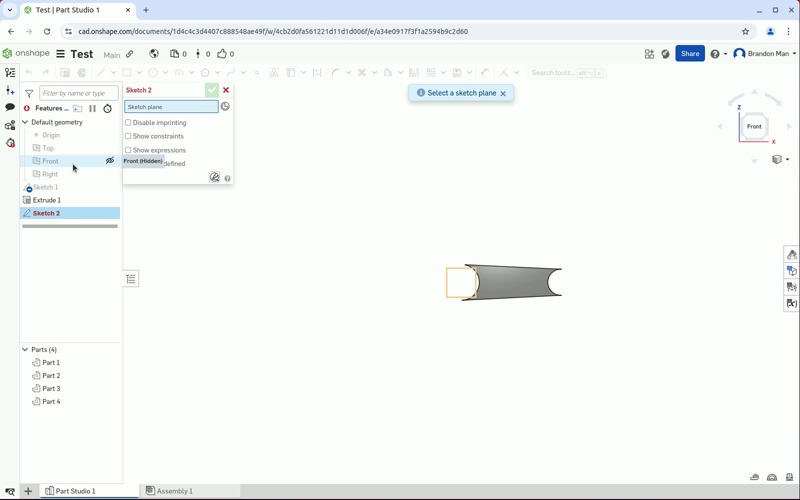
click(73, 163)
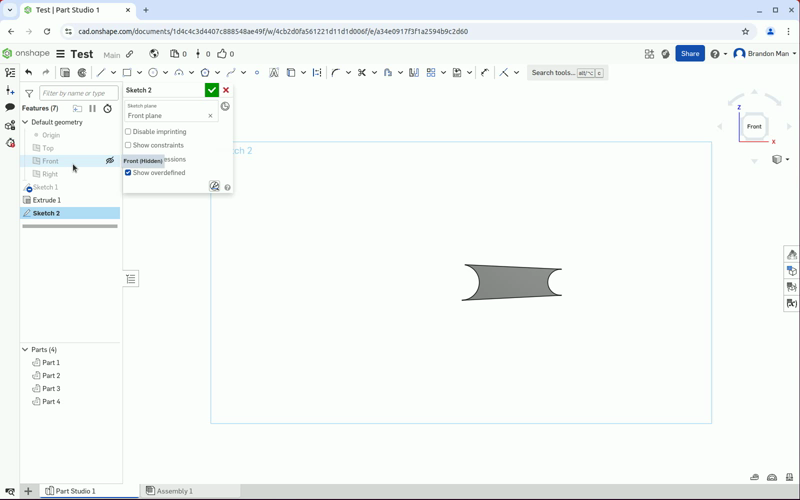
mouse_move(73, 352)
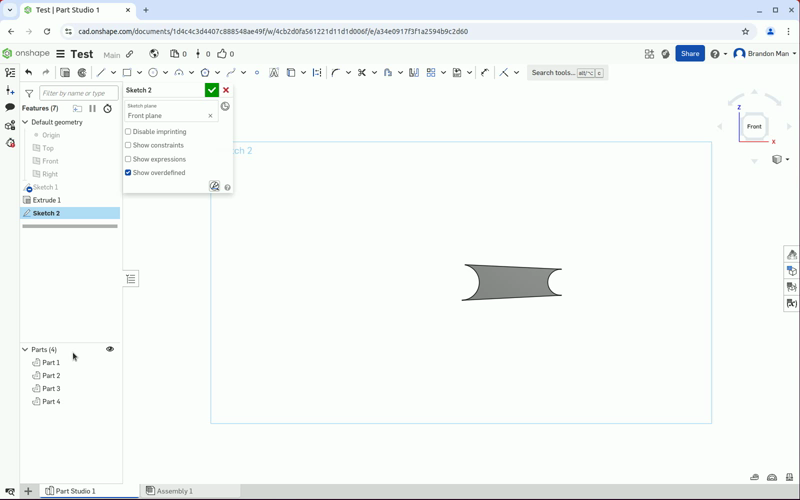
key(y)
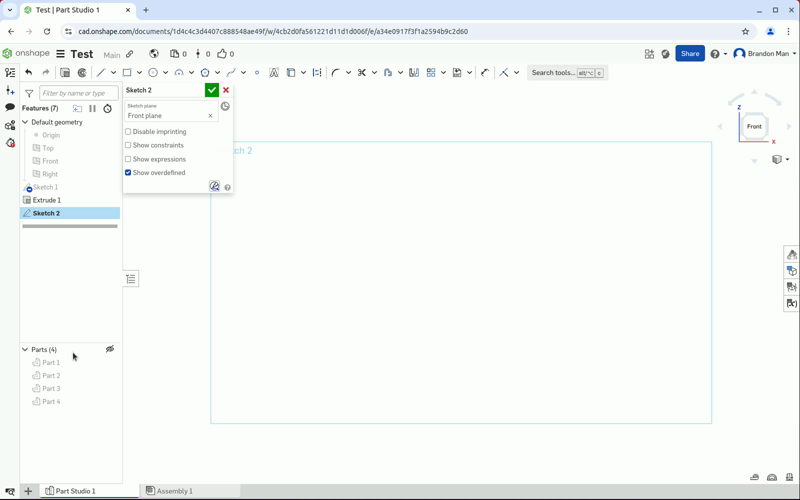
key(c)
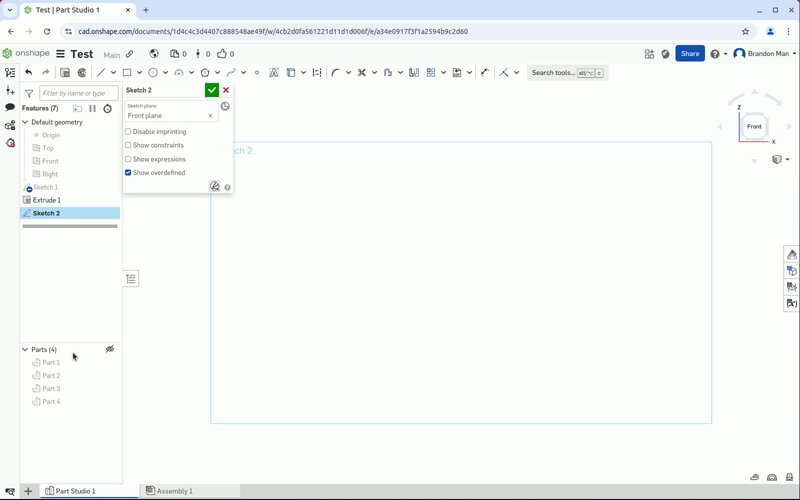
key_down(shift)
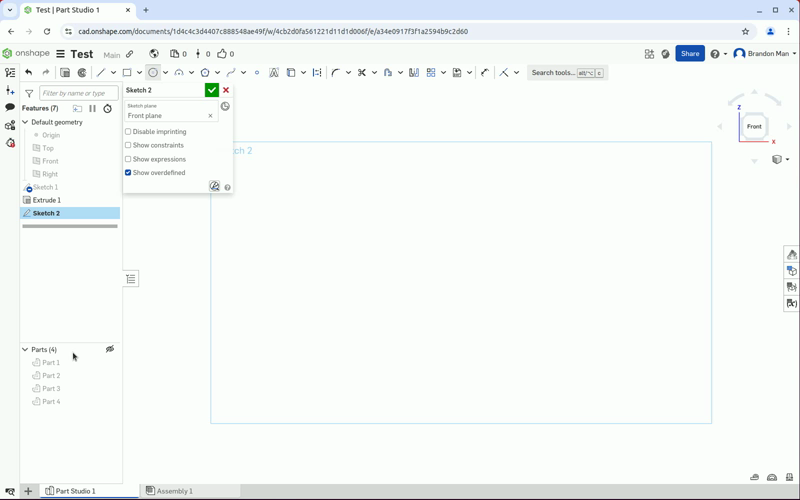
mouse_move(561, 282)
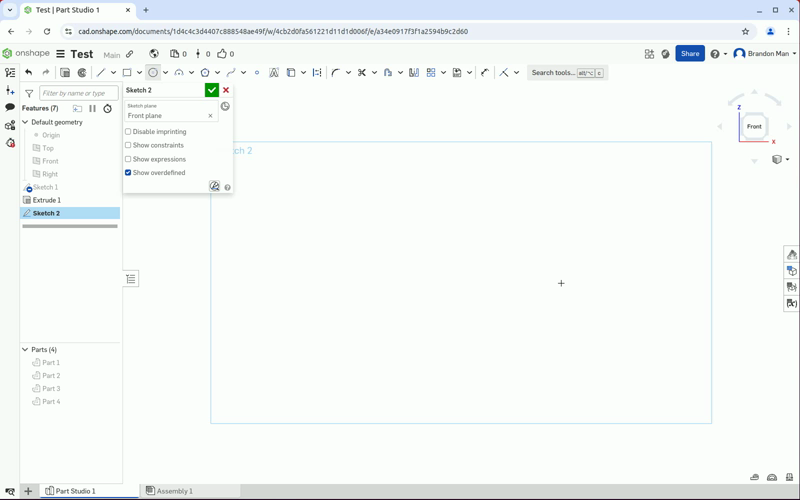
click(561, 282)
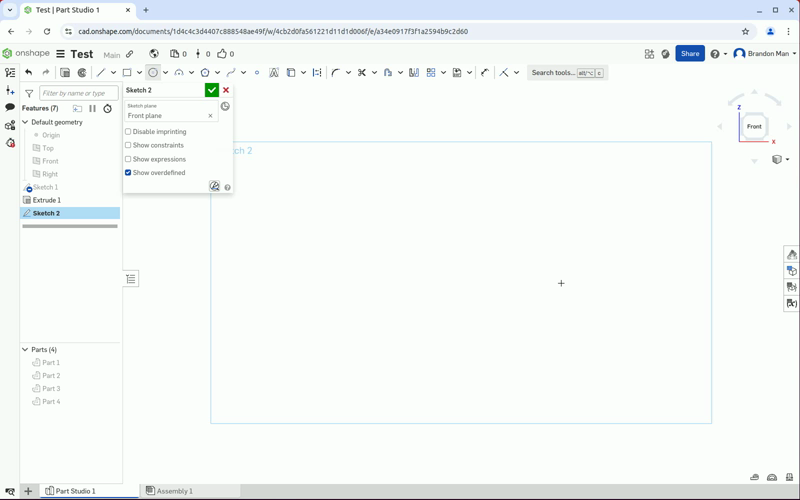
key_up(shift)
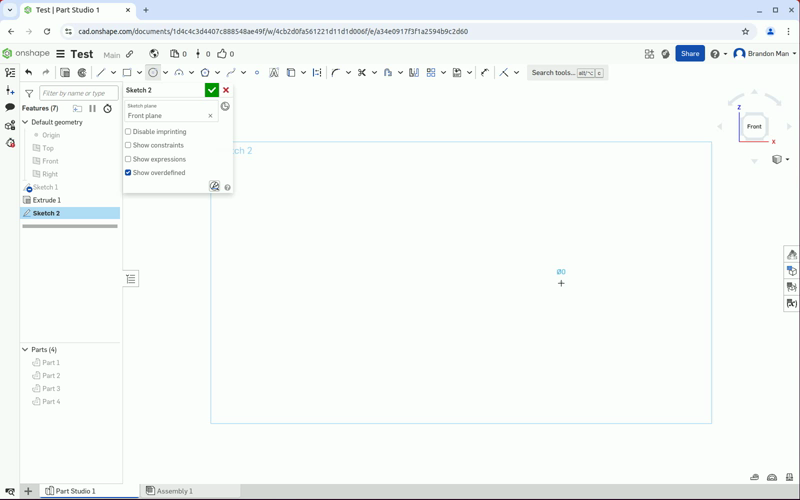
mouse_move(574, 282)
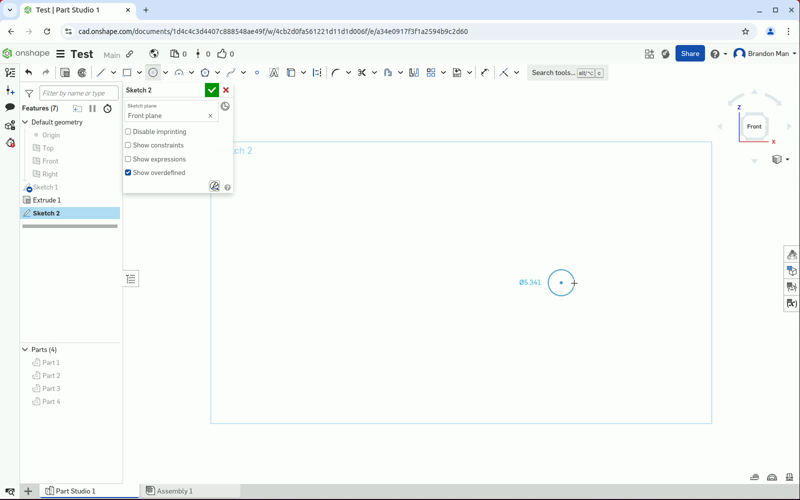
click(574, 282)
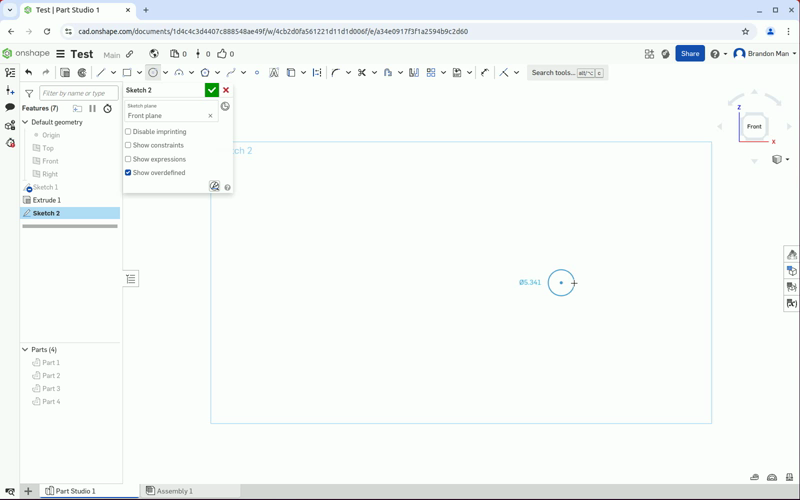
key(esc)
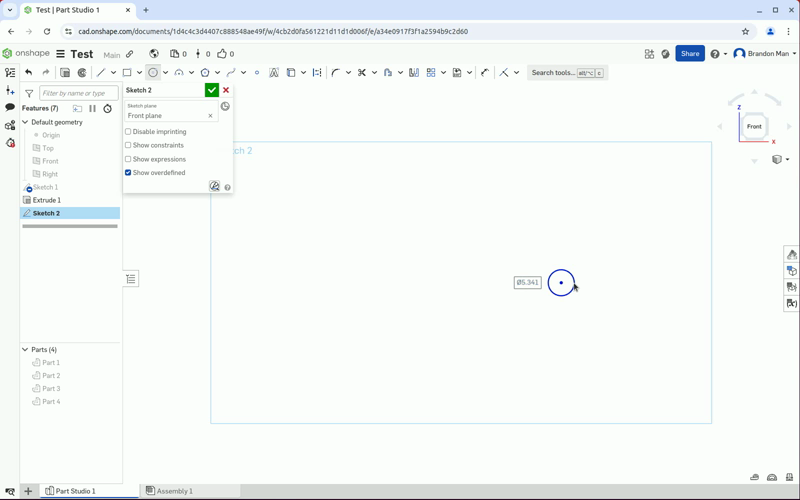
key(c)
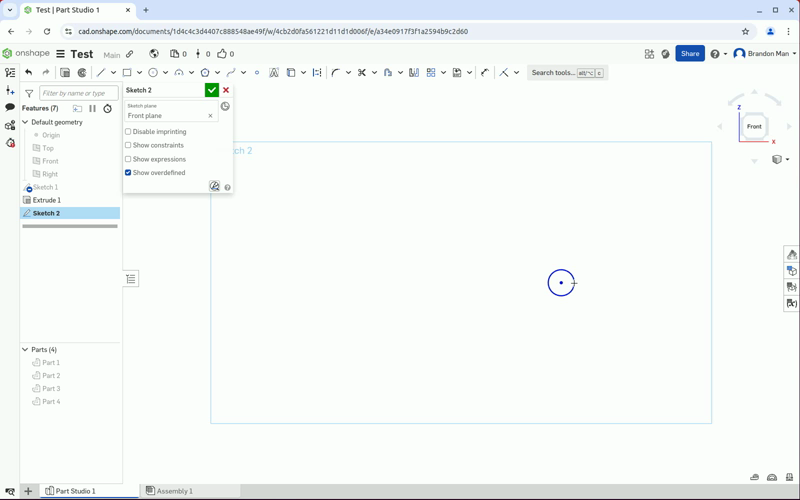
key_down(shift)
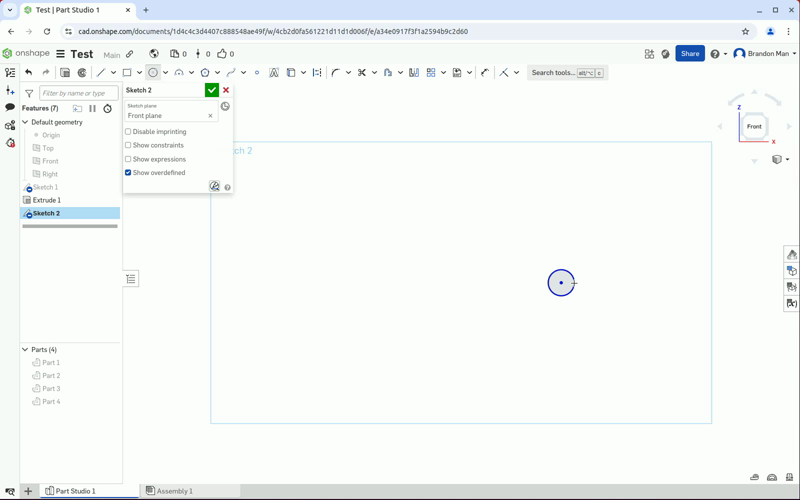
mouse_move(561, 282)
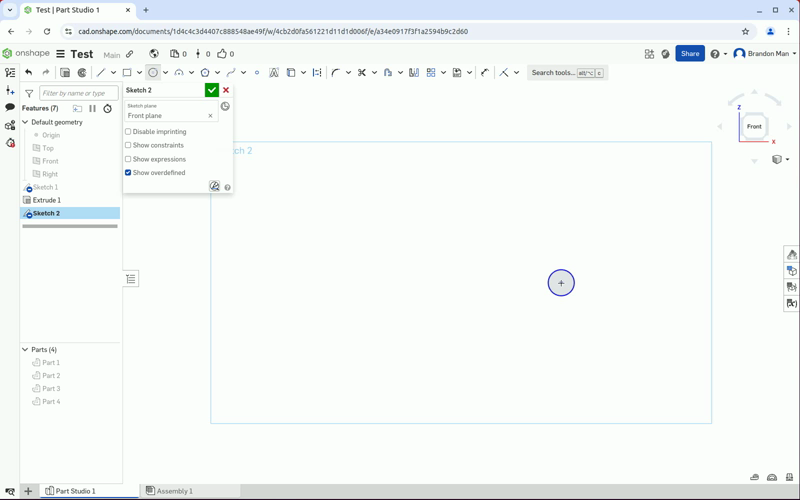
click(561, 282)
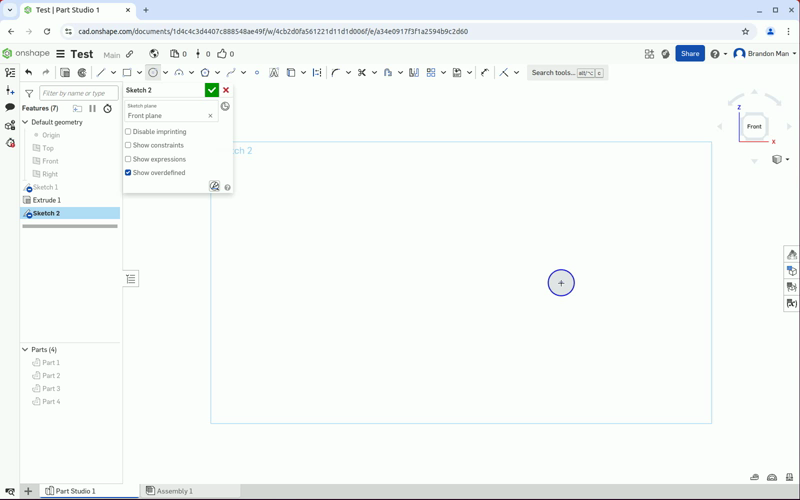
key_up(shift)
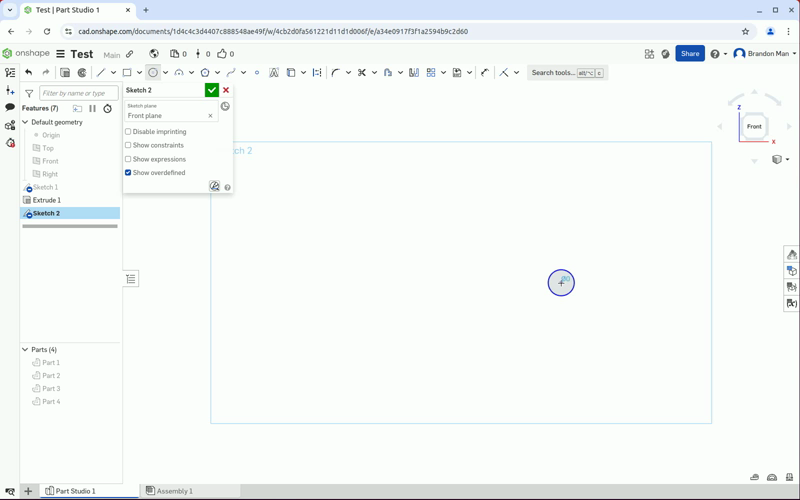
mouse_move(567, 282)
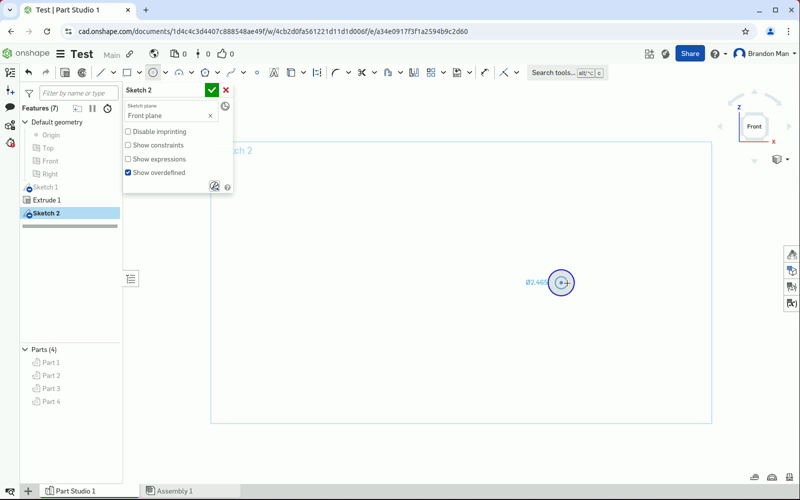
click(567, 282)
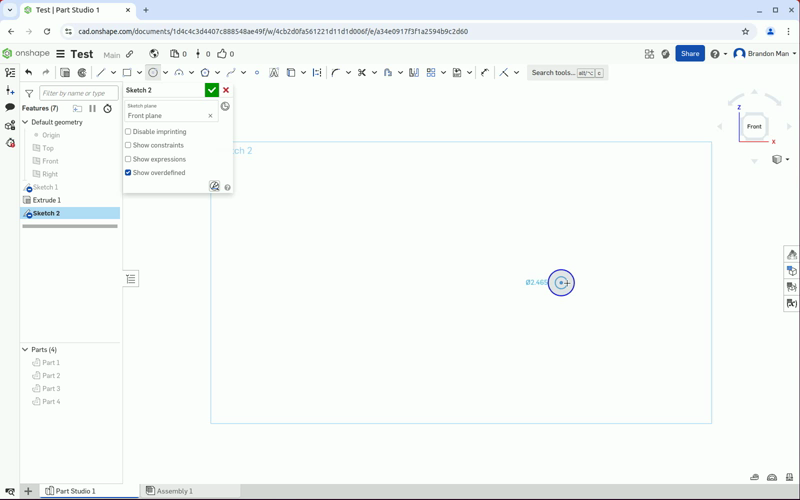
key(esc)
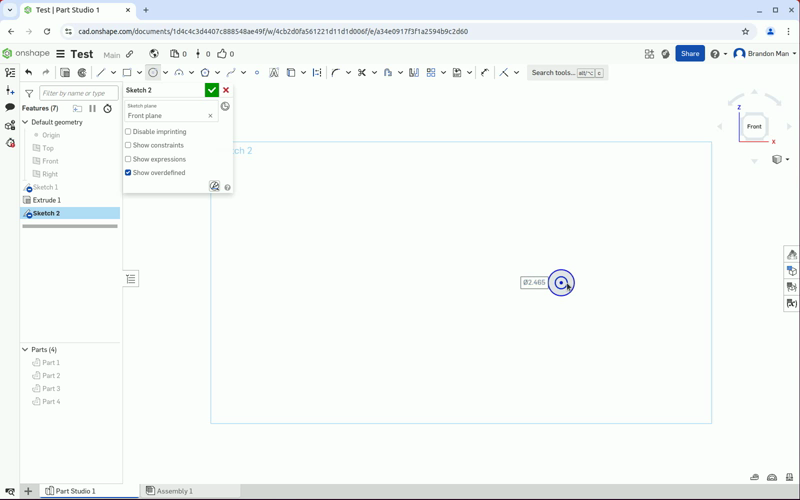
mouse_move(556, 277)
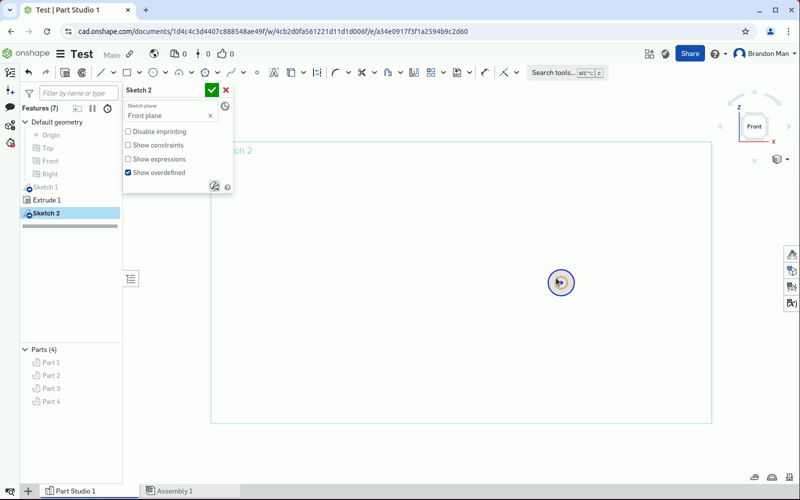
scroll(6)
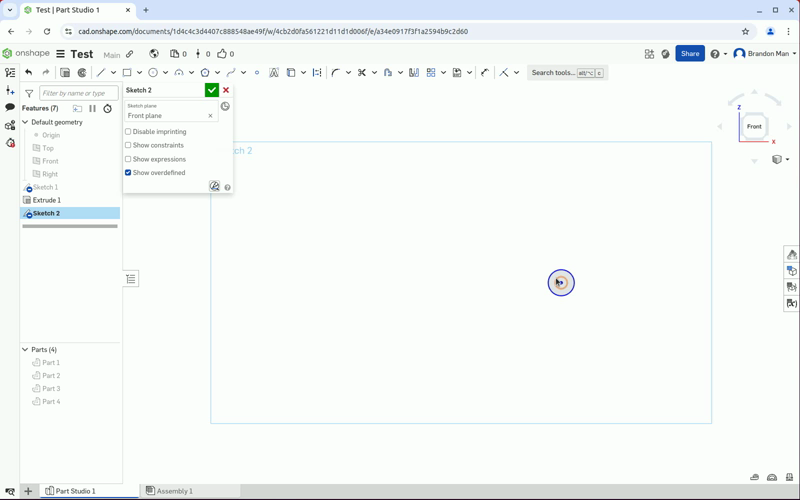
scroll(6)
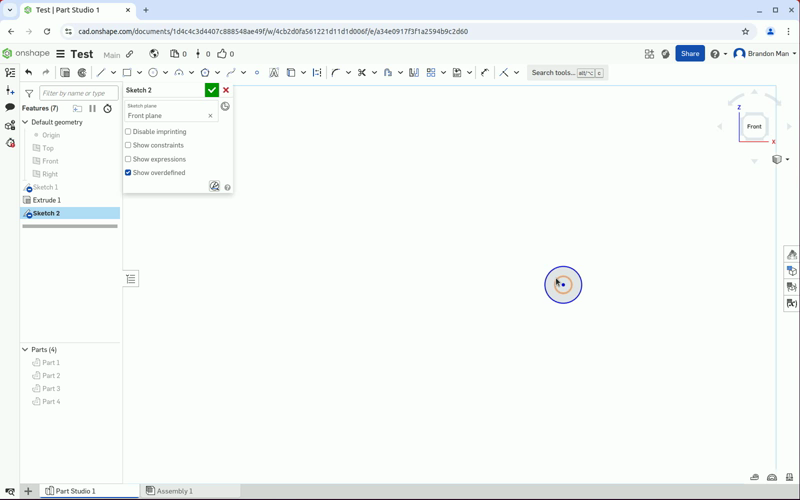
scroll(6)
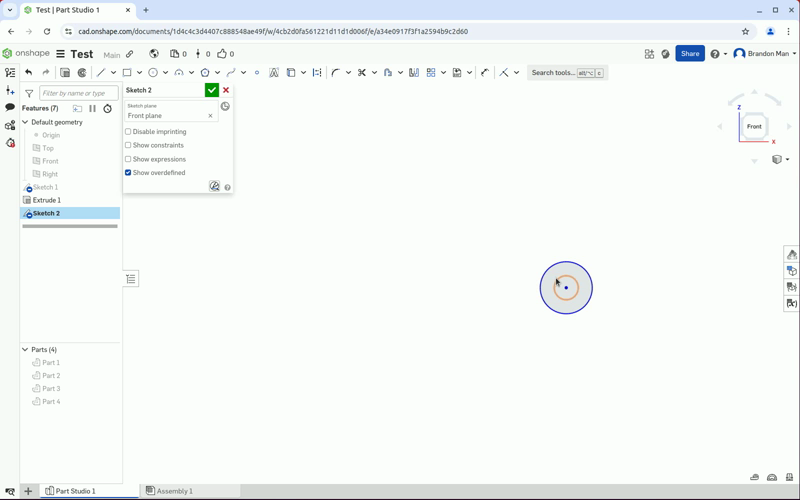
scroll(6)
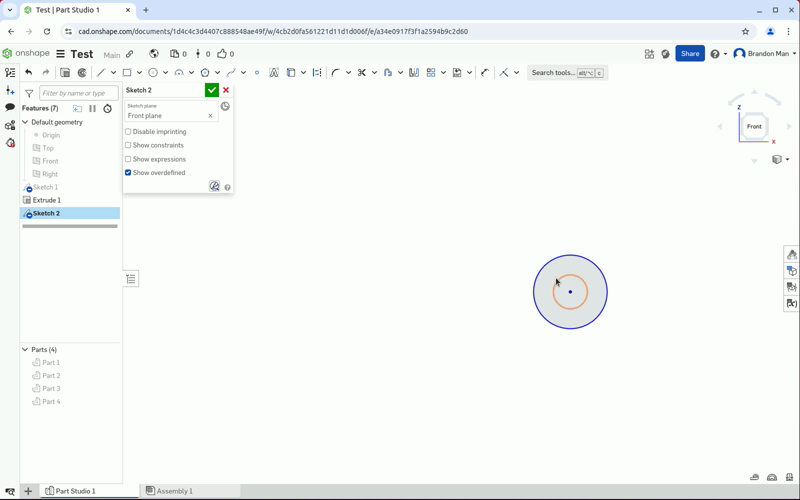
scroll(6)
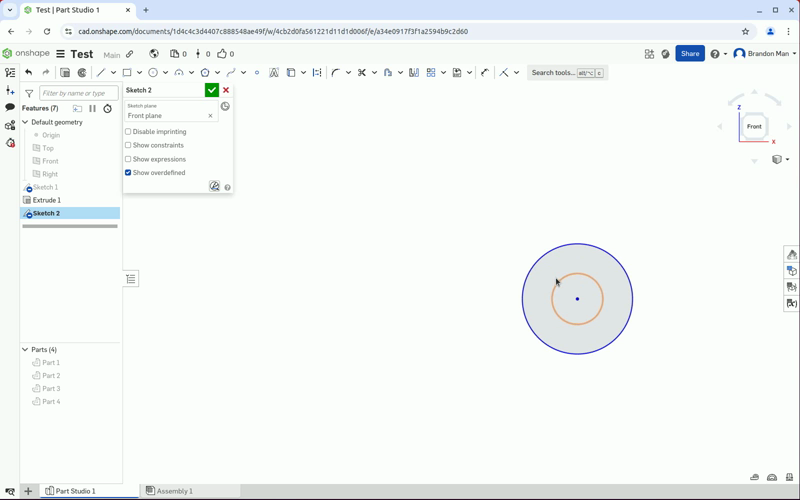
scroll(6)
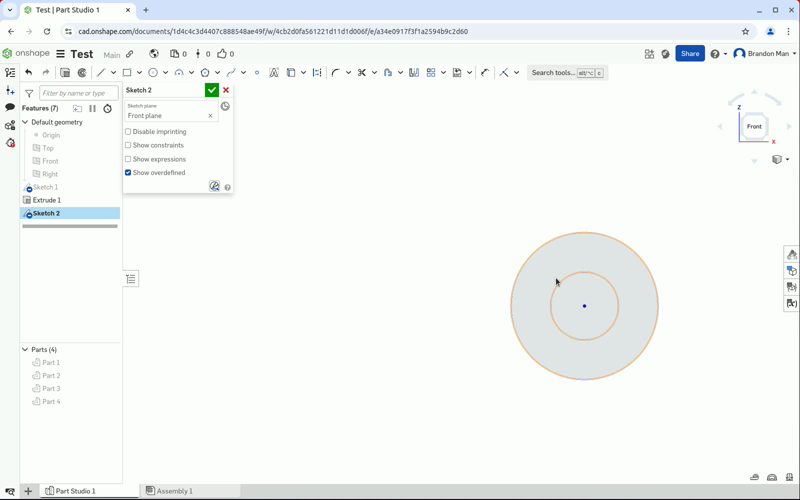
scroll(6)
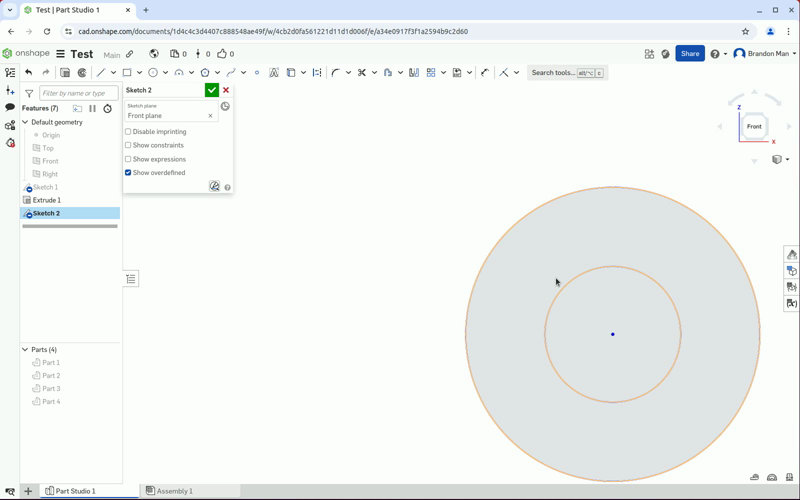
click(556, 277)
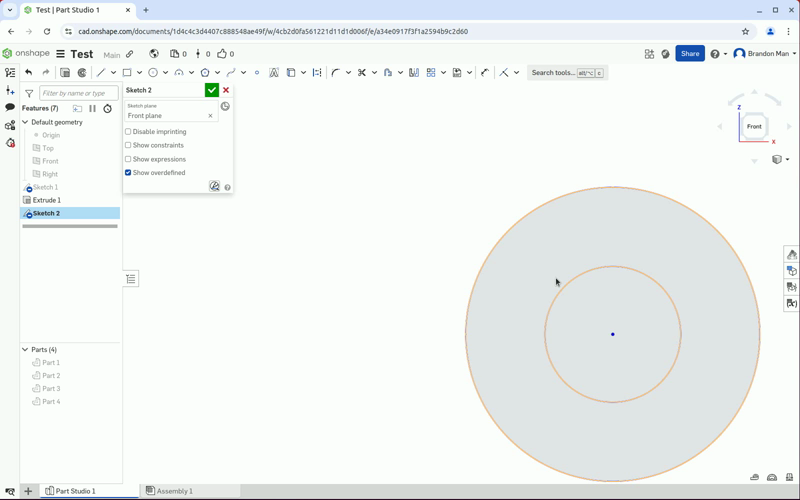
scroll(-6)
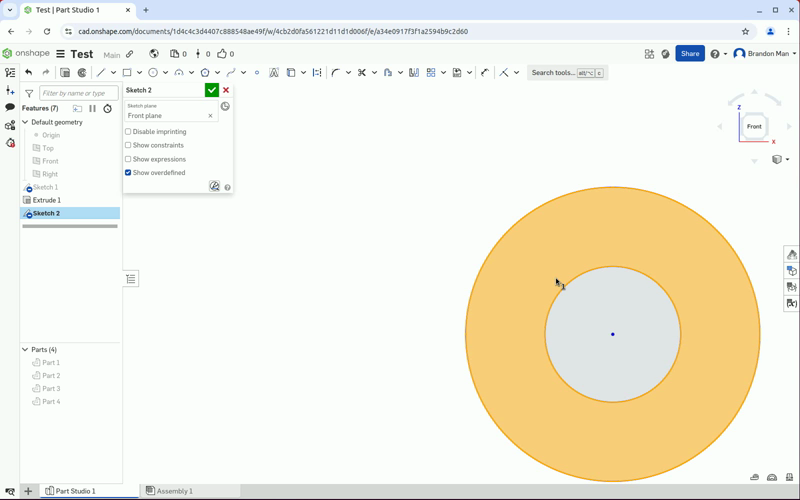
scroll(-6)
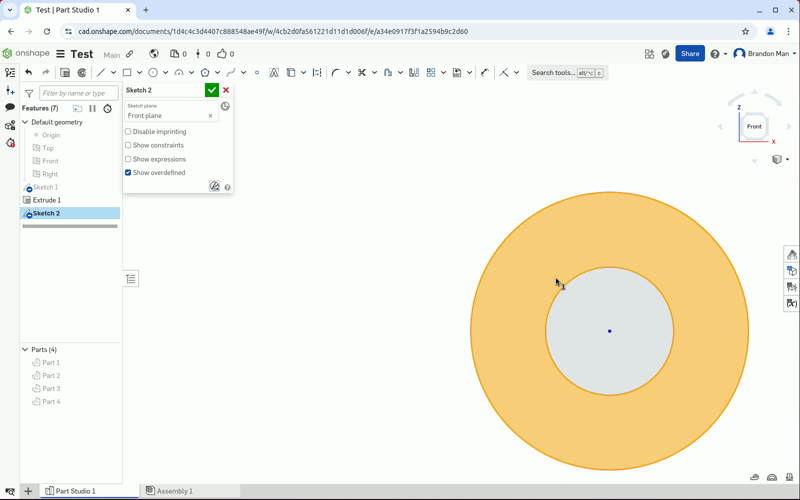
scroll(-6)
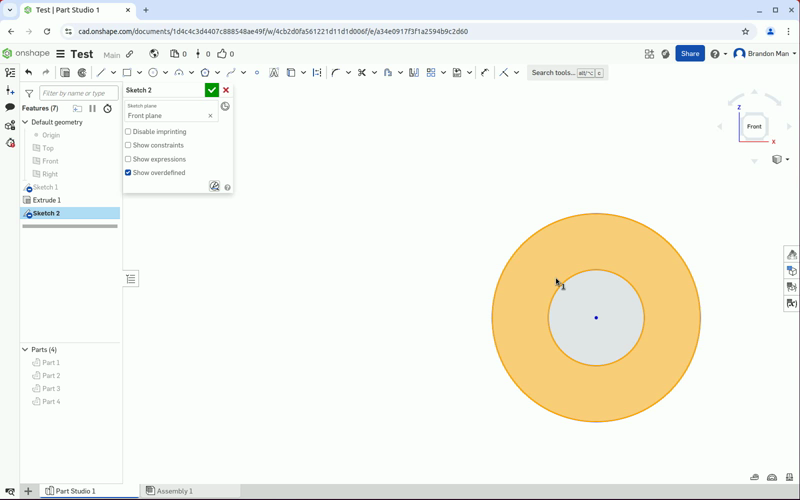
scroll(-6)
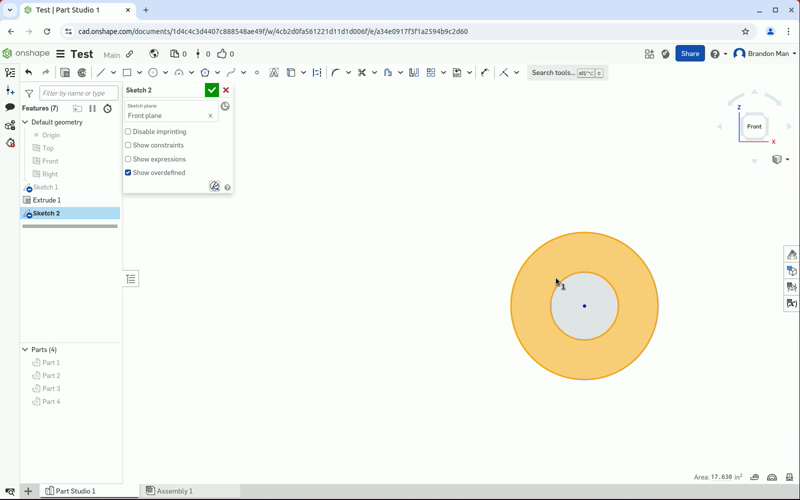
scroll(-6)
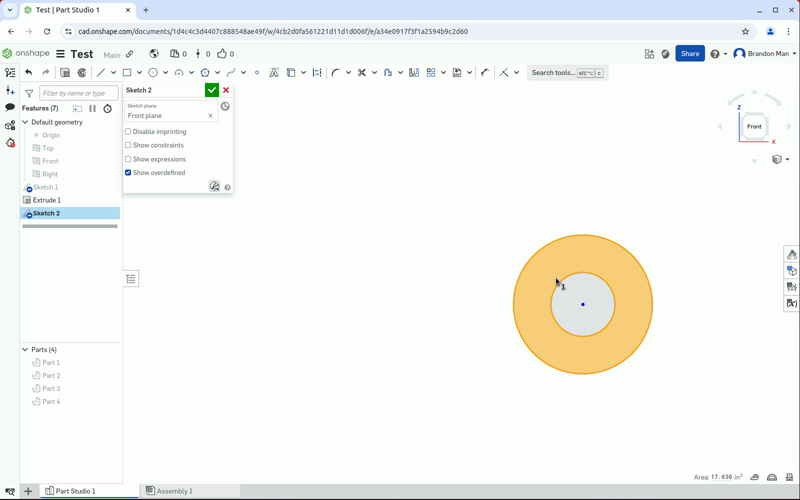
scroll(-6)
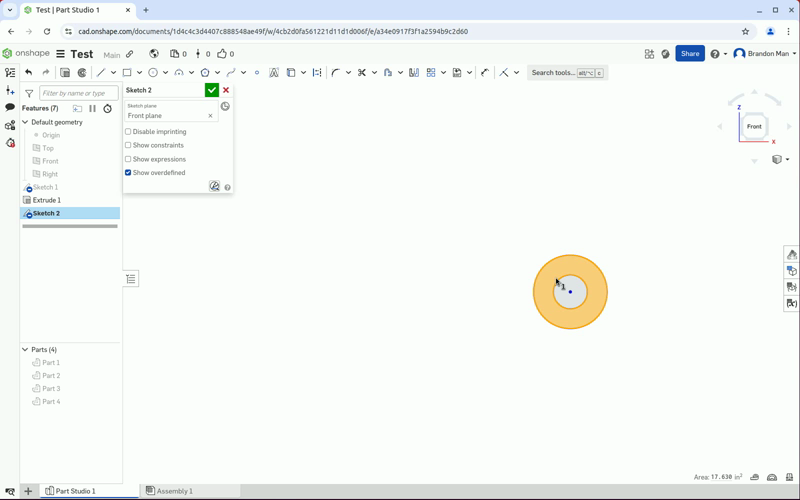
scroll(-6)
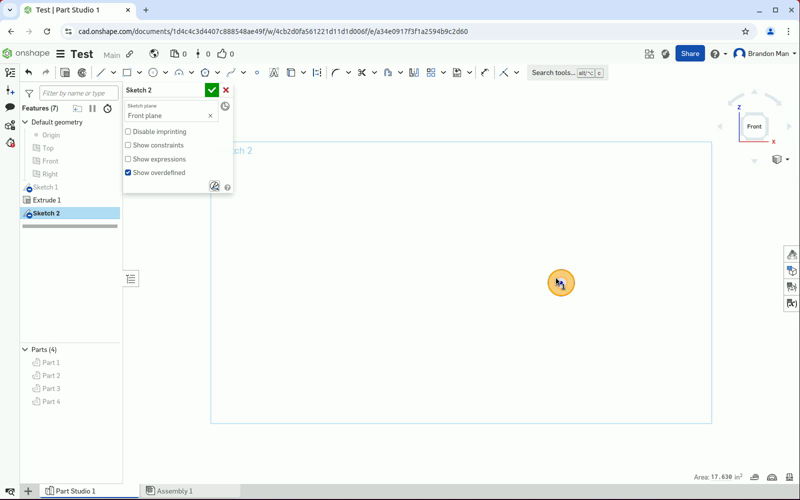
mouse_move(73, 352)
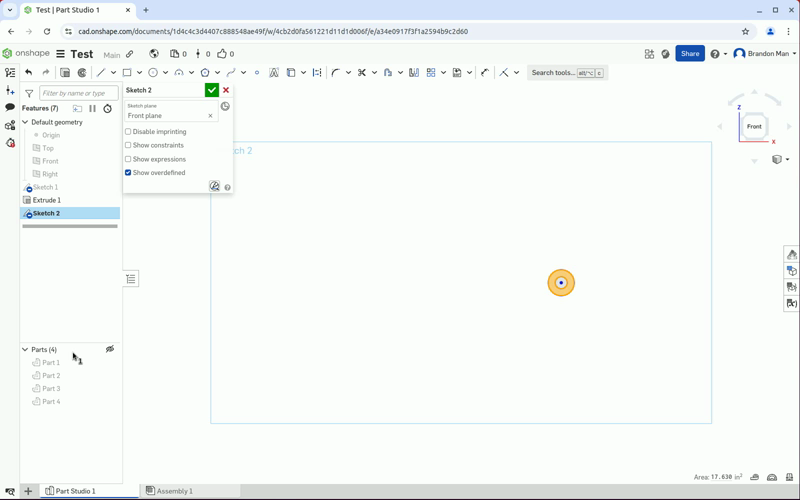
key(shift+y)
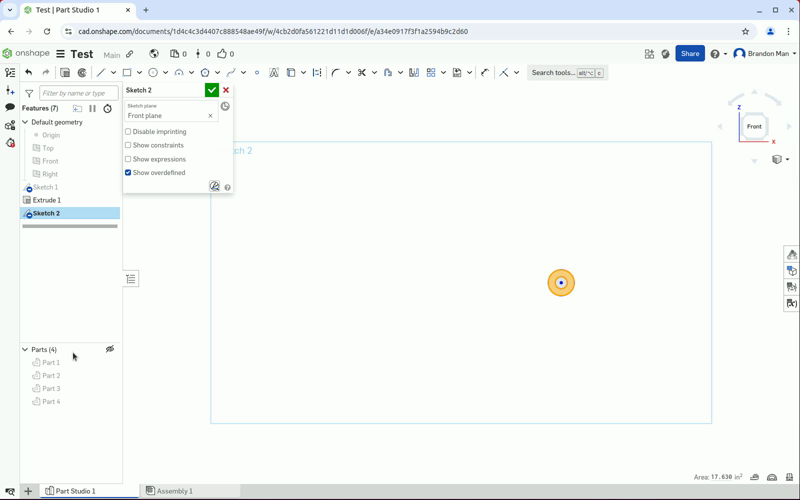
key(shift+e)
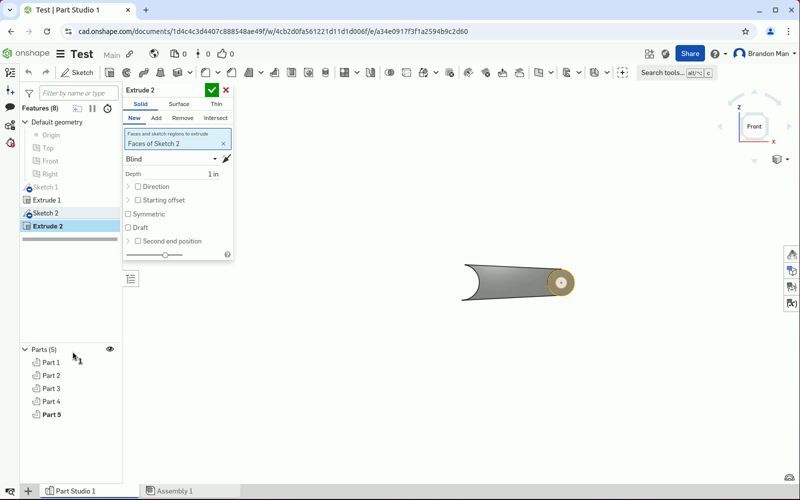
mouse_move(143, 106)
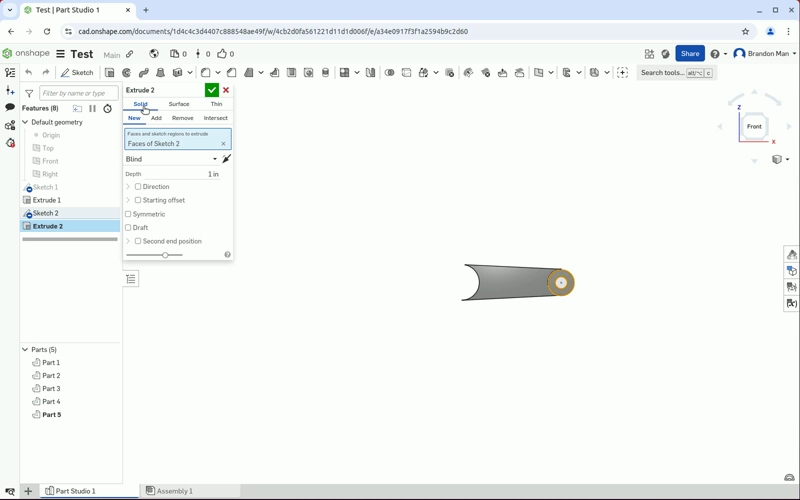
click(143, 106)
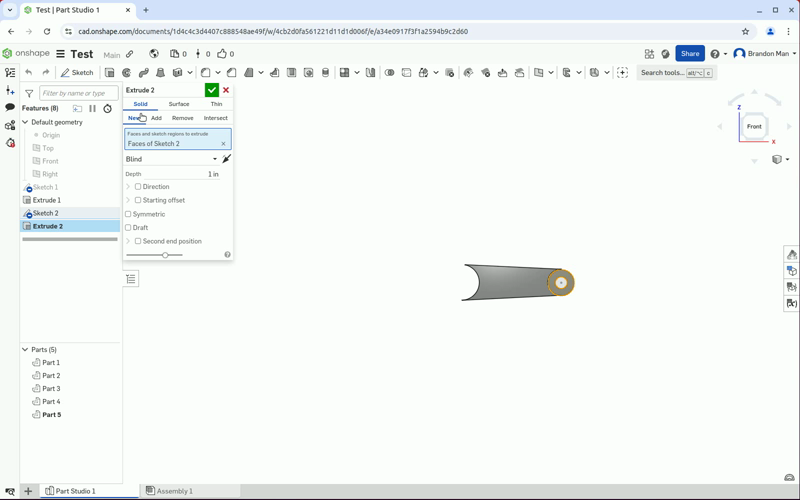
mouse_move(137, 120)
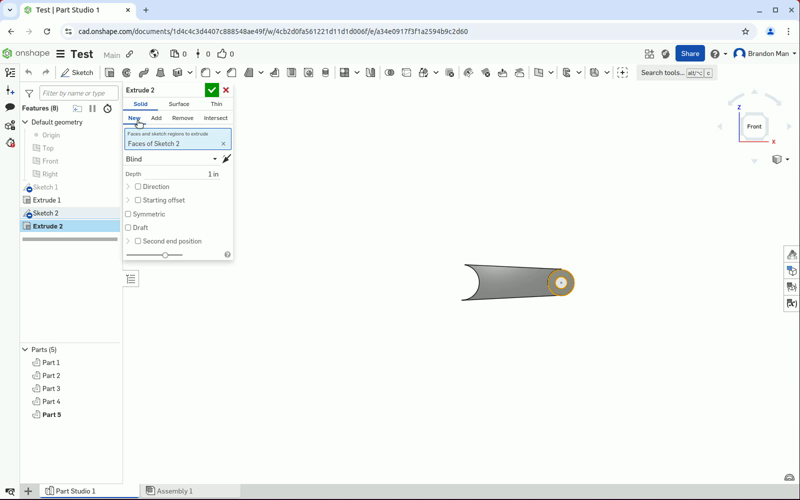
click(137, 120)
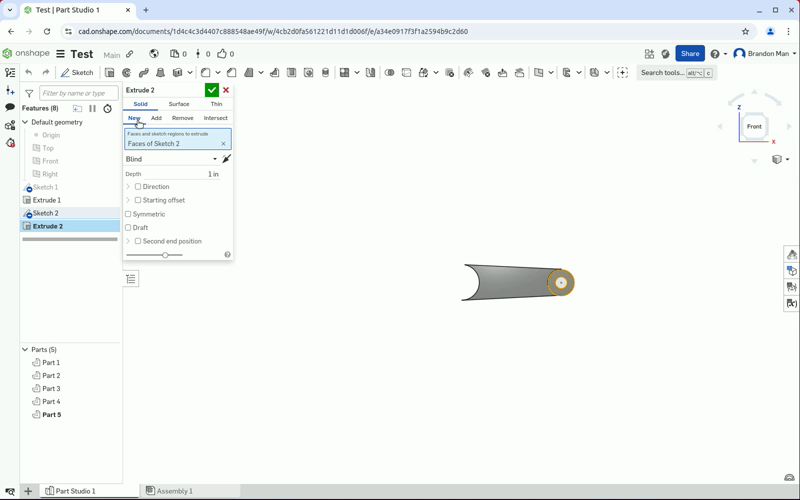
key(tab, 4)
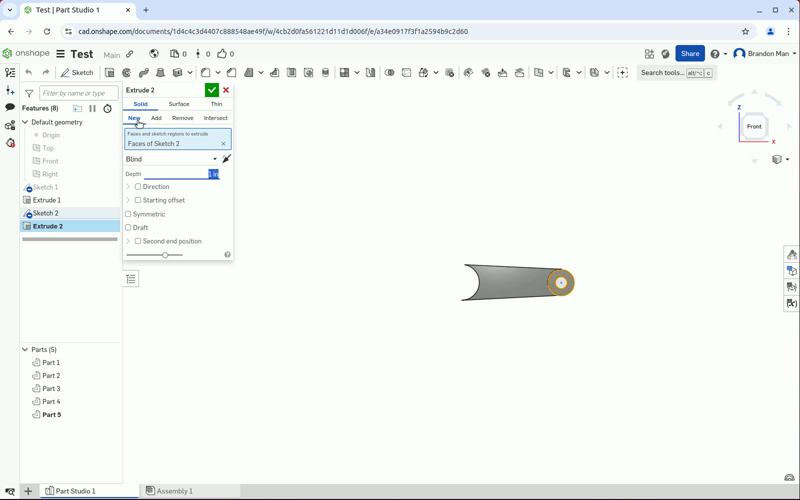
text(3.37)
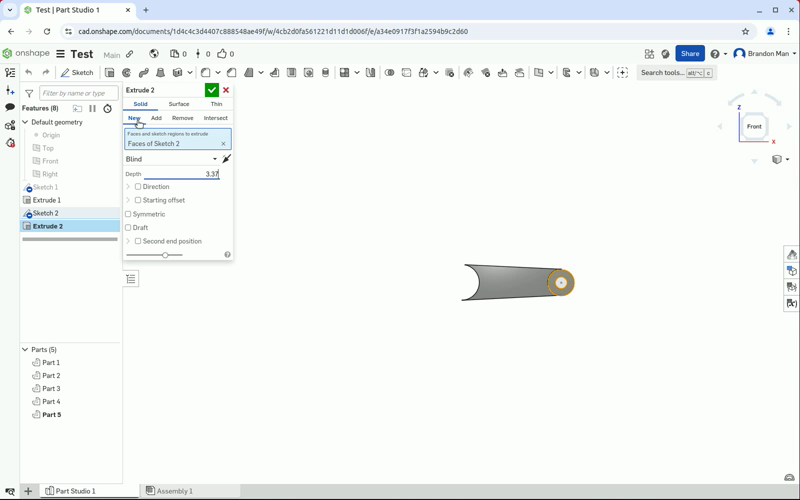
key(enter)
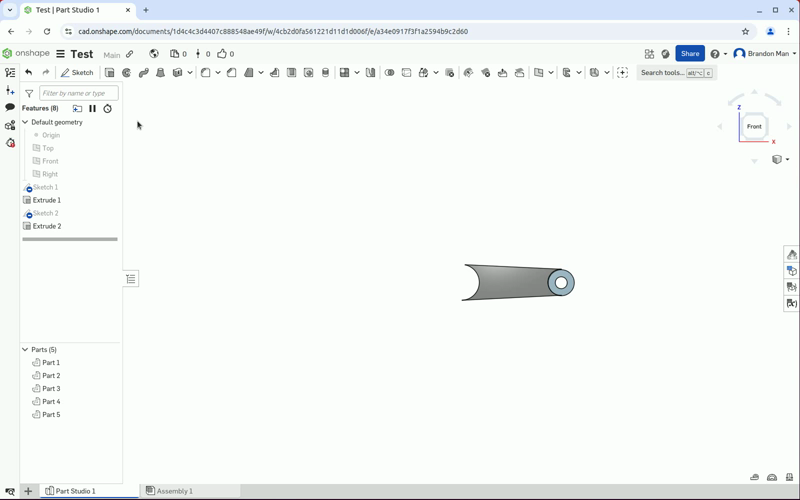
key(shift+h)
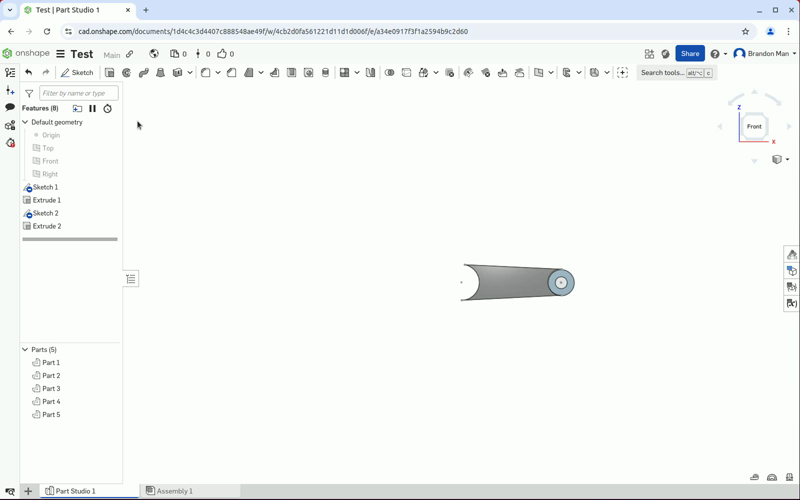
key(shift+h)
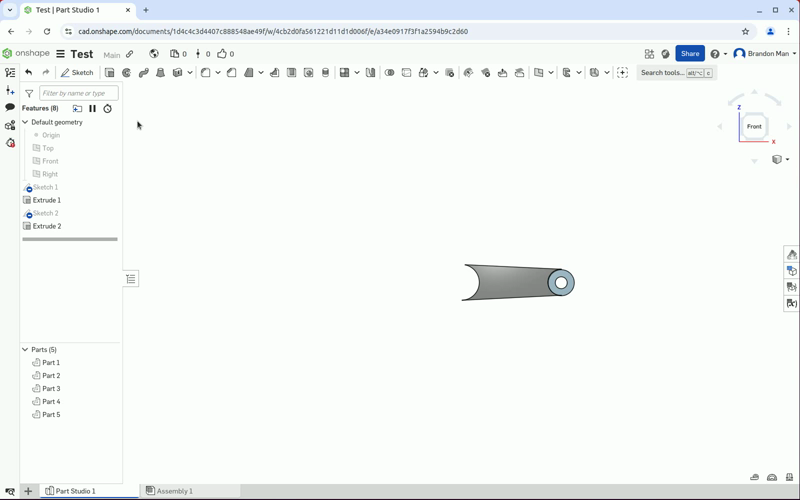
mouse_move(73, 189)
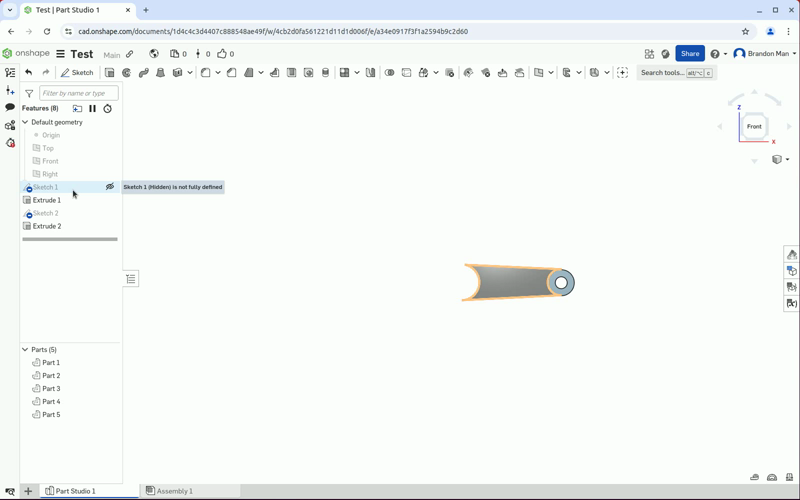
click(73, 189)
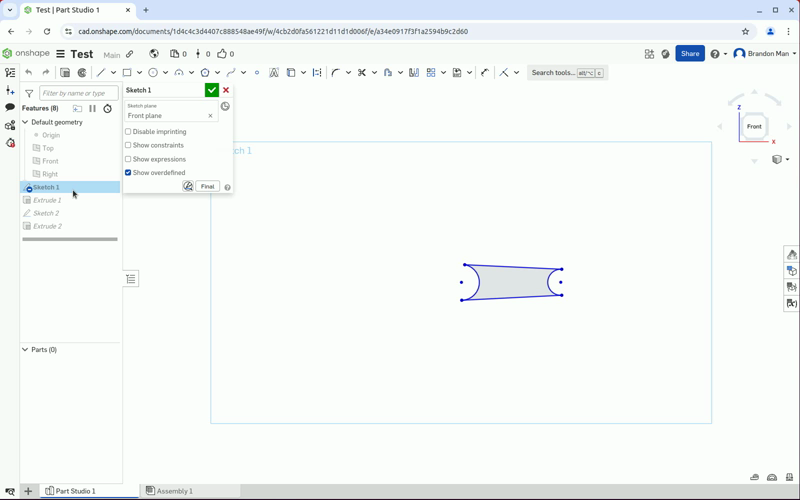
mouse_move(229, 92)
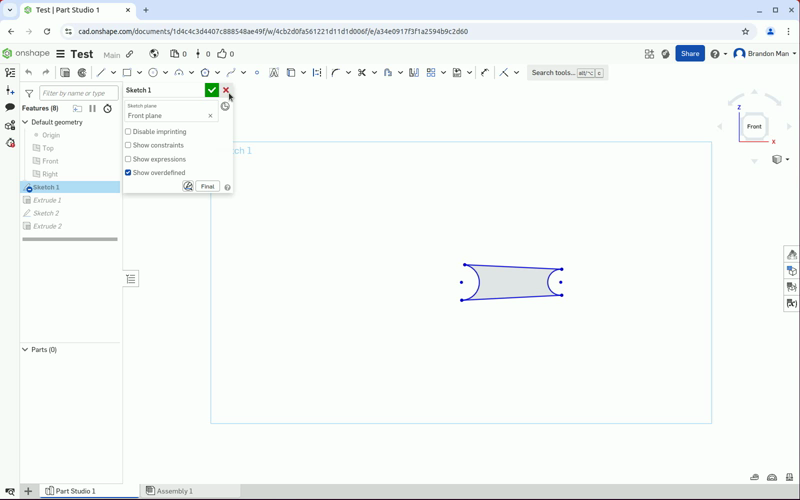
click(229, 92)
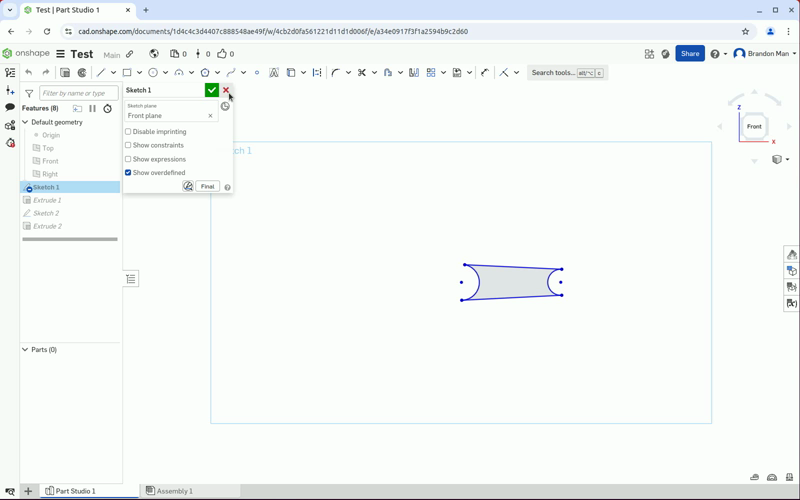
key(shift+s)
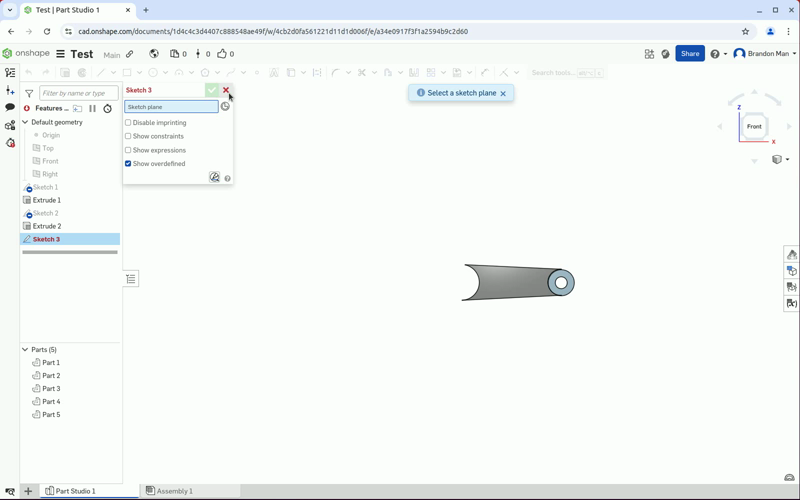
mouse_move(73, 163)
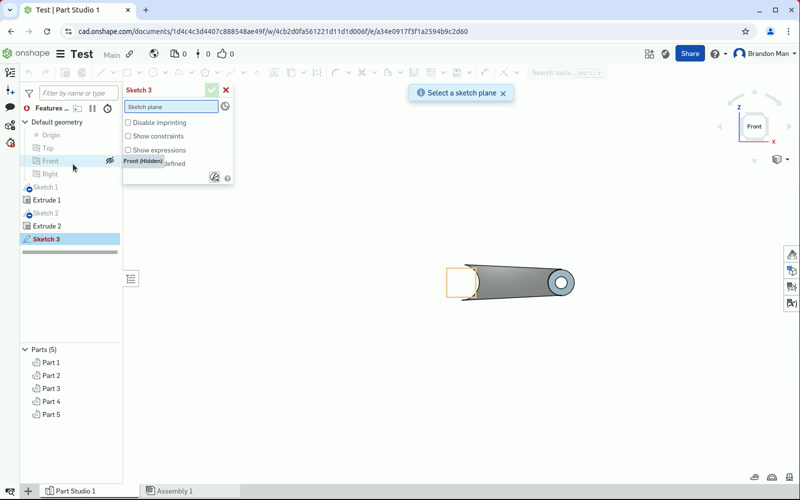
click(73, 163)
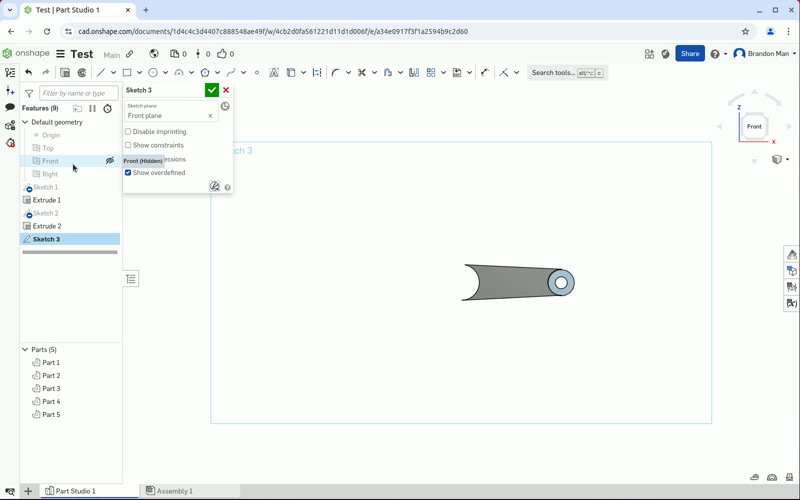
mouse_move(73, 352)
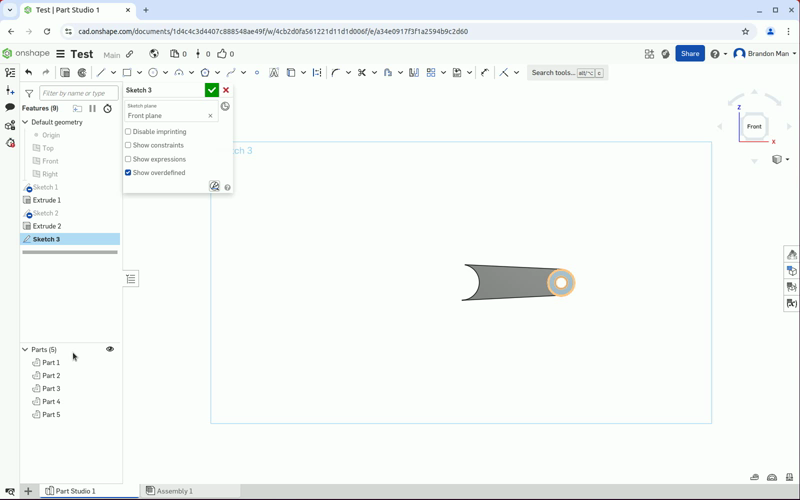
key(y)
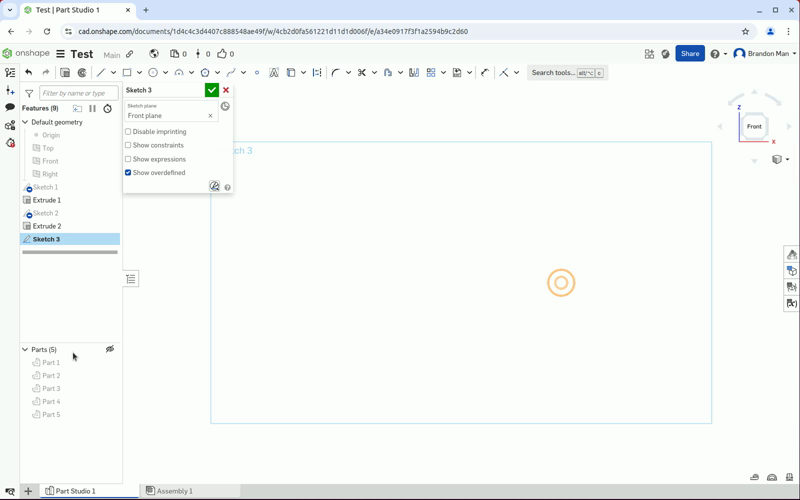
key(c)
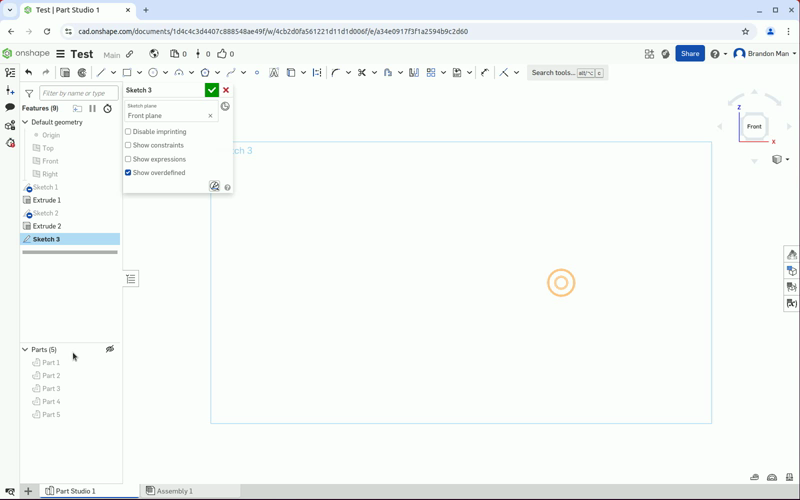
key_down(shift)
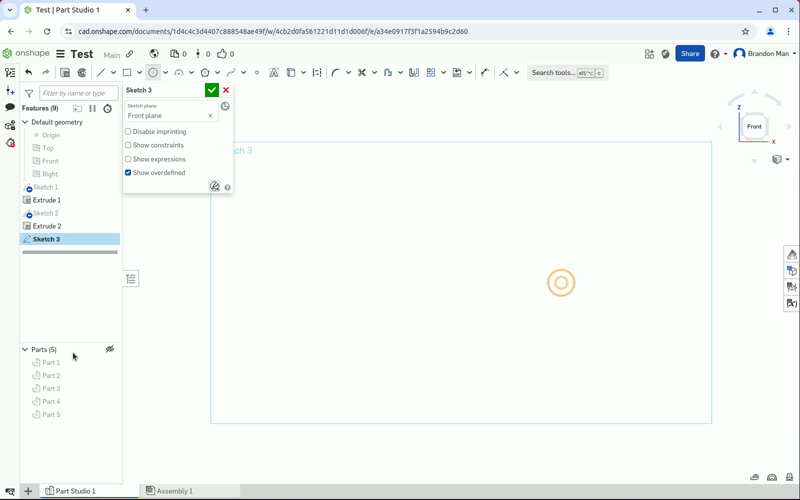
mouse_move(461, 282)
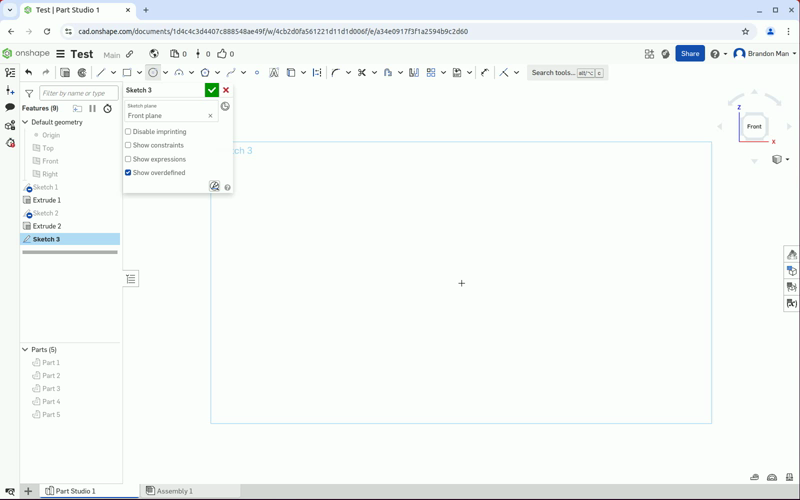
click(461, 282)
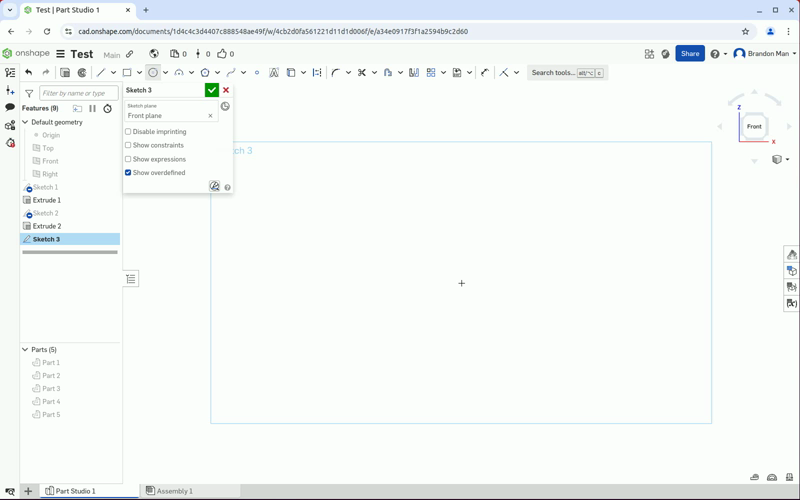
key_up(shift)
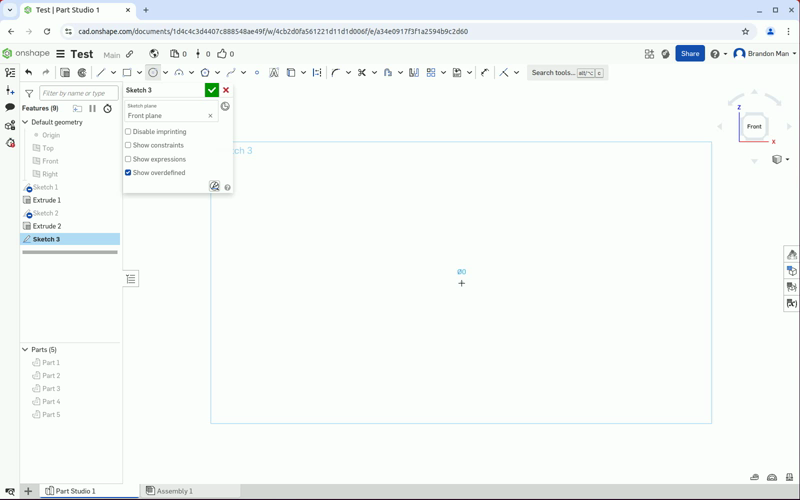
mouse_move(480, 282)
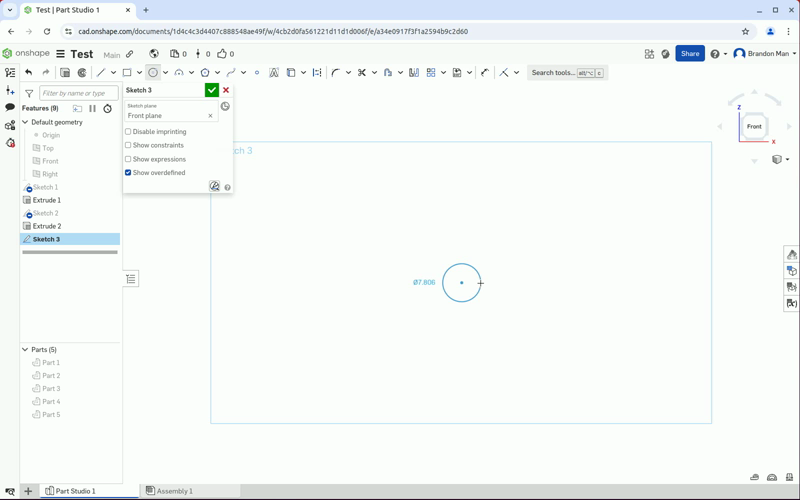
click(480, 282)
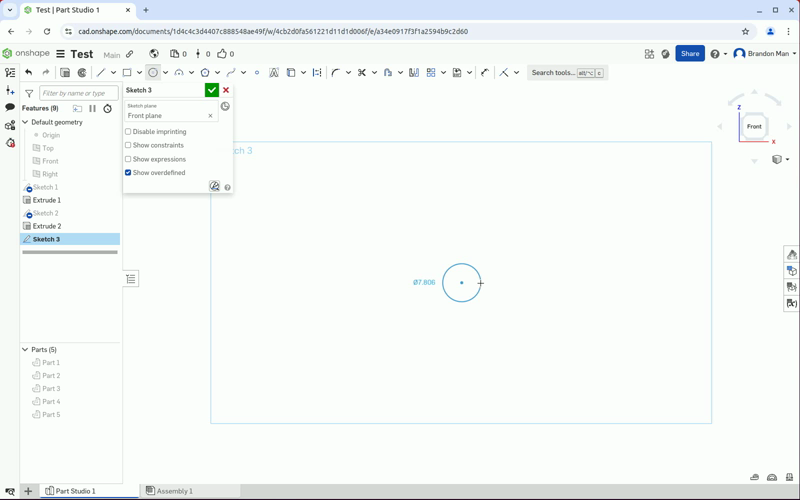
key(esc)
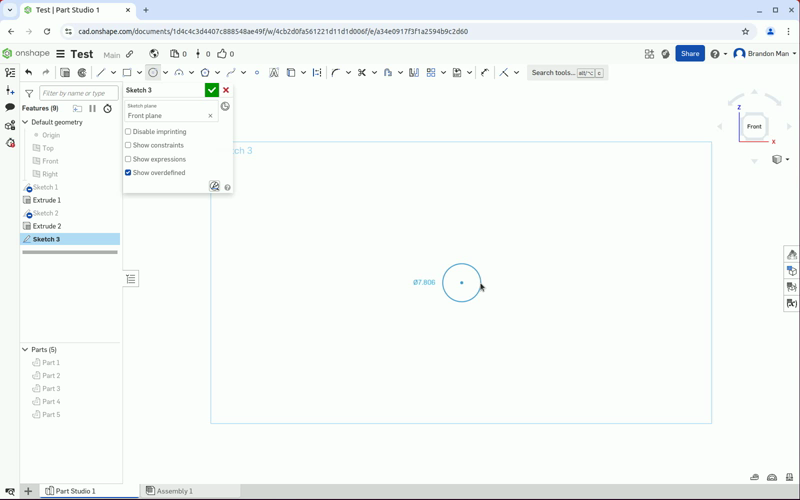
key(l)
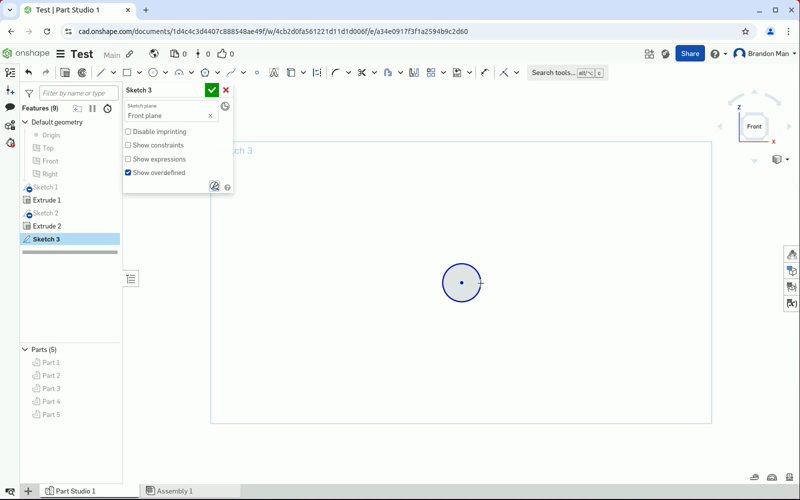
key_down(shift)
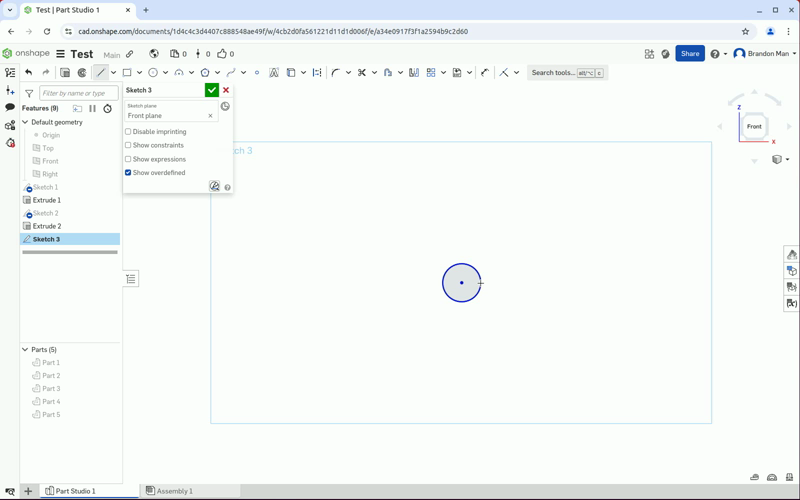
mouse_move(450, 285)
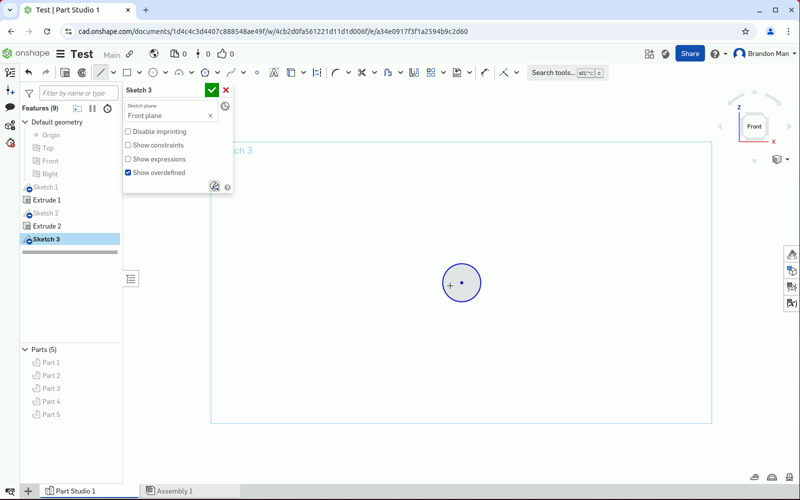
click(450, 285)
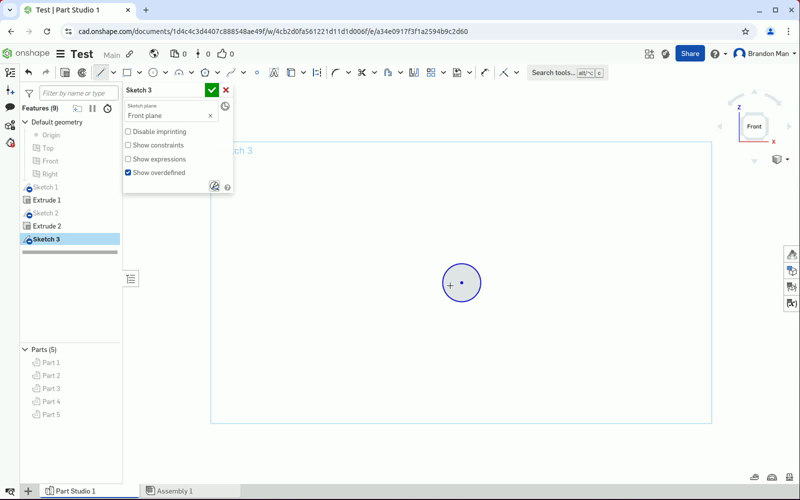
key_up(shift)
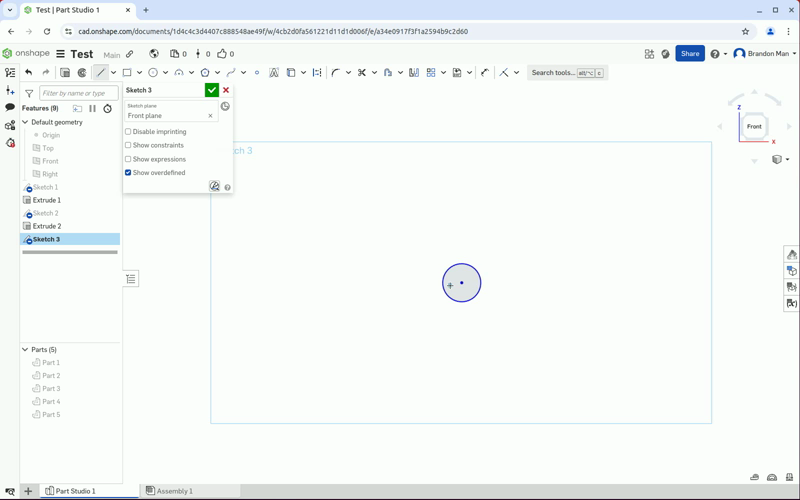
key_down(shift)
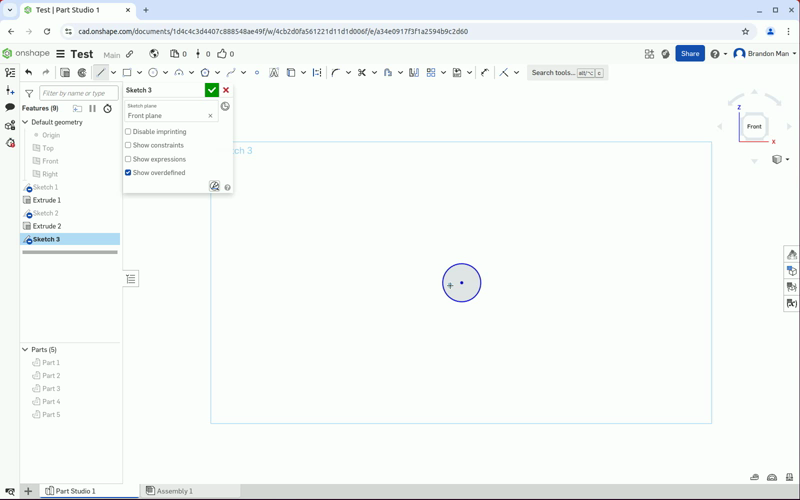
mouse_move(480, 285)
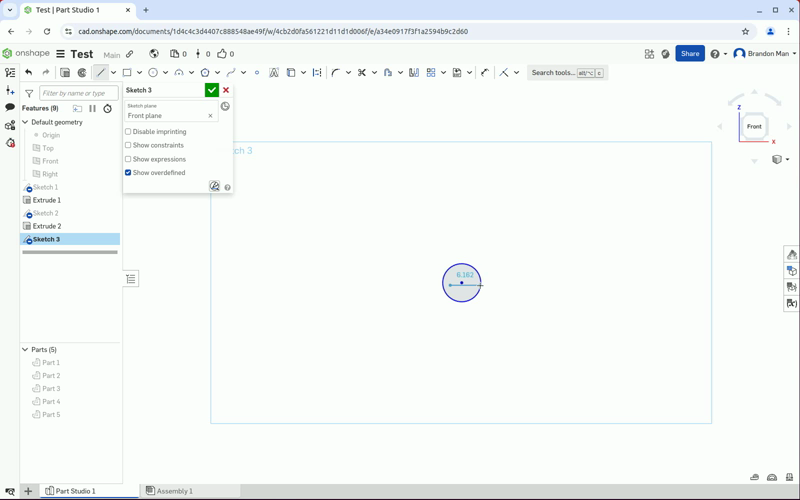
mouse_move(456, 285)
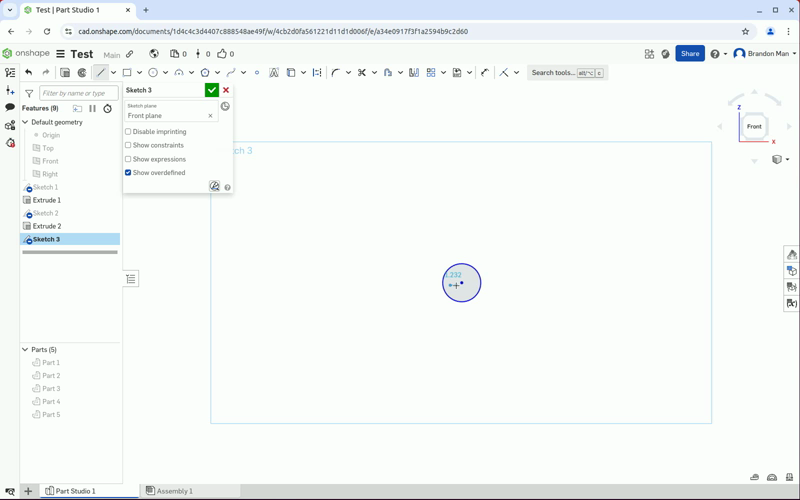
scroll(6)
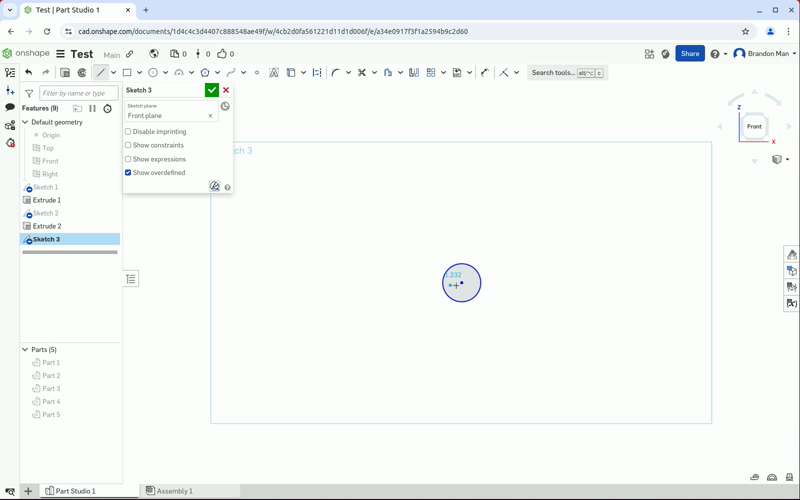
scroll(6)
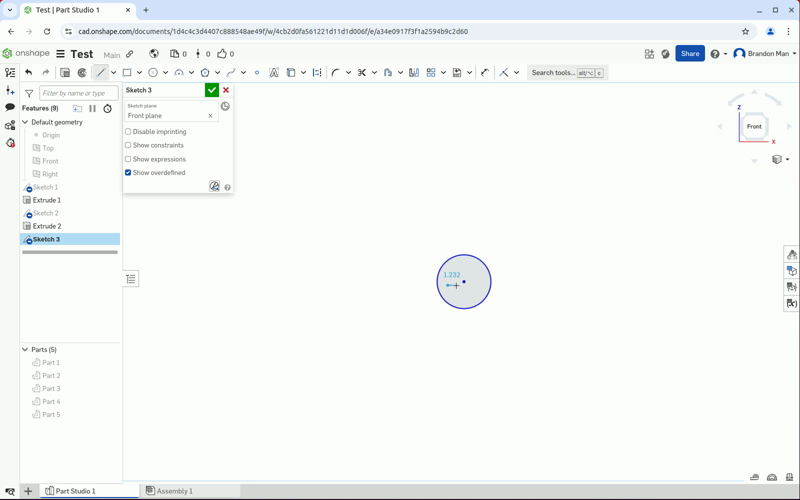
scroll(6)
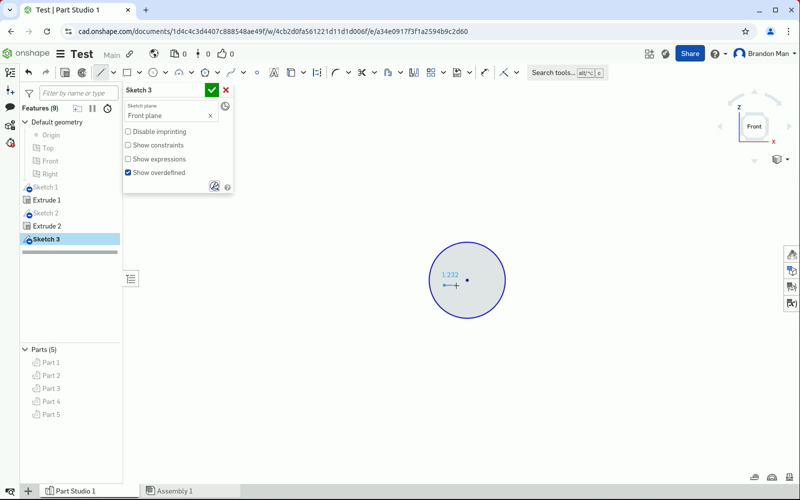
scroll(6)
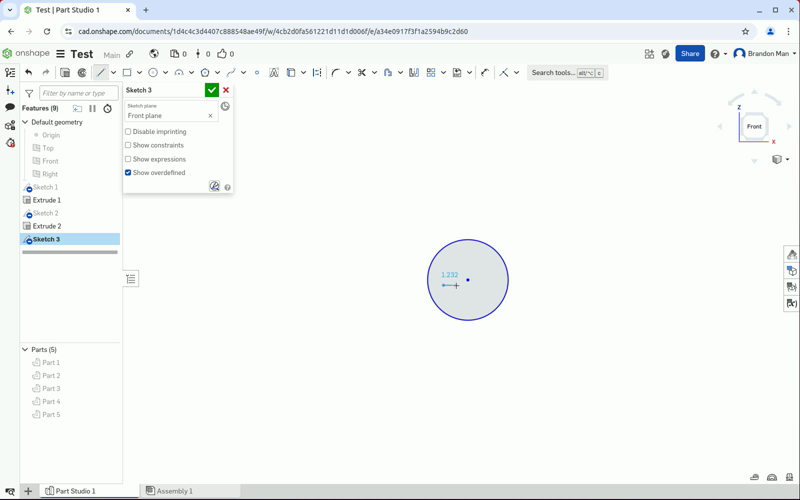
scroll(6)
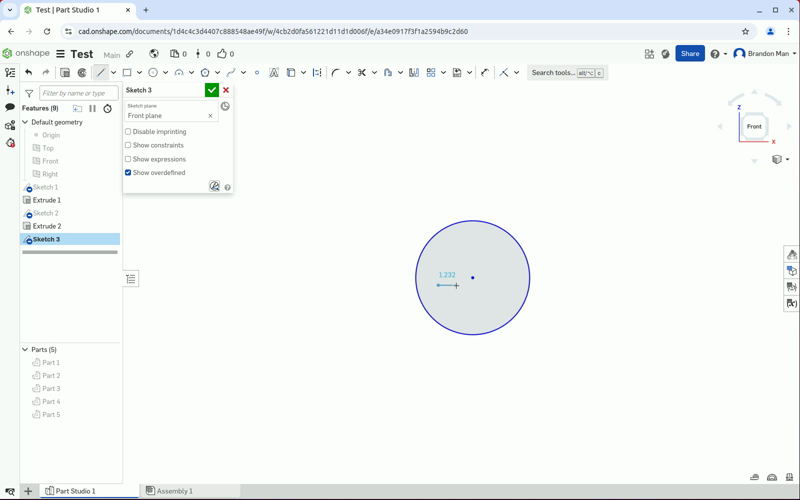
scroll(6)
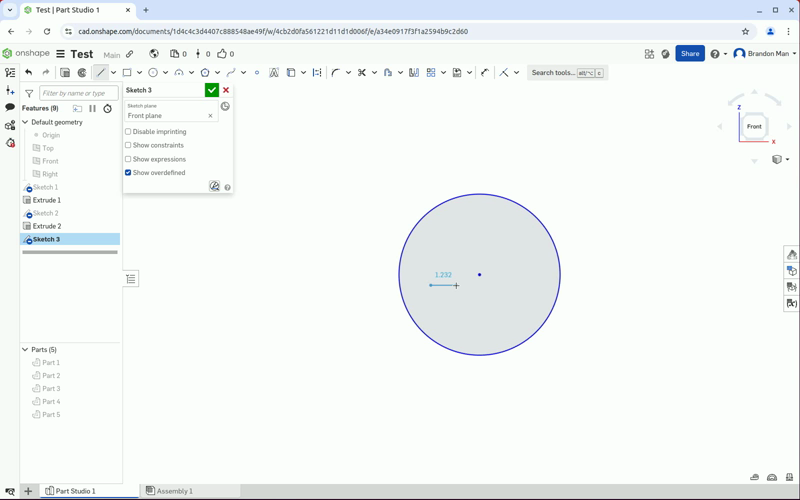
scroll(6)
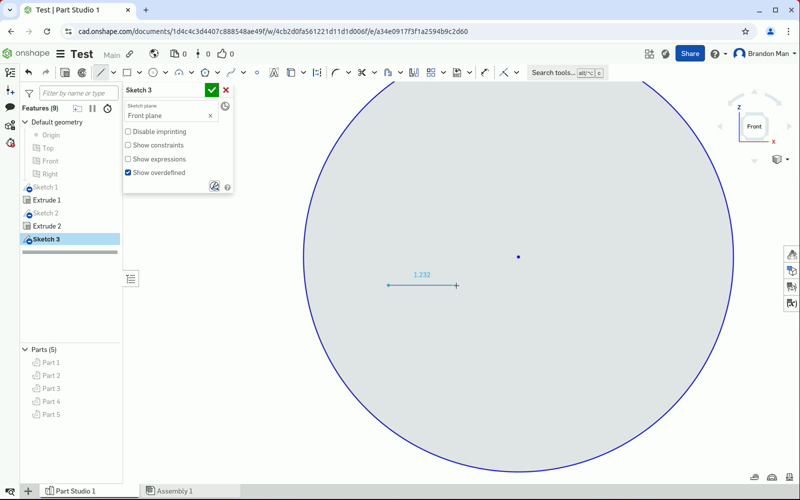
click(456, 285)
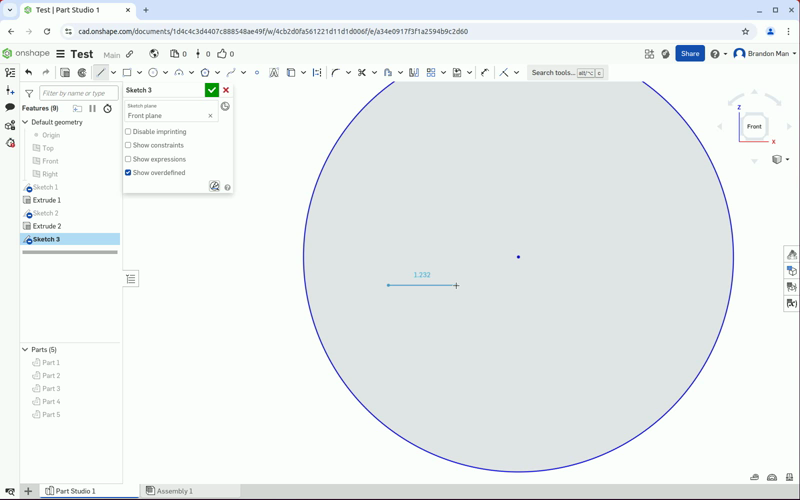
scroll(-6)
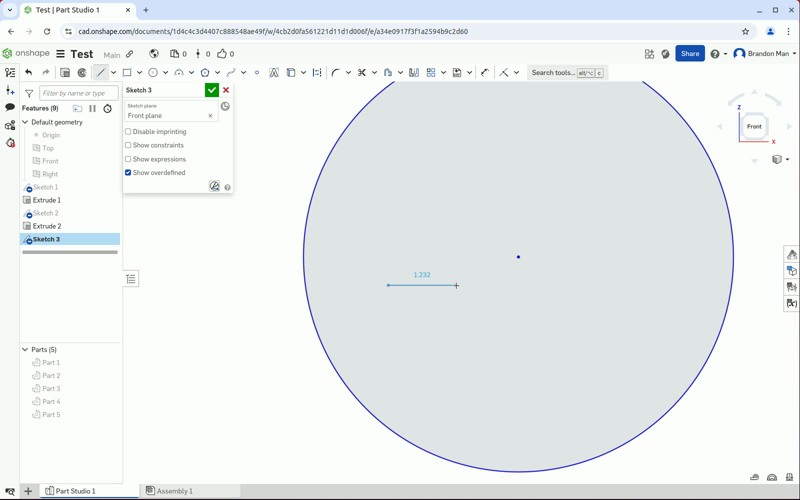
scroll(-6)
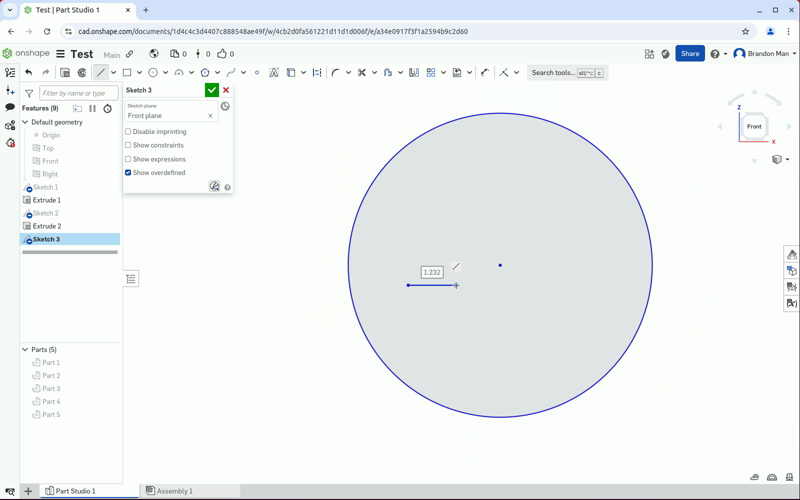
scroll(-6)
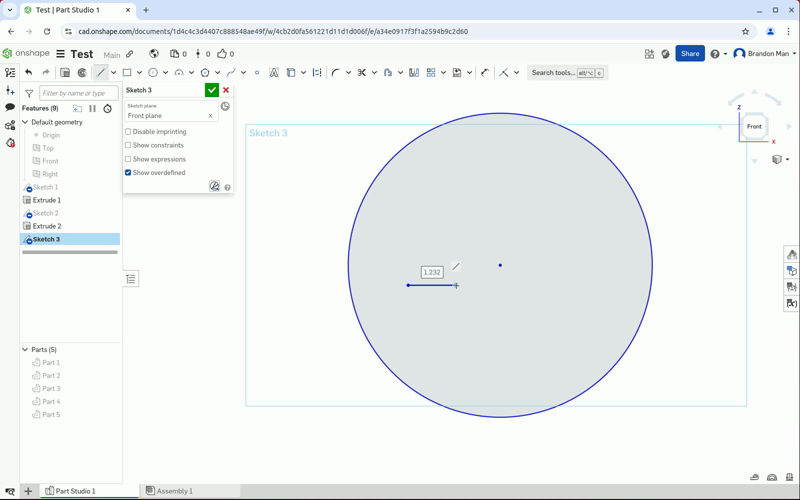
scroll(-6)
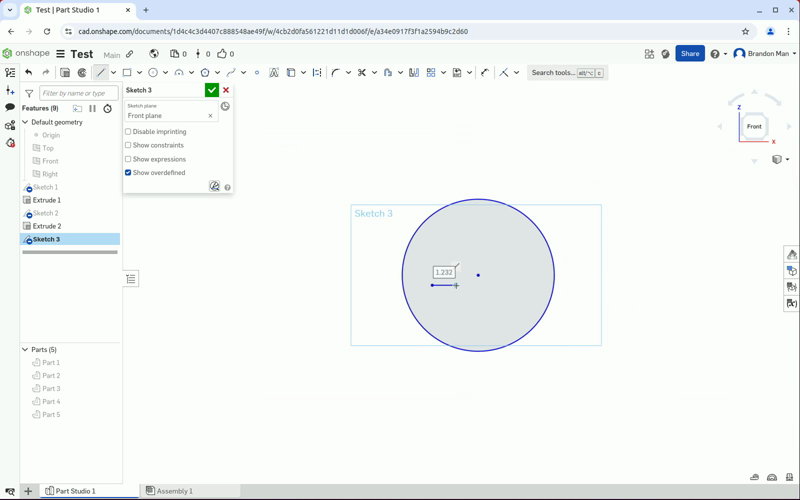
scroll(-6)
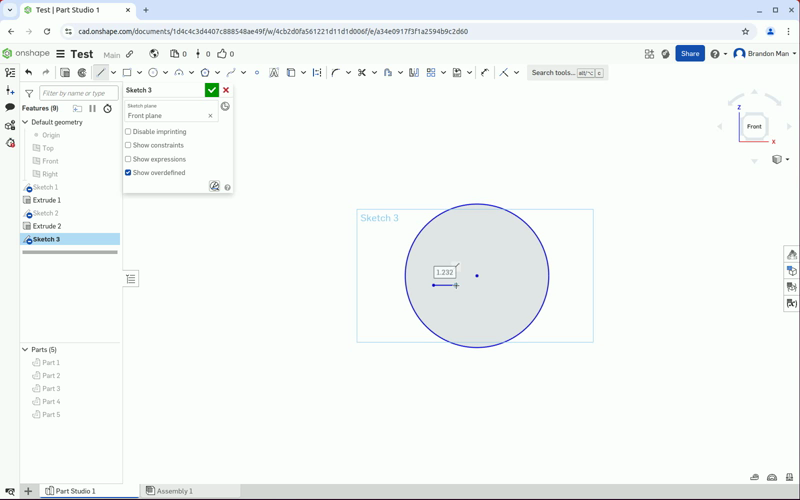
scroll(-6)
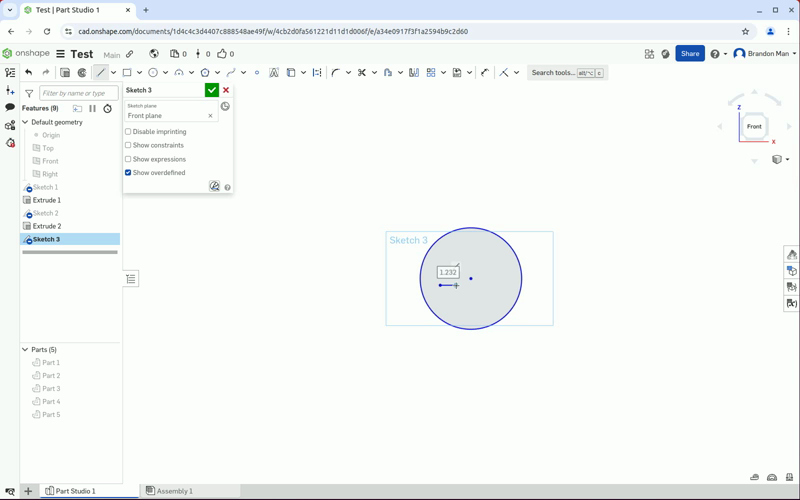
scroll(-6)
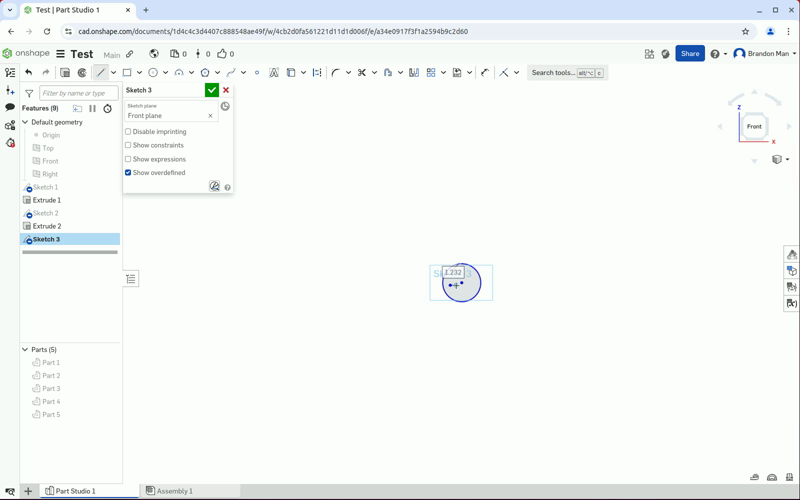
key_up(shift)
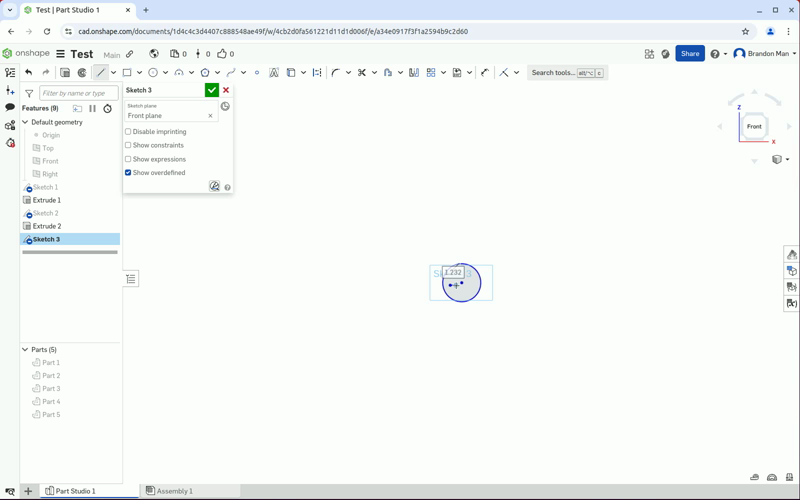
key(esc)
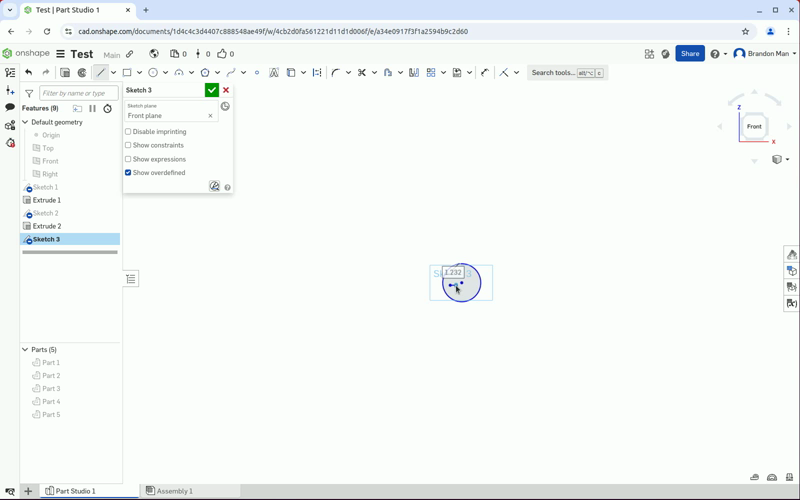
key(a)
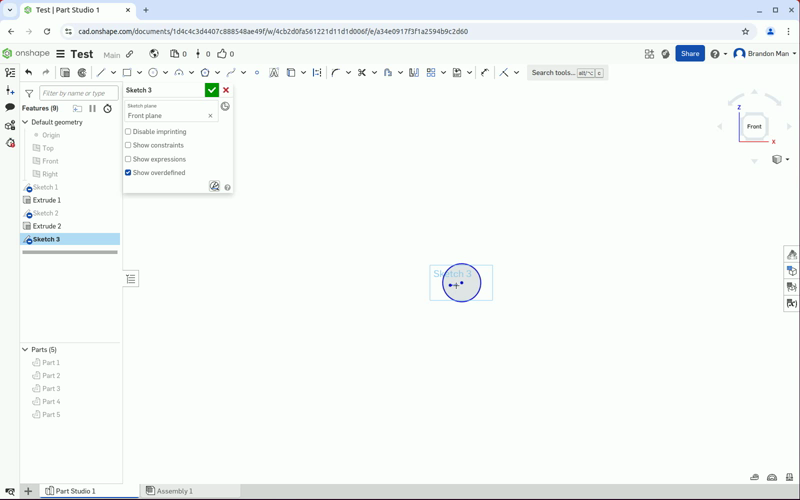
mouse_move(456, 285)
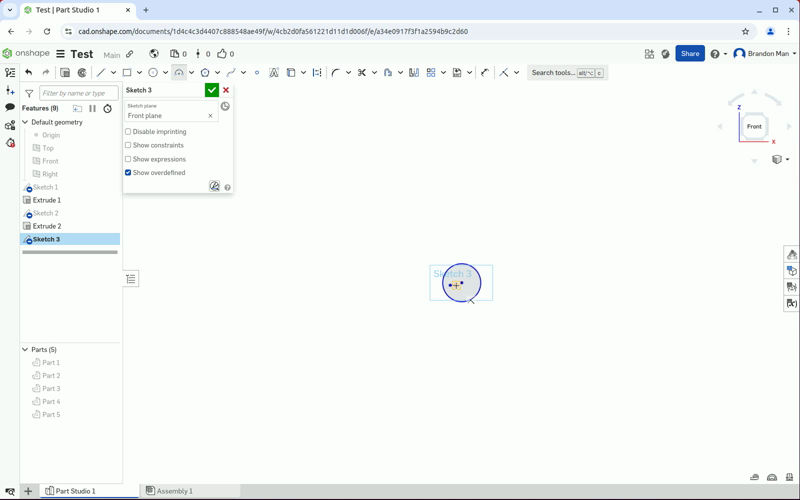
click(456, 285)
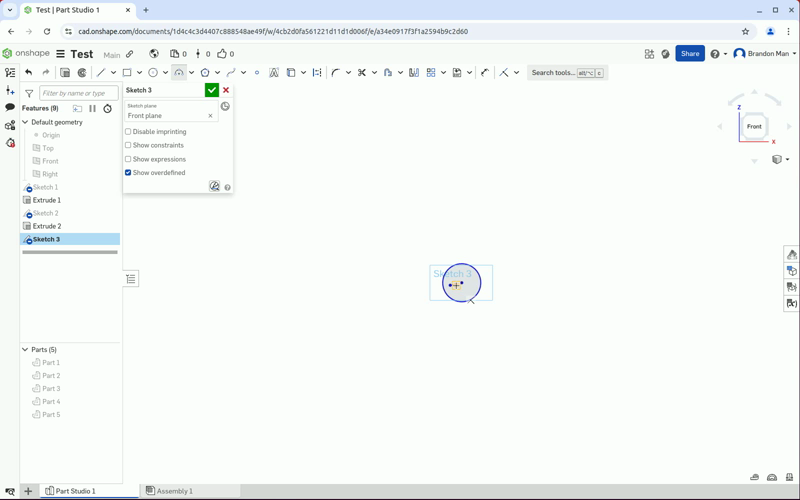
key_down(shift)
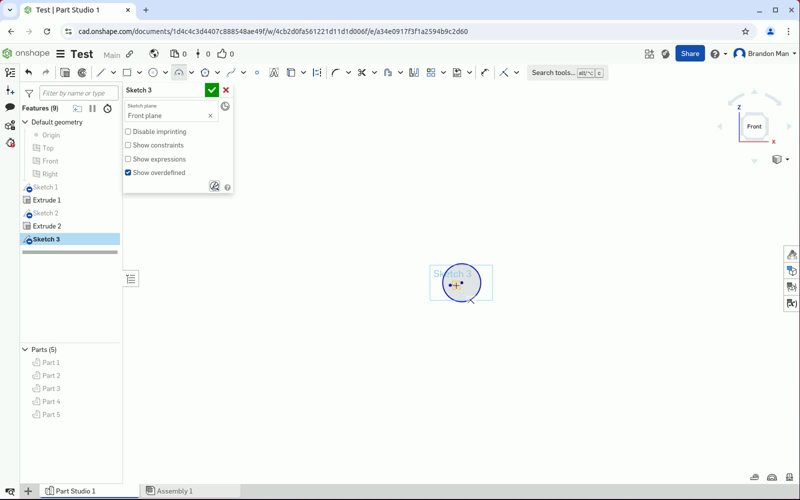
mouse_move(467, 285)
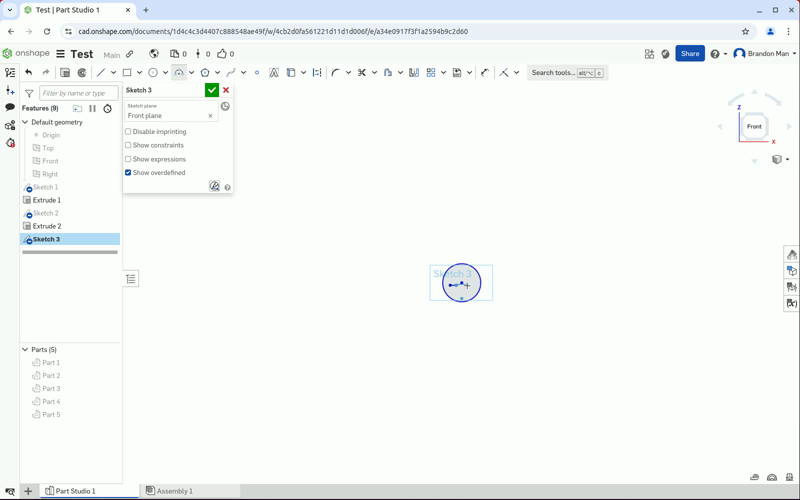
click(467, 285)
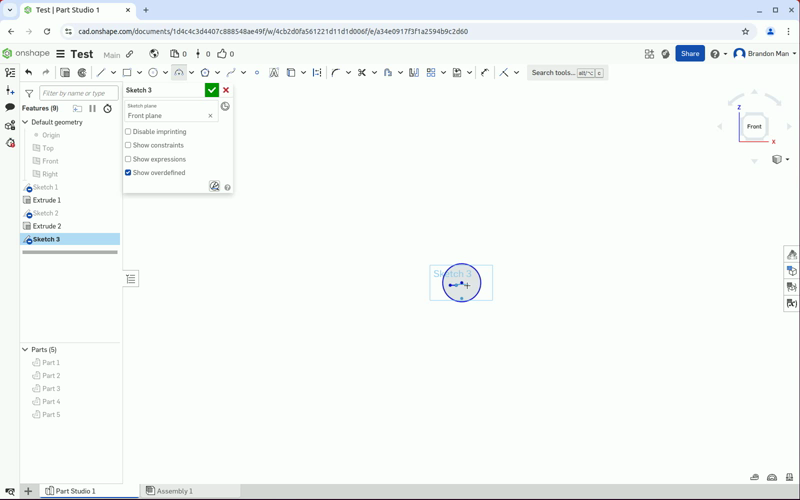
mouse_move(461, 288)
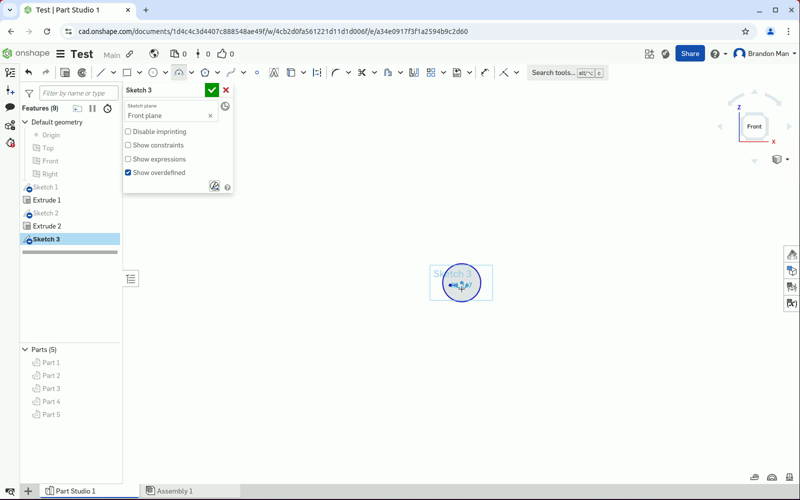
click(461, 288)
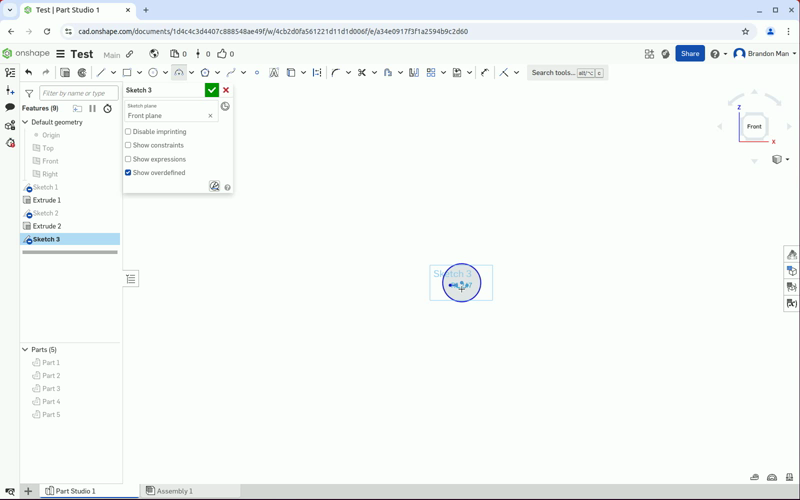
key_up(shift)
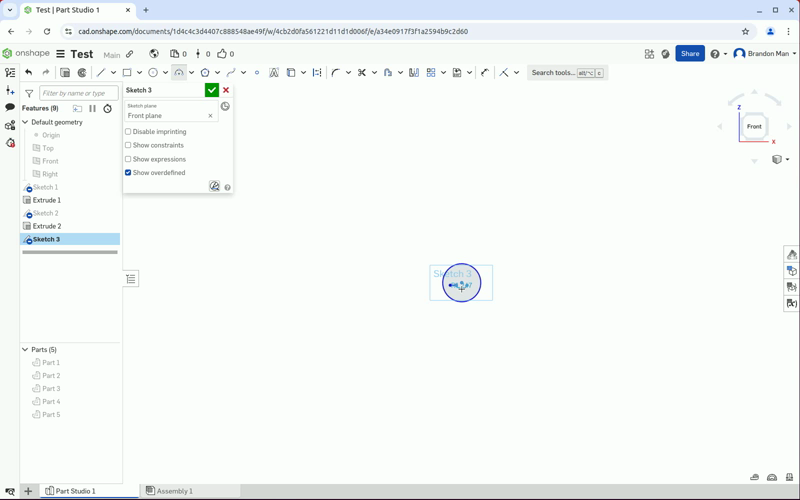
key(esc)
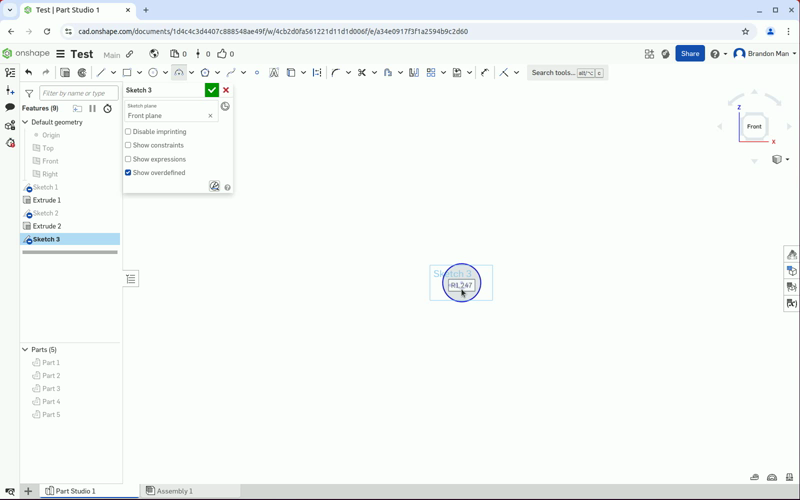
key(l)
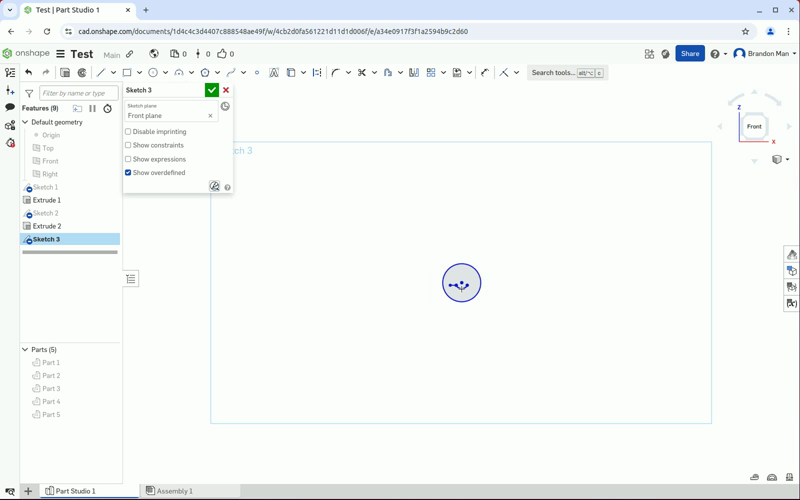
mouse_move(467, 285)
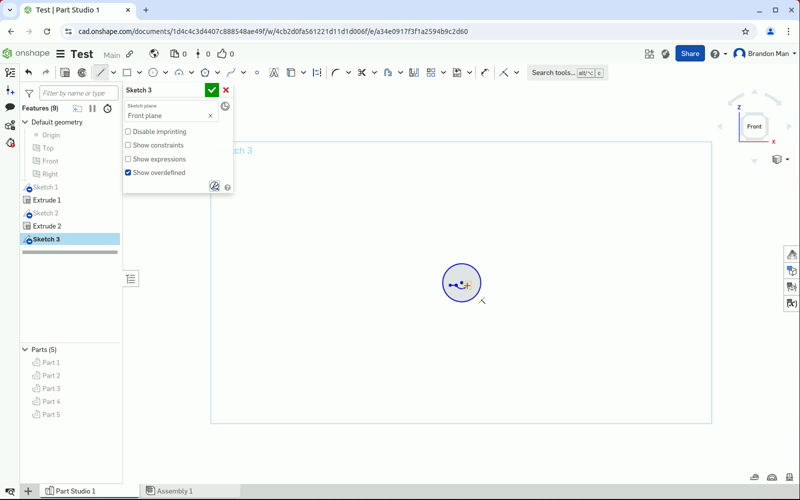
click(467, 285)
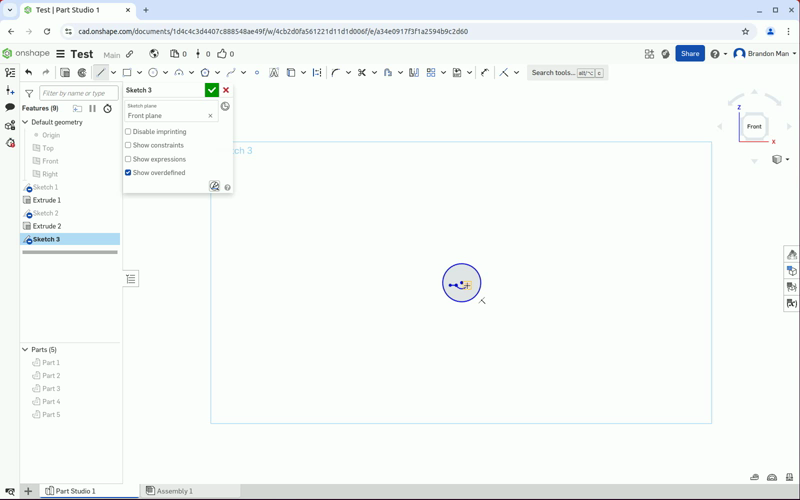
key_down(shift)
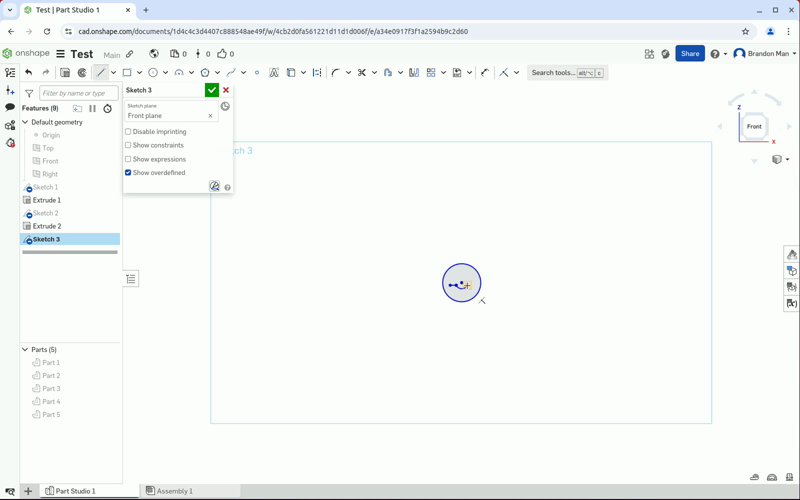
mouse_move(497, 285)
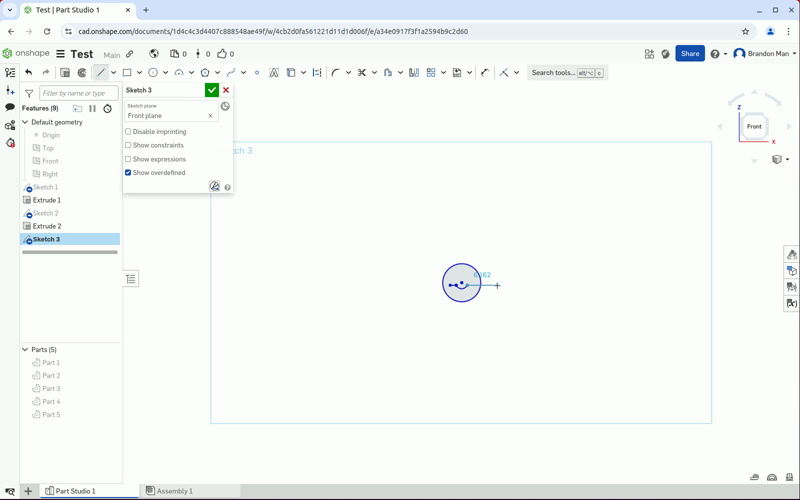
mouse_move(473, 285)
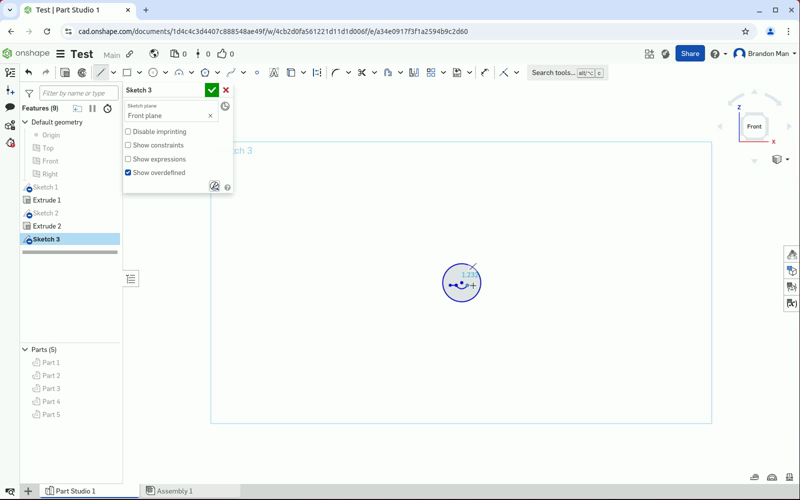
scroll(6)
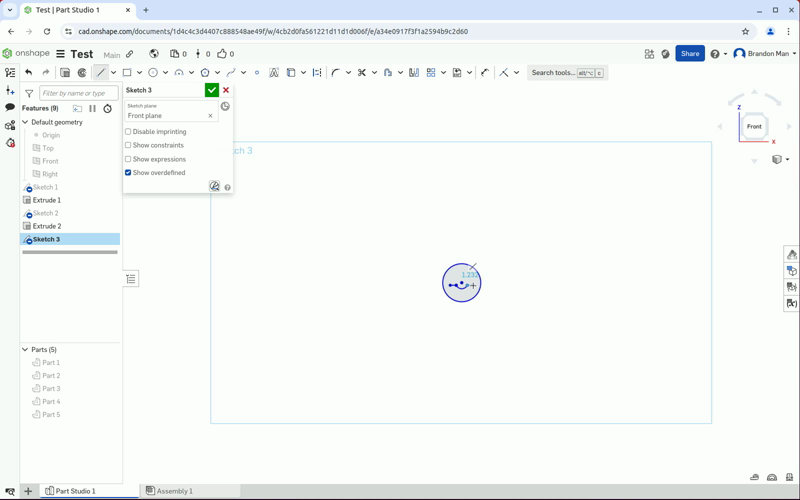
scroll(6)
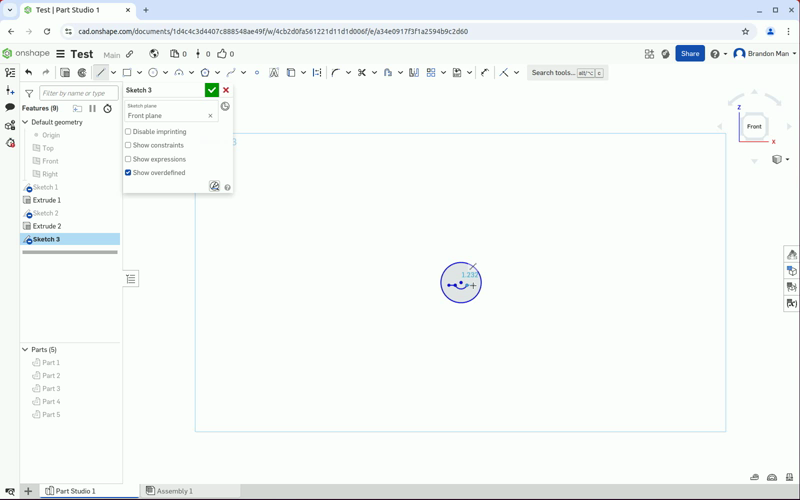
scroll(6)
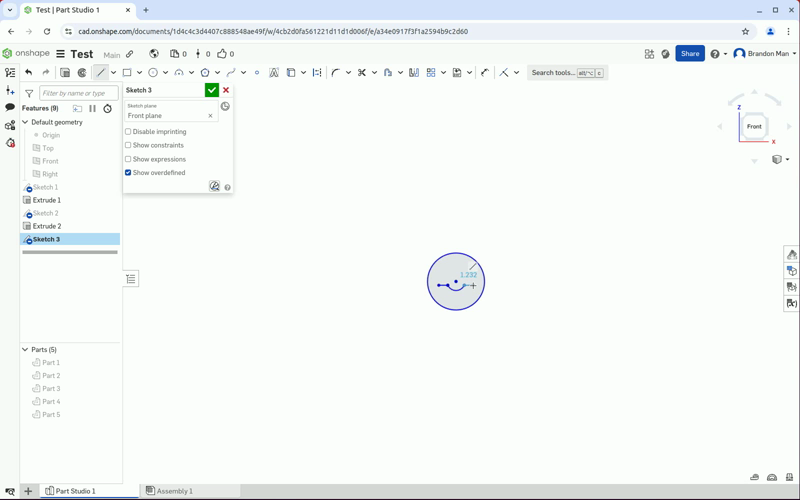
scroll(6)
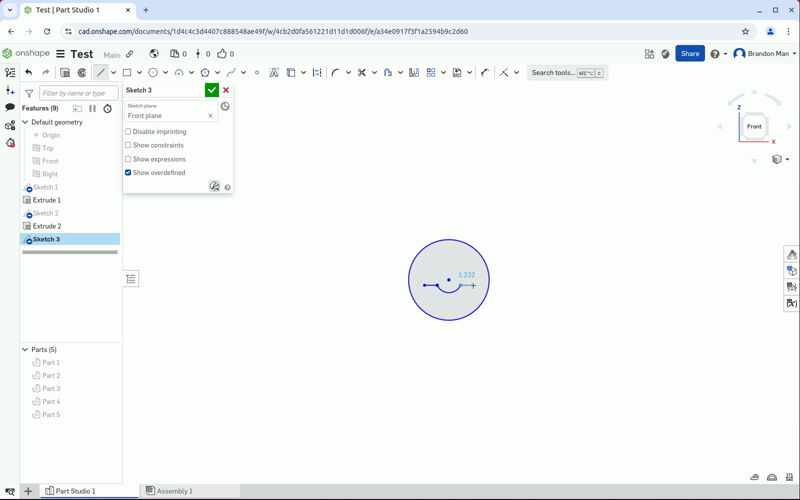
scroll(6)
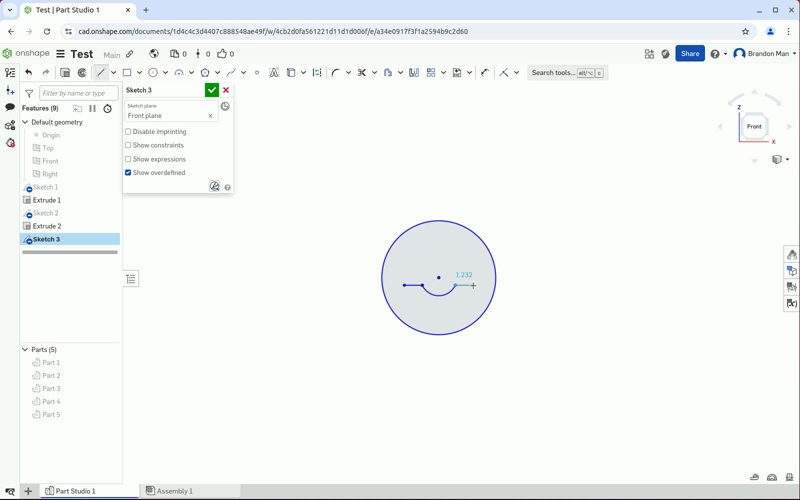
scroll(6)
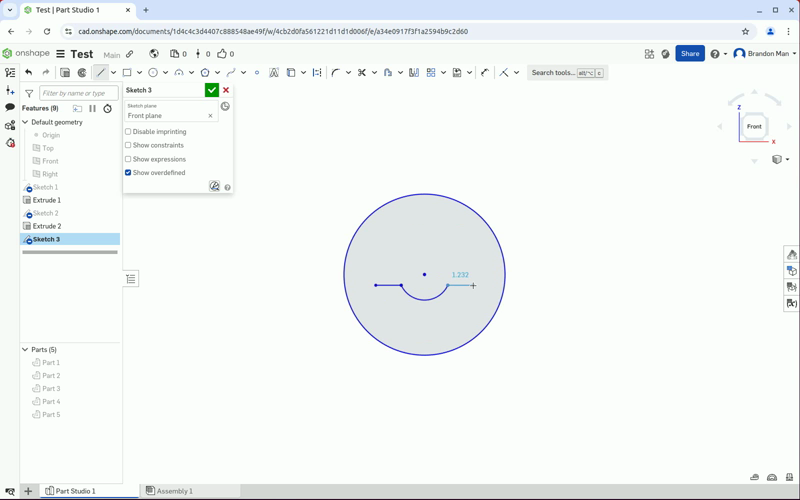
scroll(6)
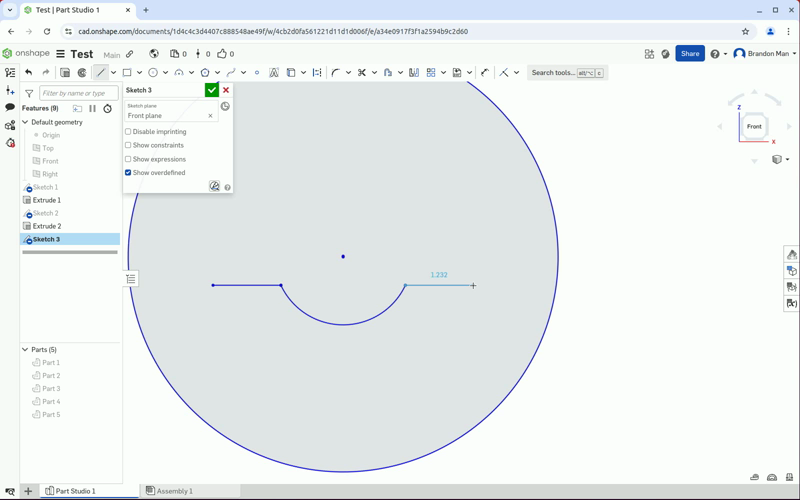
click(473, 285)
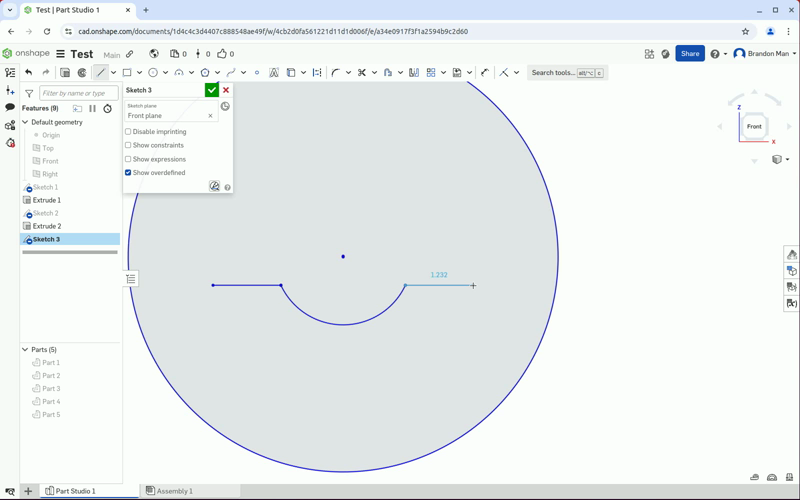
scroll(-6)
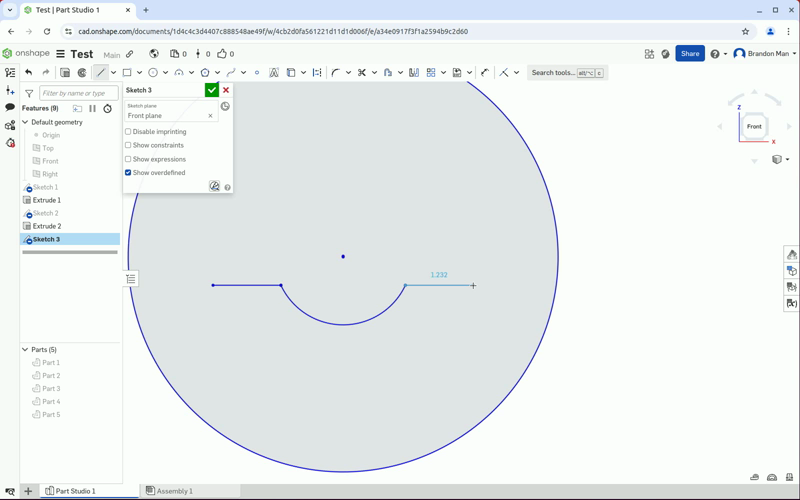
scroll(-6)
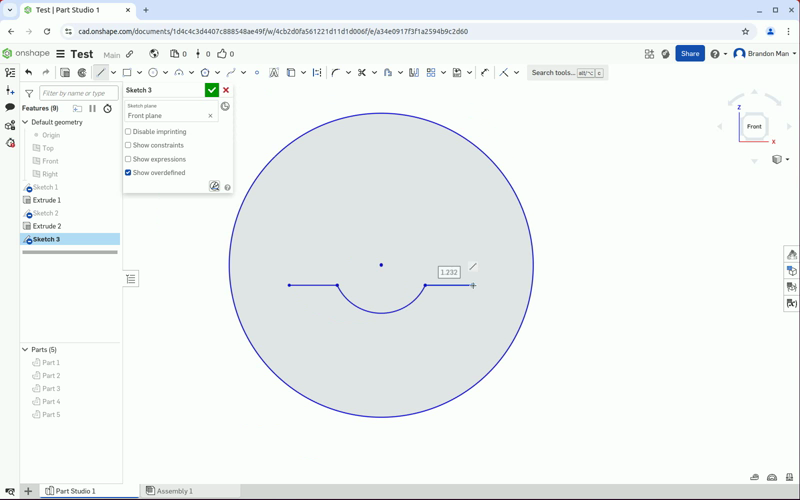
scroll(-6)
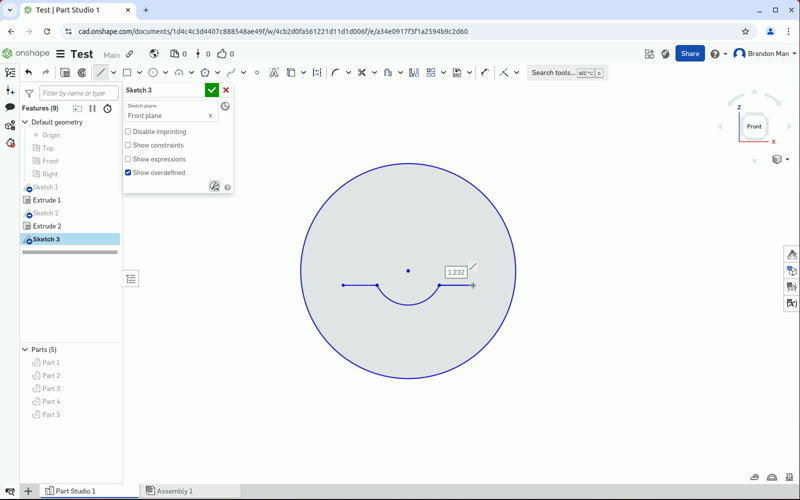
scroll(-6)
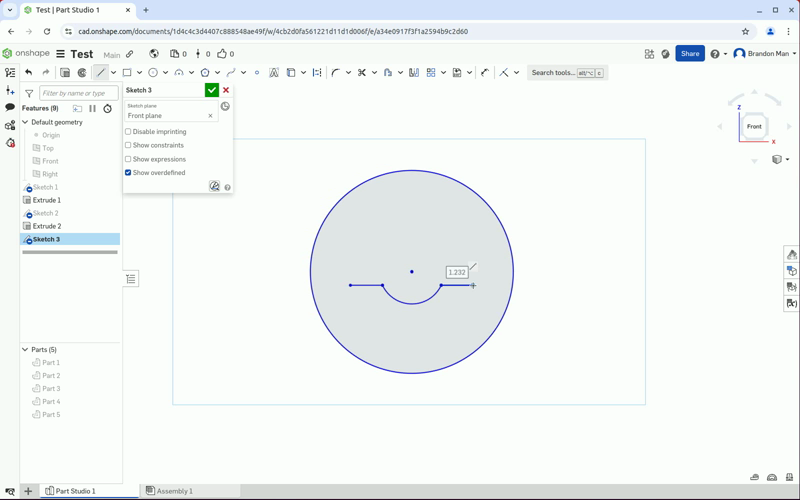
scroll(-6)
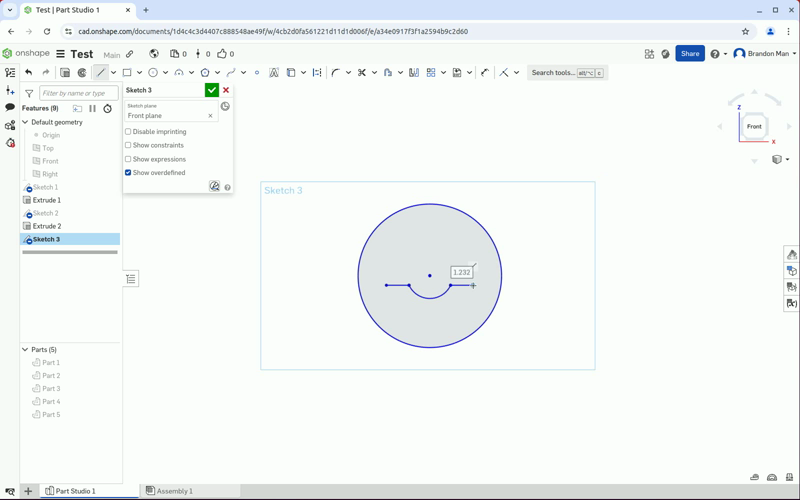
scroll(-6)
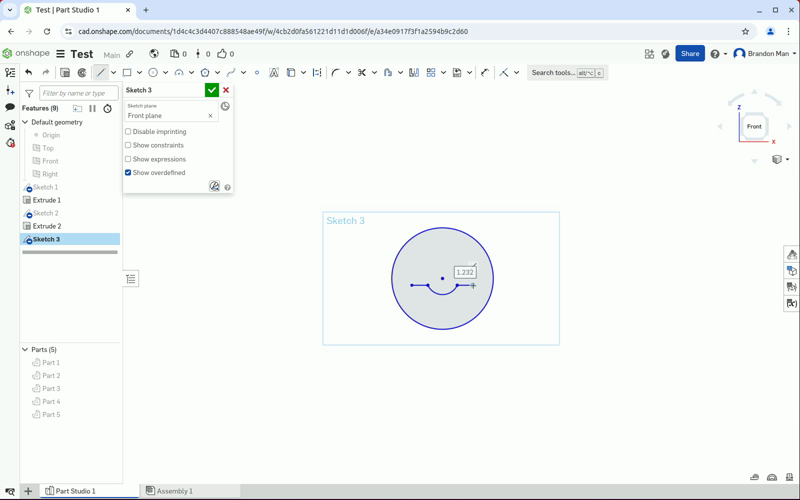
scroll(-6)
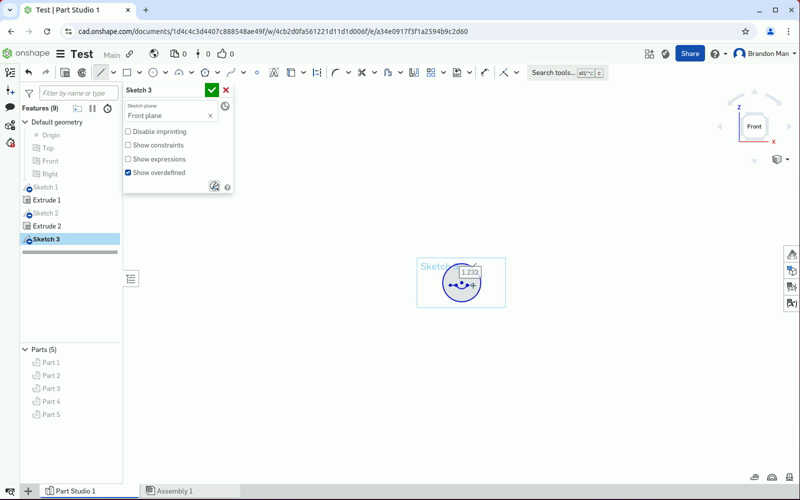
key_up(shift)
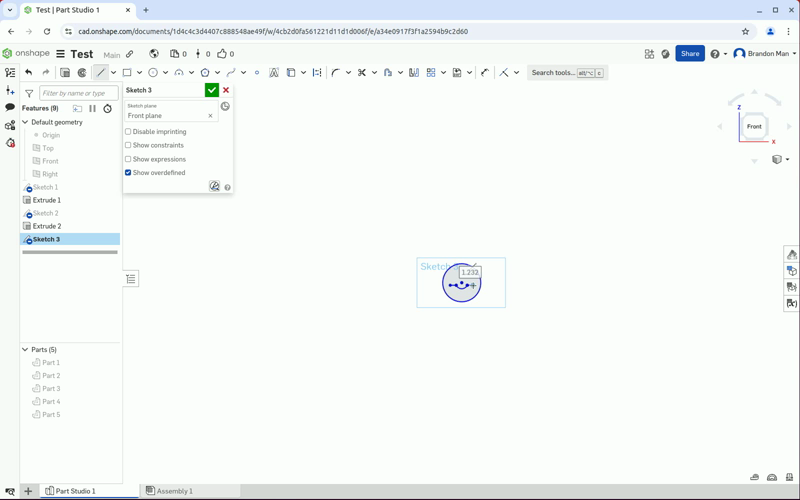
key_down(shift)
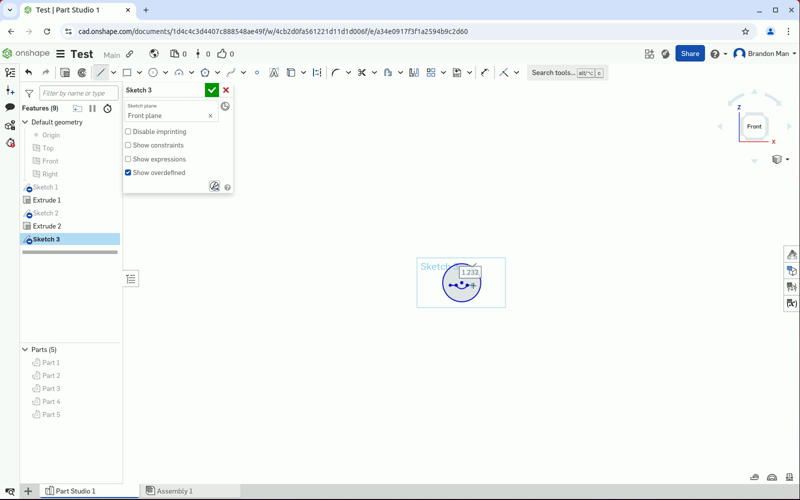
mouse_move(503, 285)
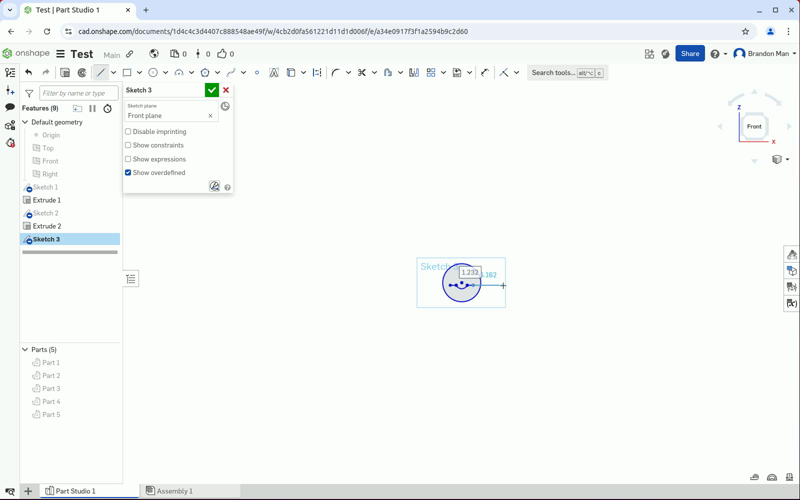
mouse_move(473, 280)
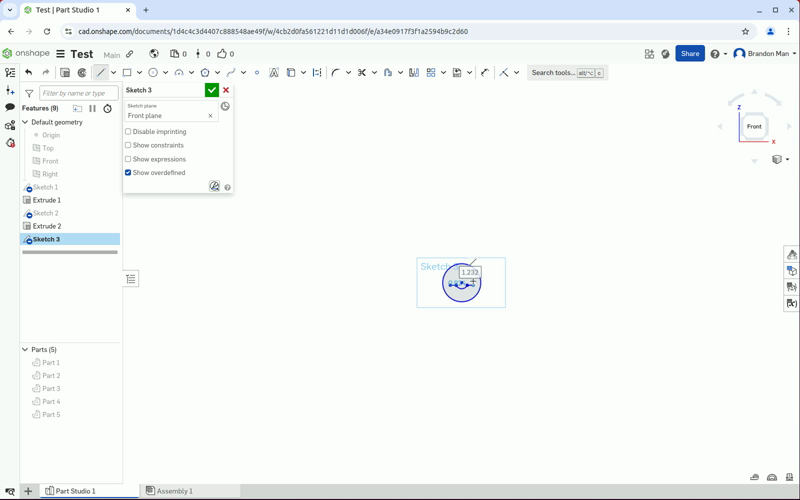
scroll(6)
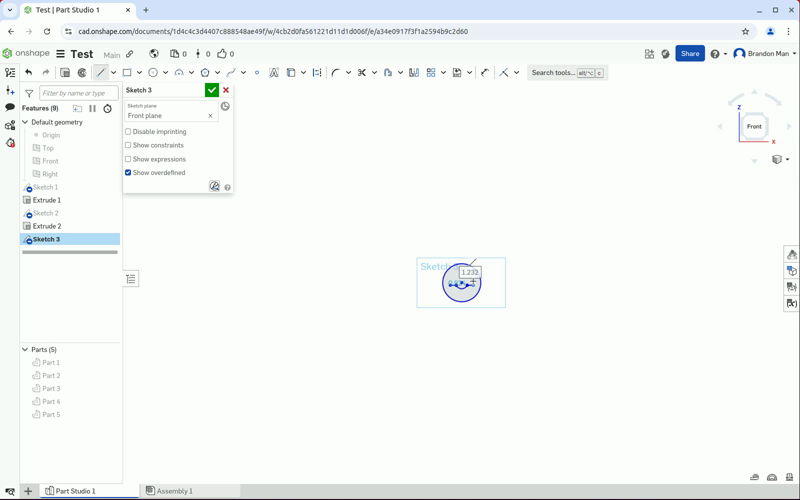
scroll(6)
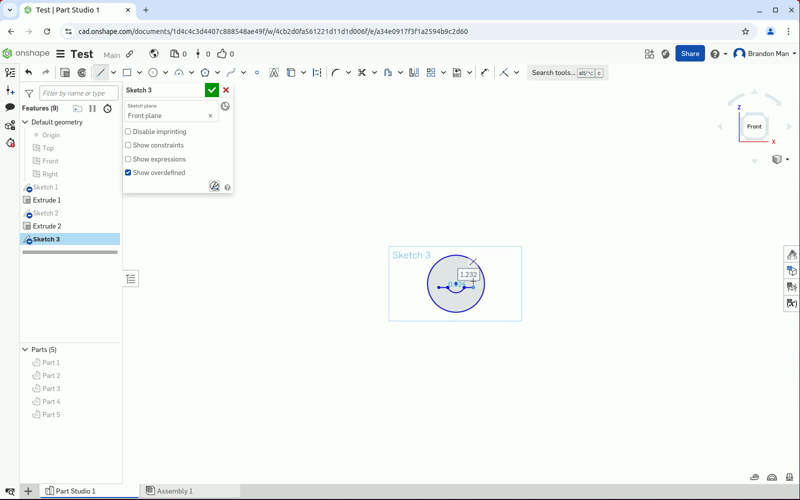
scroll(6)
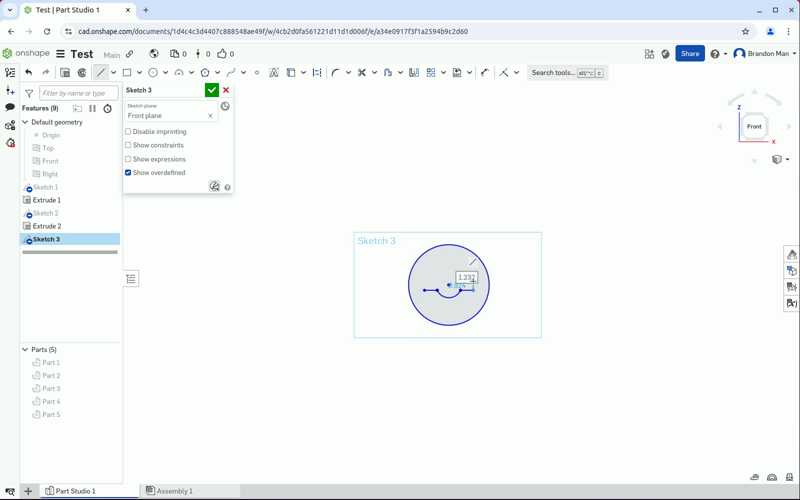
scroll(6)
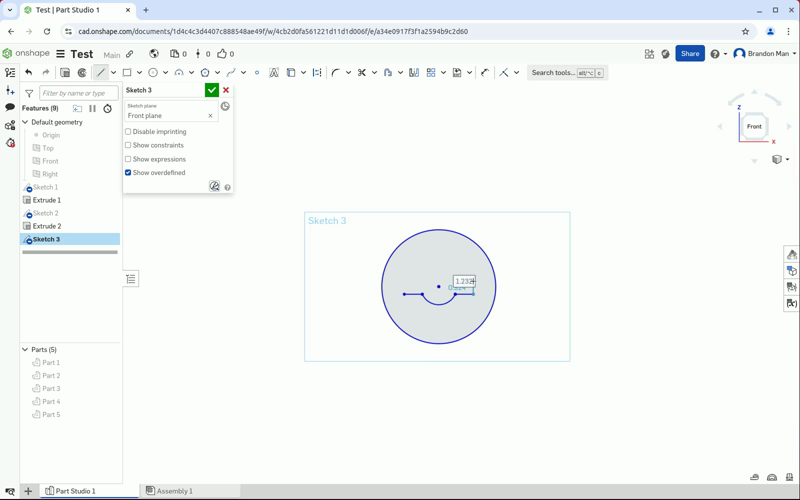
scroll(6)
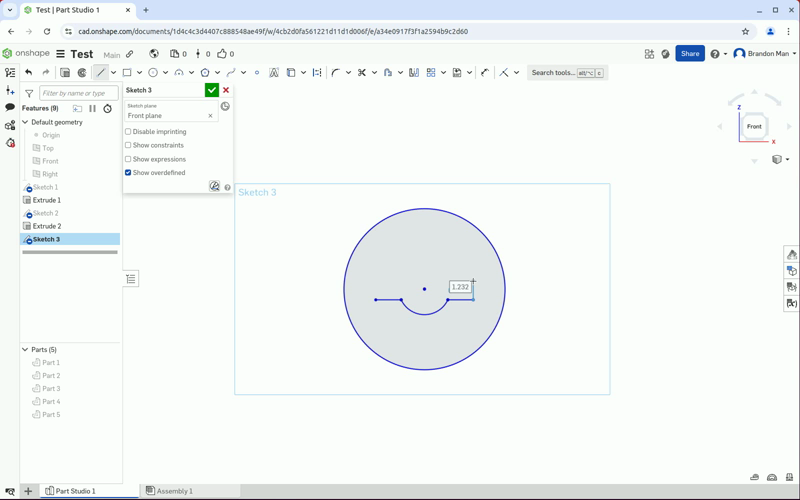
scroll(6)
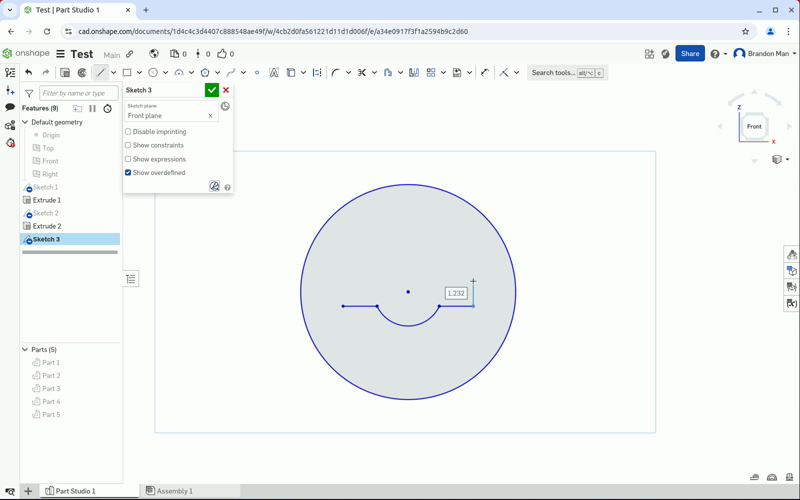
scroll(6)
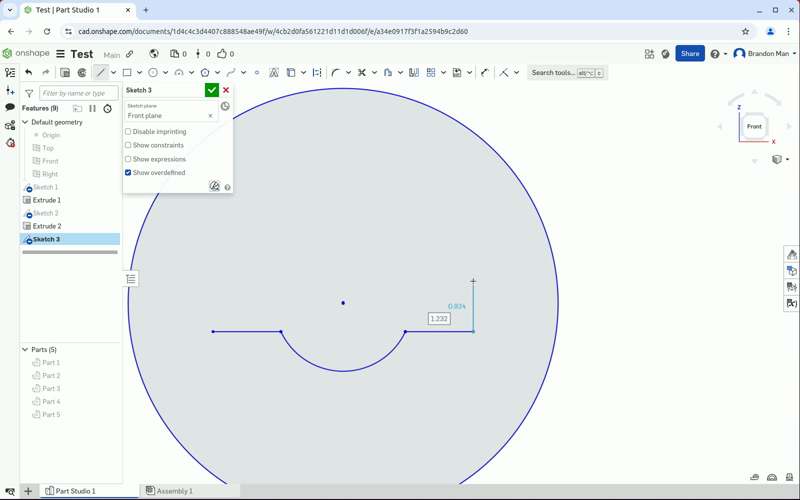
click(473, 280)
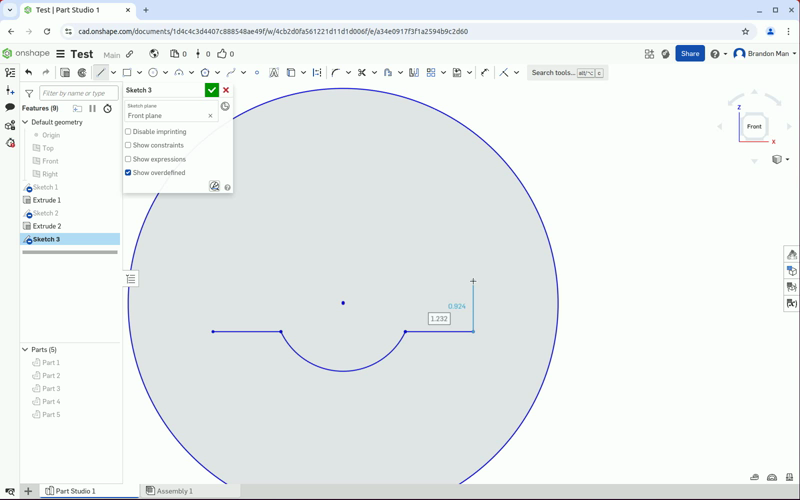
scroll(-6)
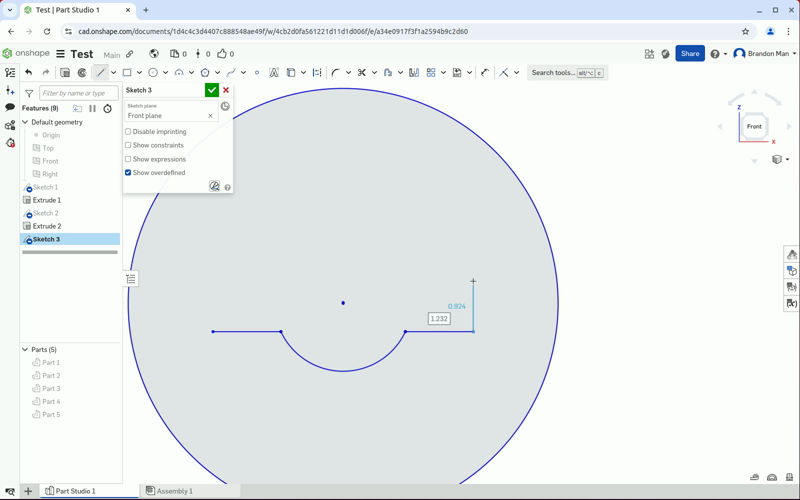
scroll(-6)
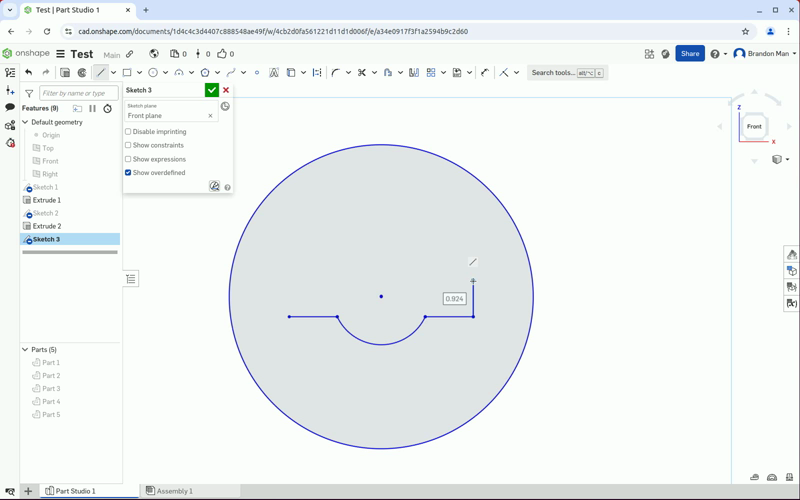
scroll(-6)
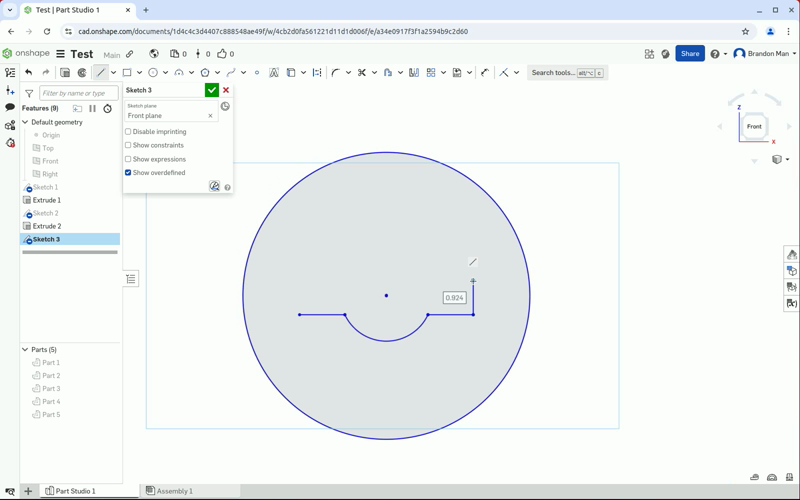
scroll(-6)
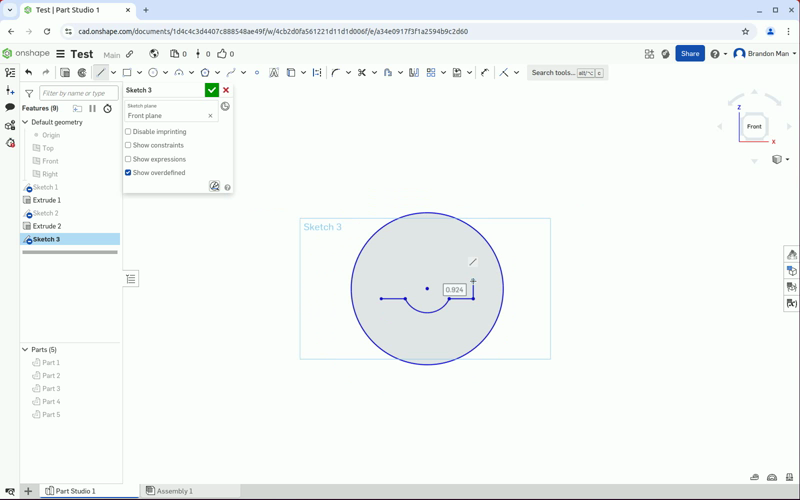
scroll(-6)
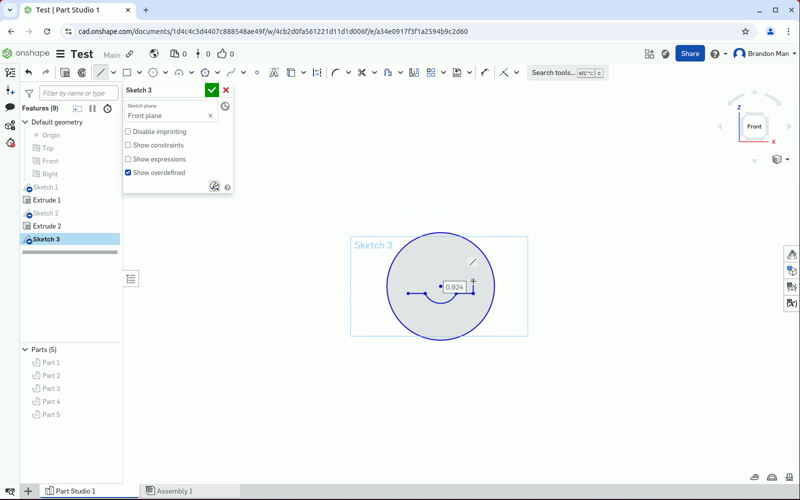
scroll(-6)
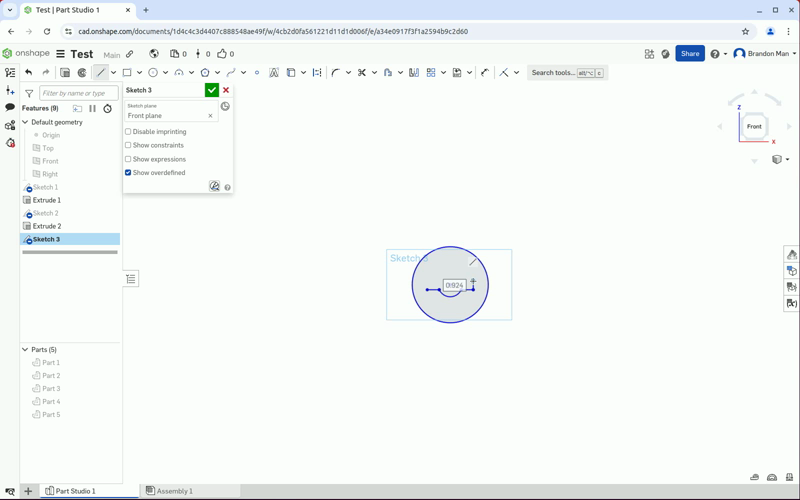
scroll(-6)
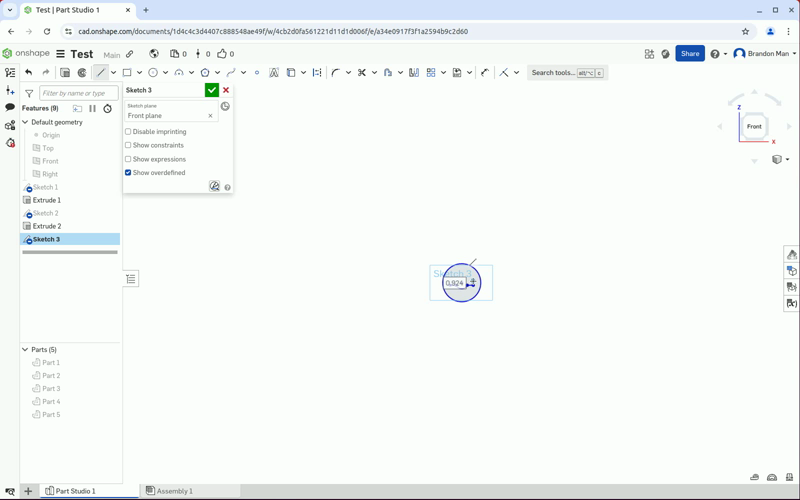
key_up(shift)
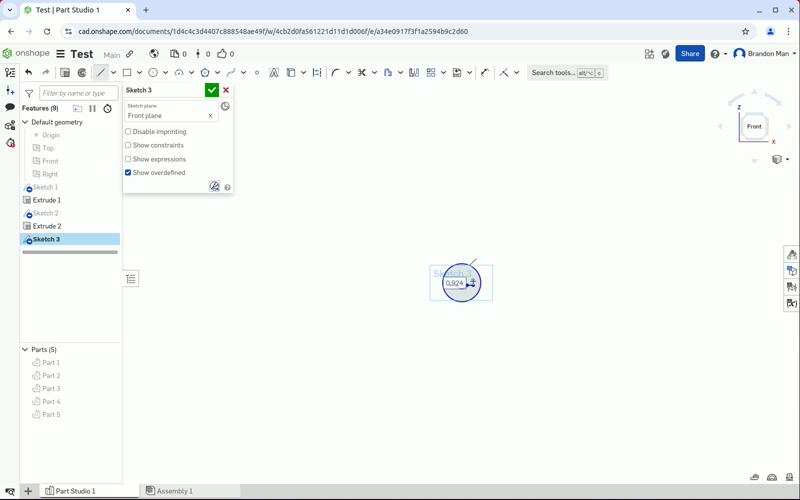
key_down(shift)
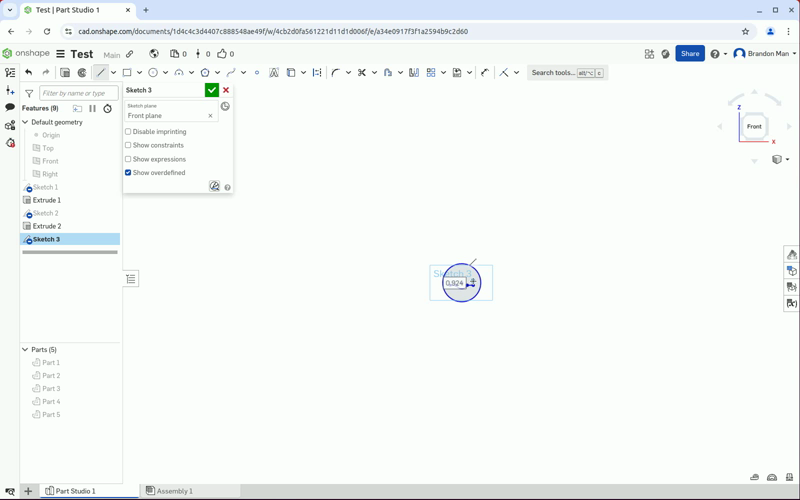
mouse_move(503, 280)
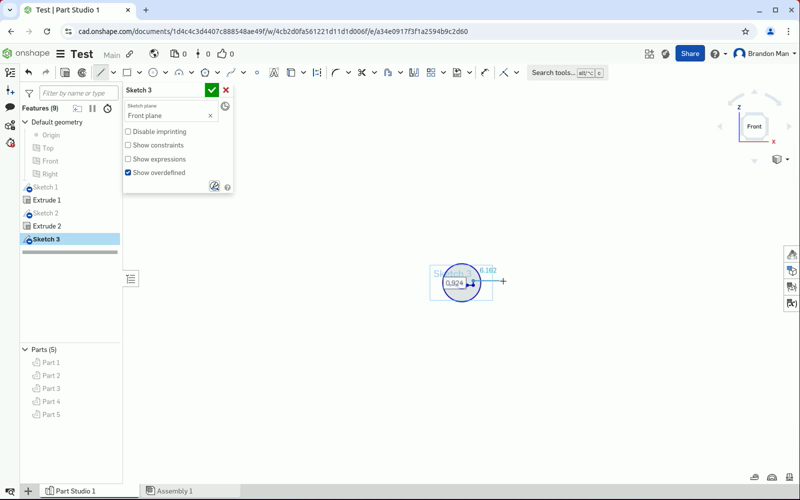
mouse_move(467, 280)
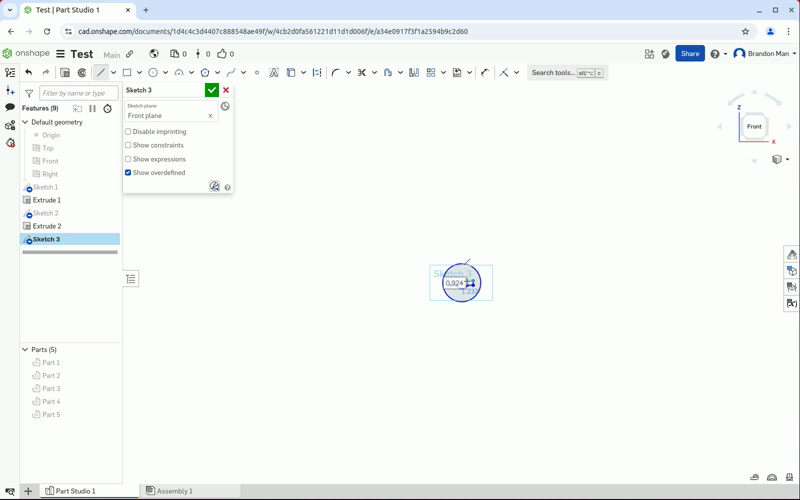
scroll(6)
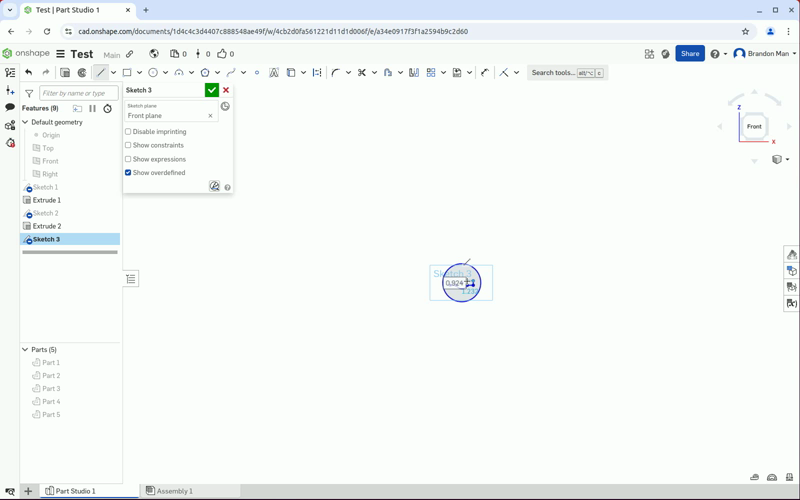
scroll(6)
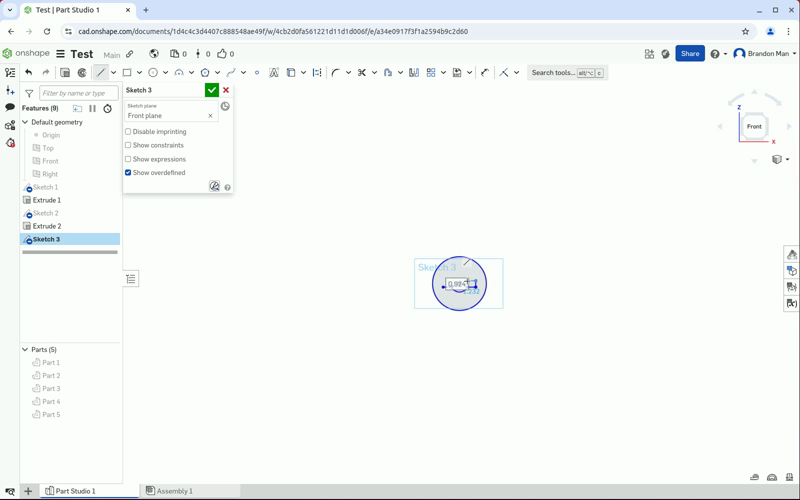
scroll(6)
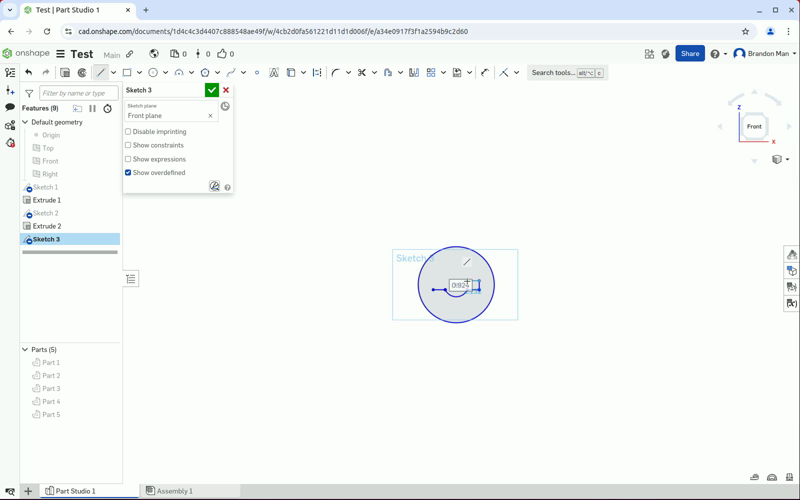
scroll(6)
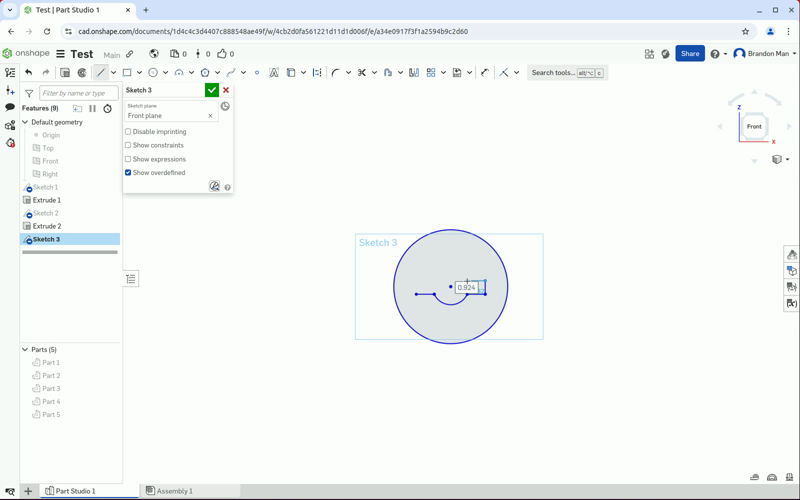
scroll(6)
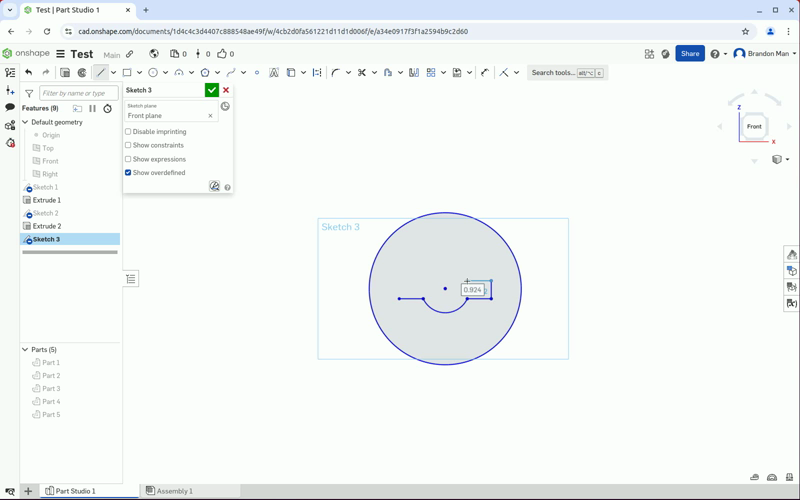
scroll(6)
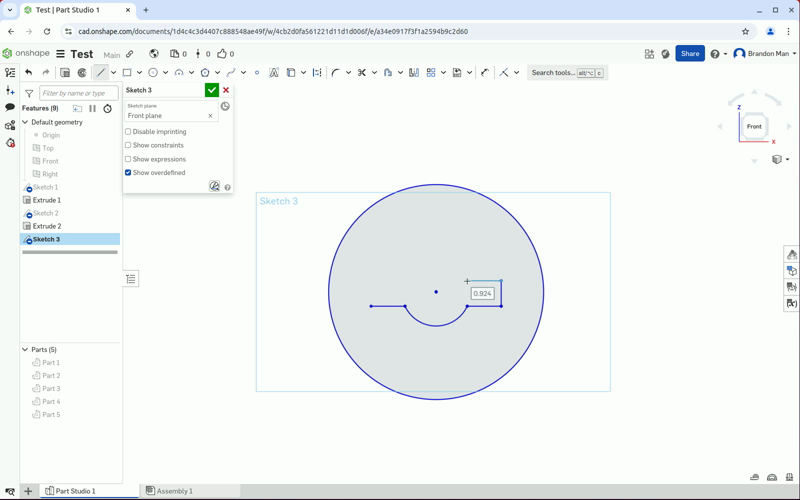
scroll(6)
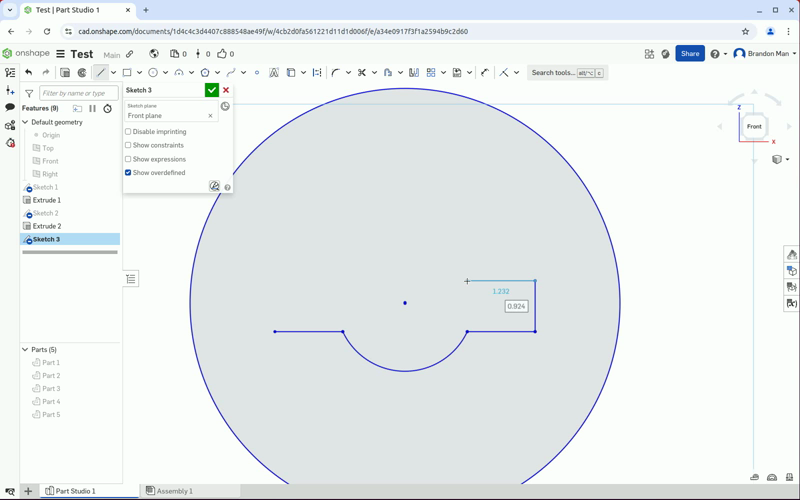
click(467, 280)
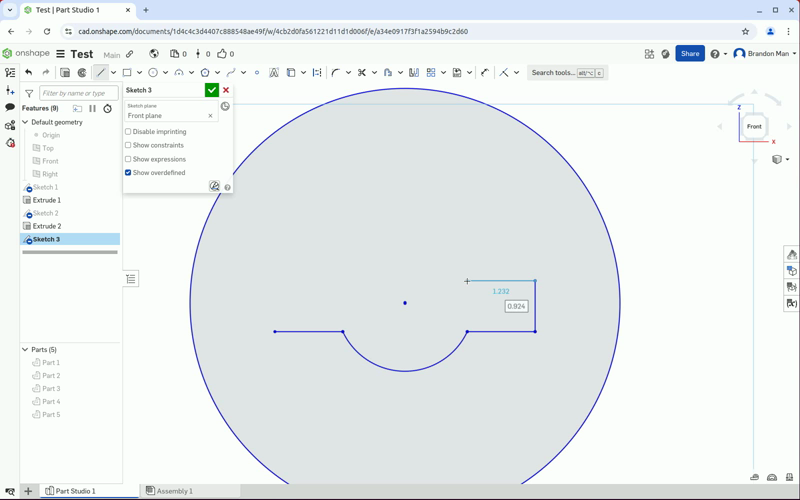
scroll(-6)
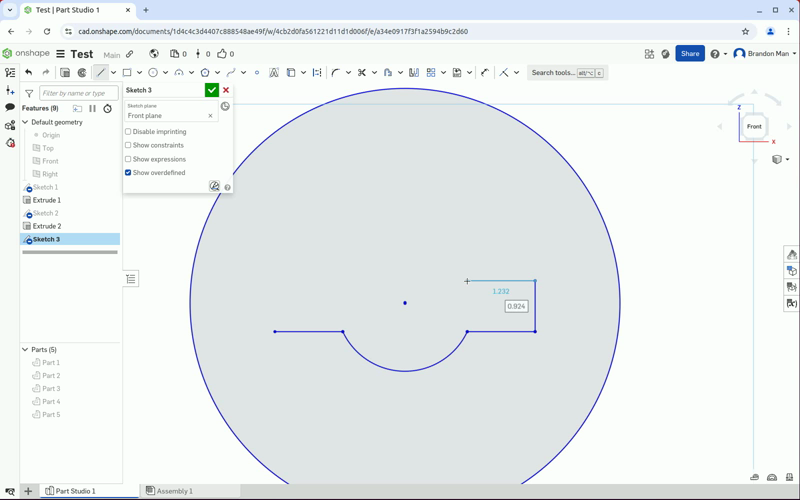
scroll(-6)
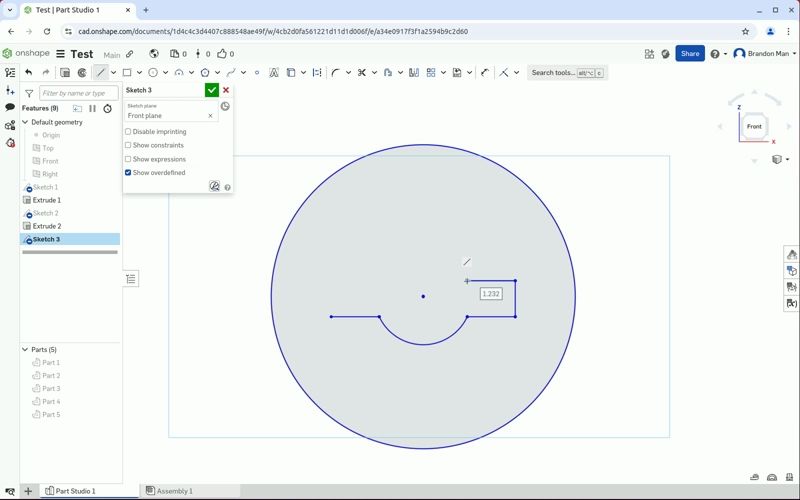
scroll(-6)
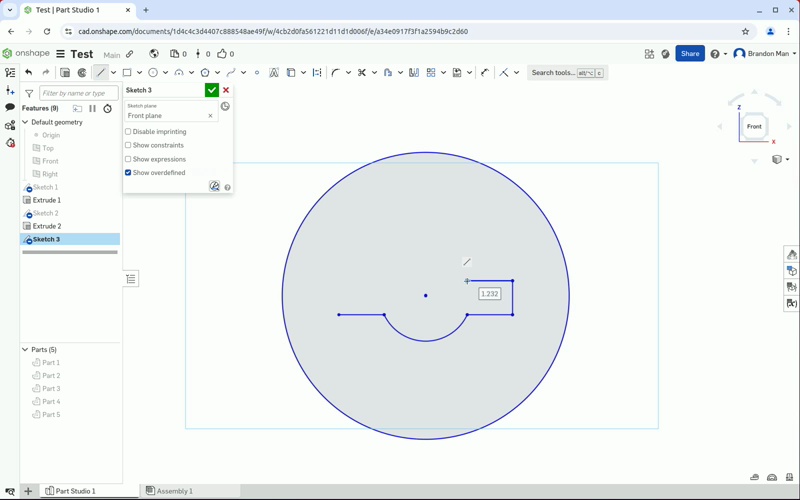
scroll(-6)
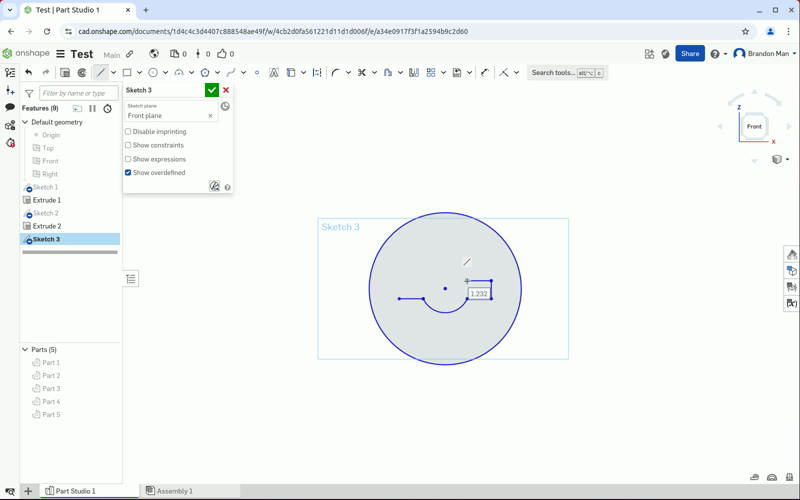
scroll(-6)
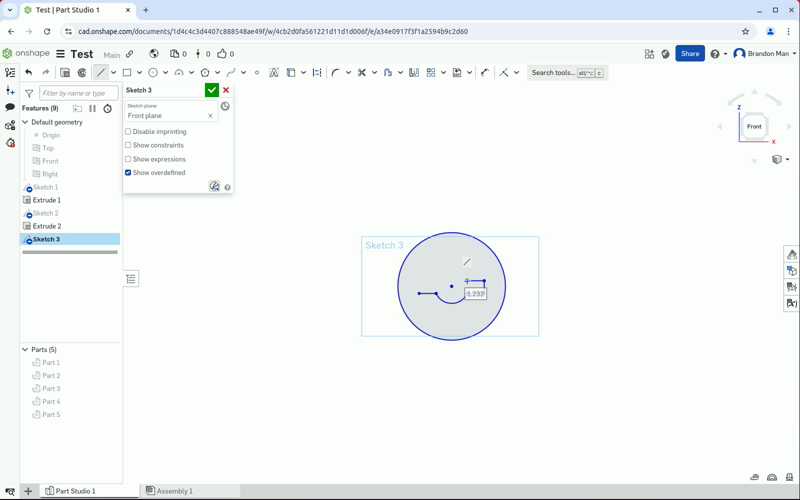
scroll(-6)
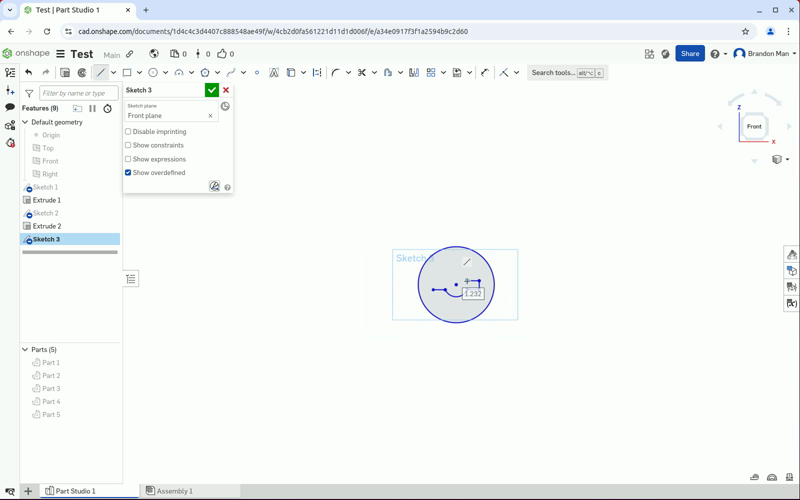
scroll(-6)
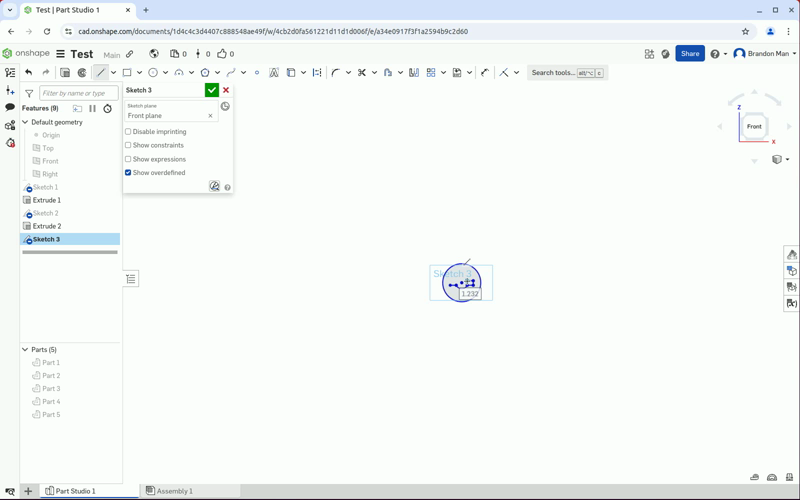
key_up(shift)
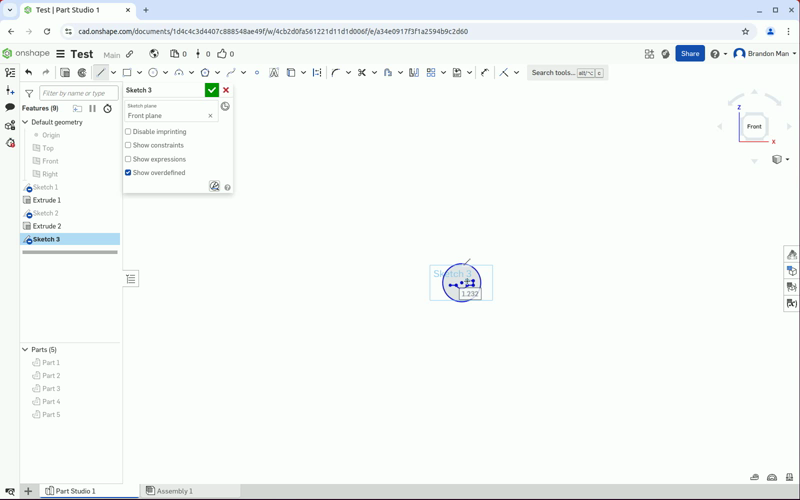
key(esc)
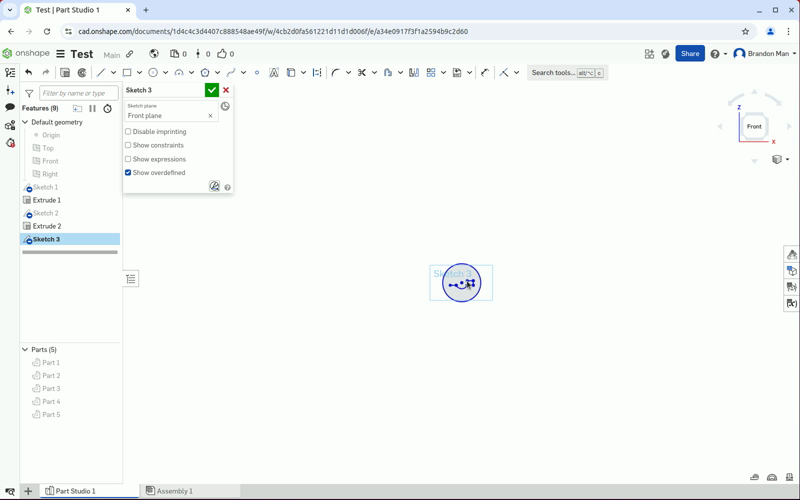
key(a)
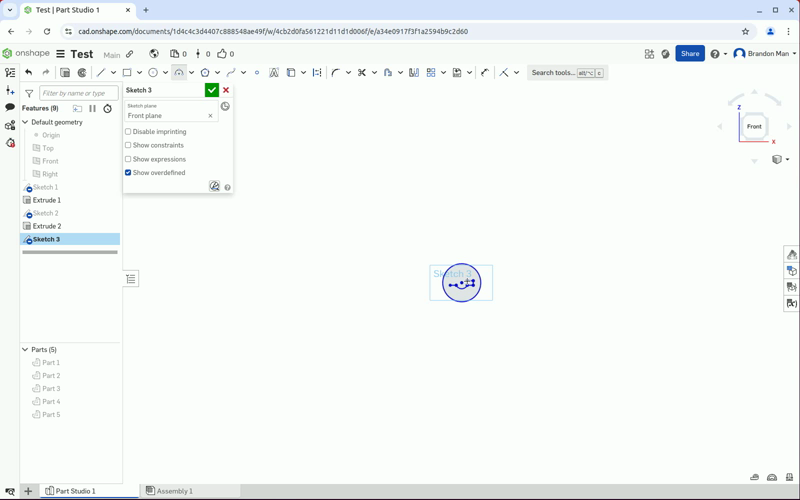
mouse_move(467, 280)
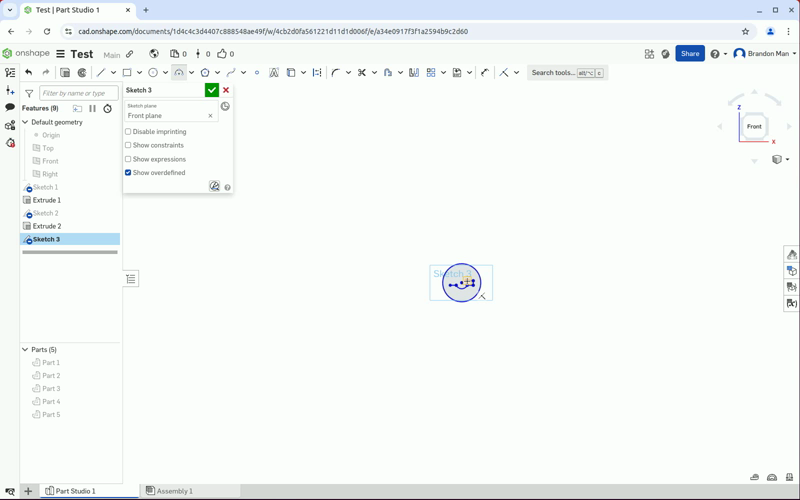
click(467, 280)
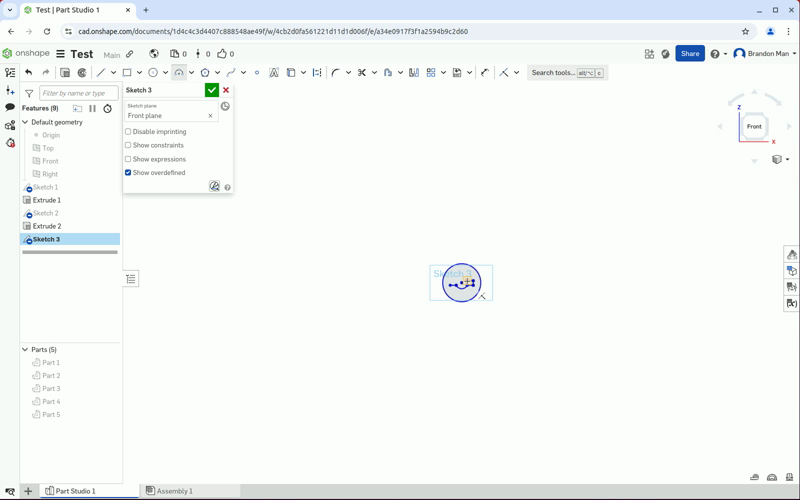
key_down(shift)
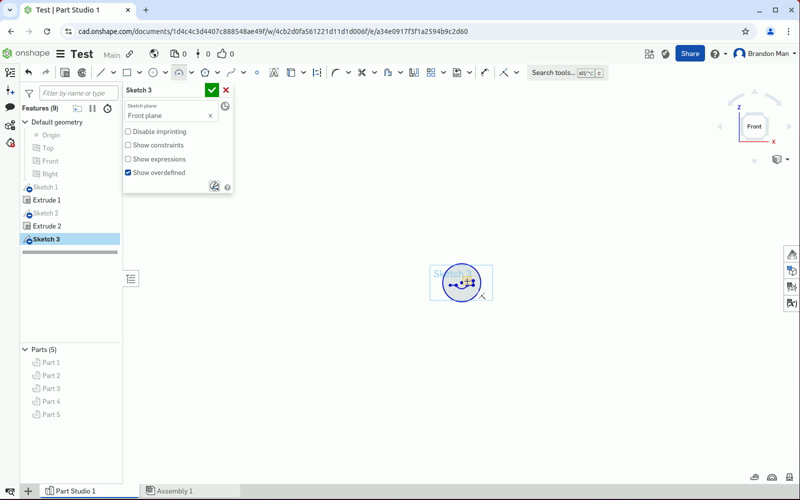
mouse_move(456, 280)
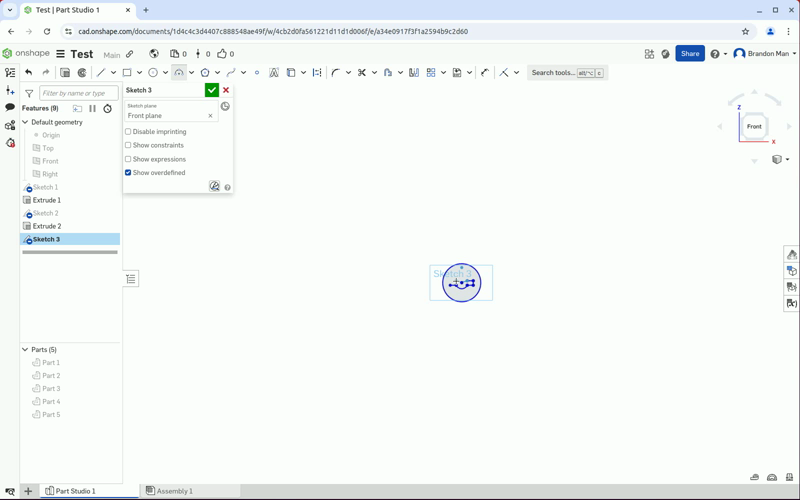
click(456, 280)
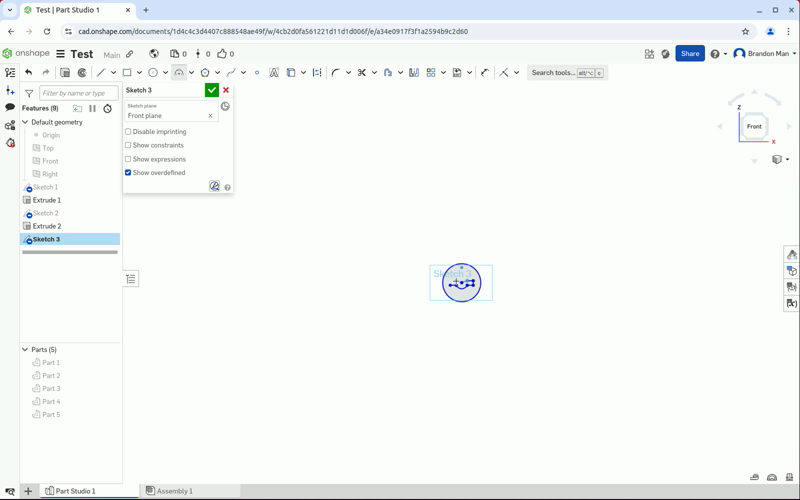
mouse_move(461, 276)
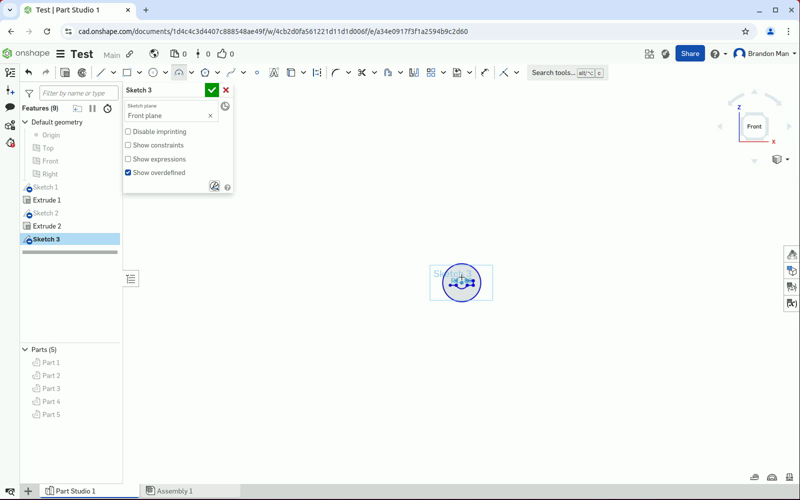
click(461, 276)
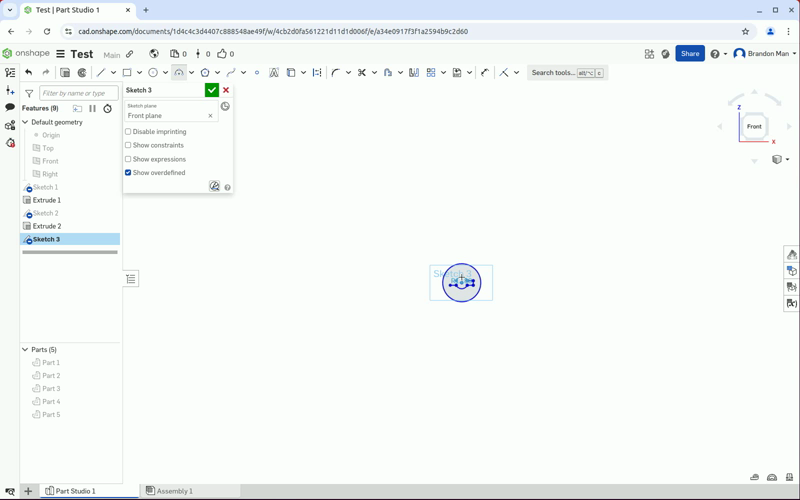
key_up(shift)
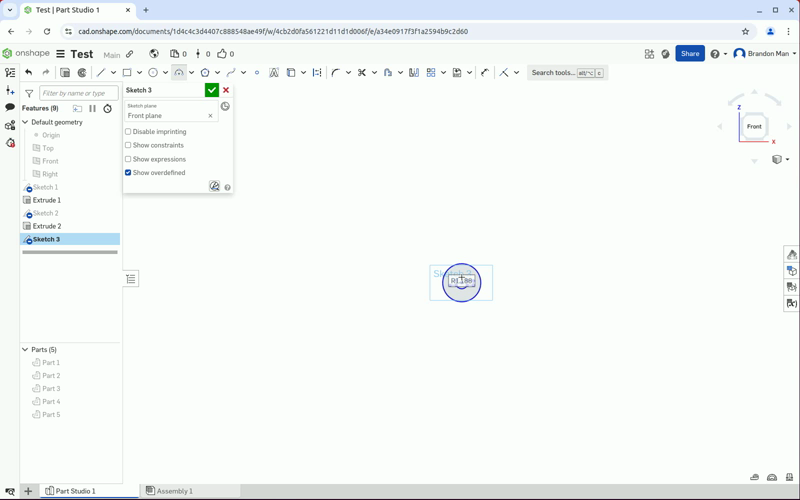
key(esc)
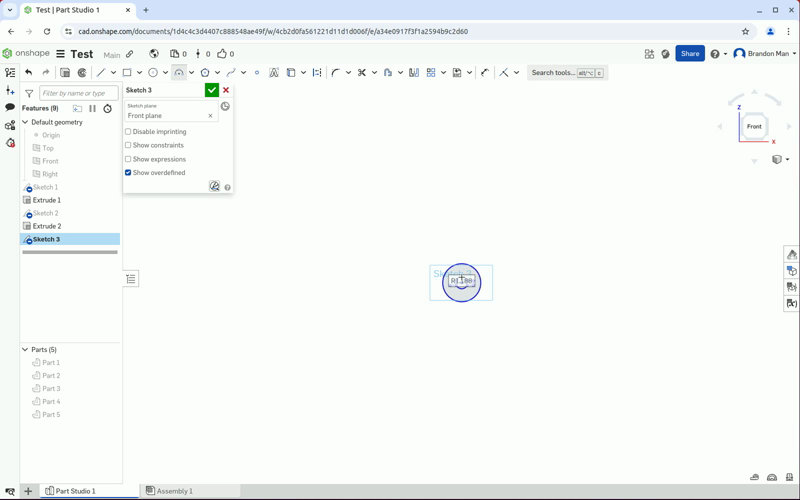
key(l)
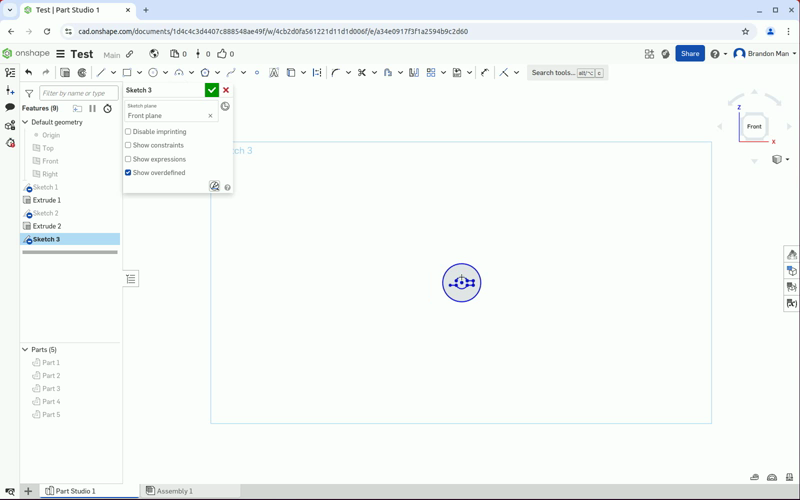
mouse_move(456, 280)
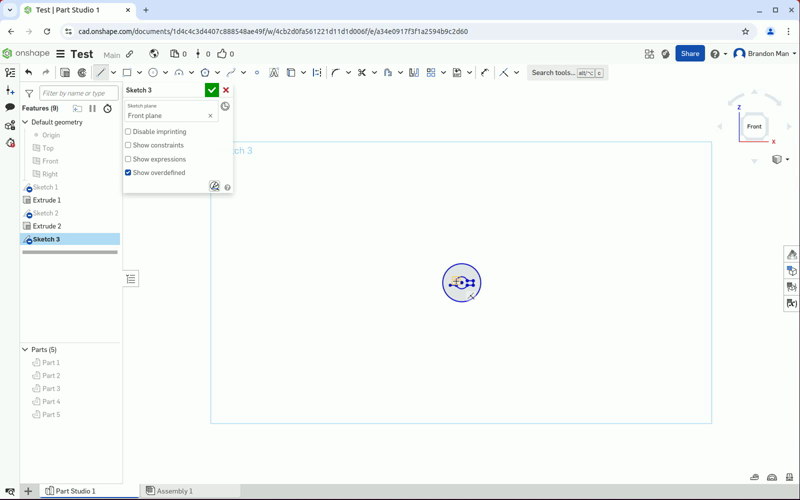
click(456, 280)
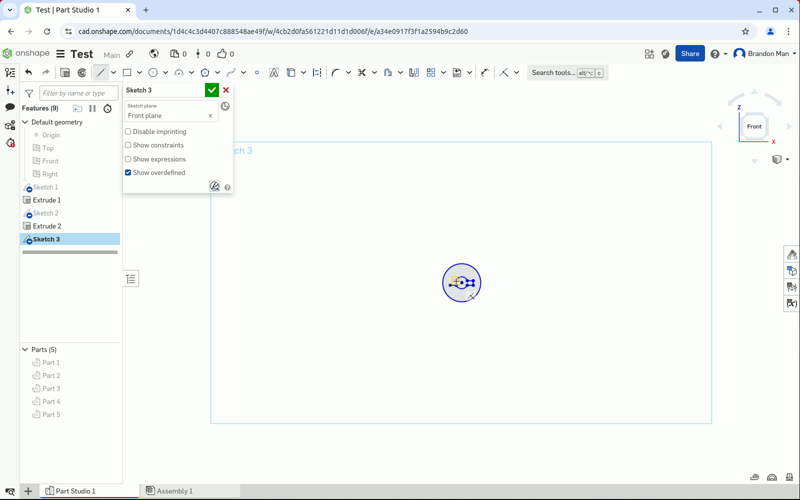
key_down(shift)
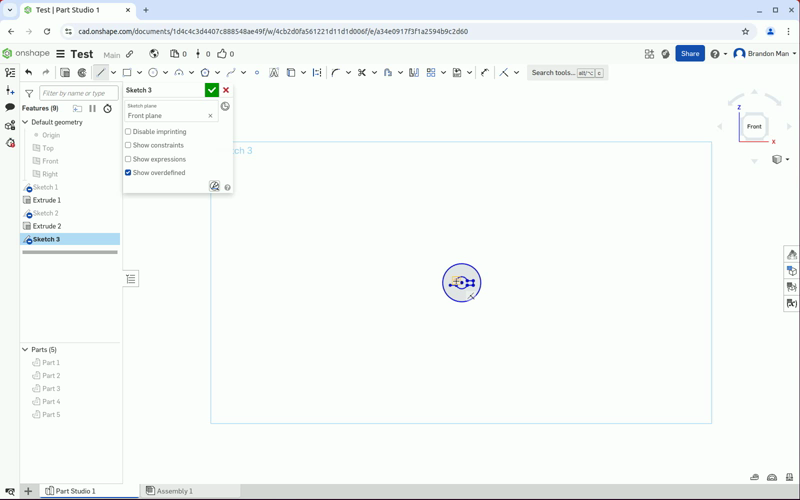
mouse_move(486, 280)
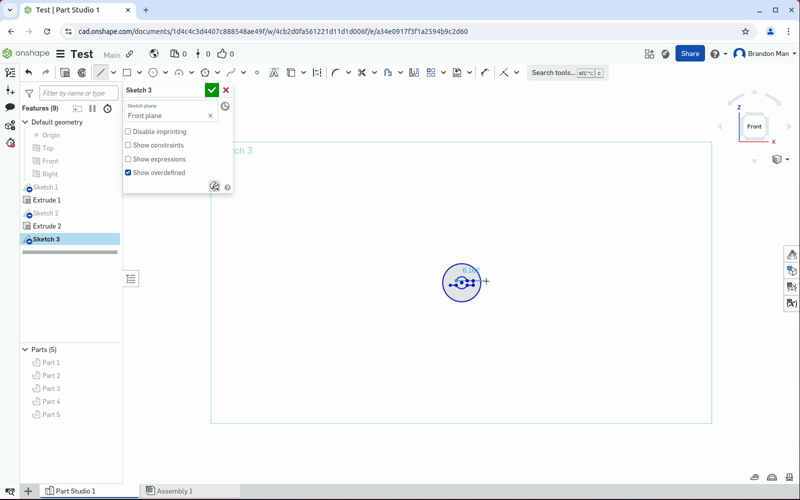
mouse_move(450, 280)
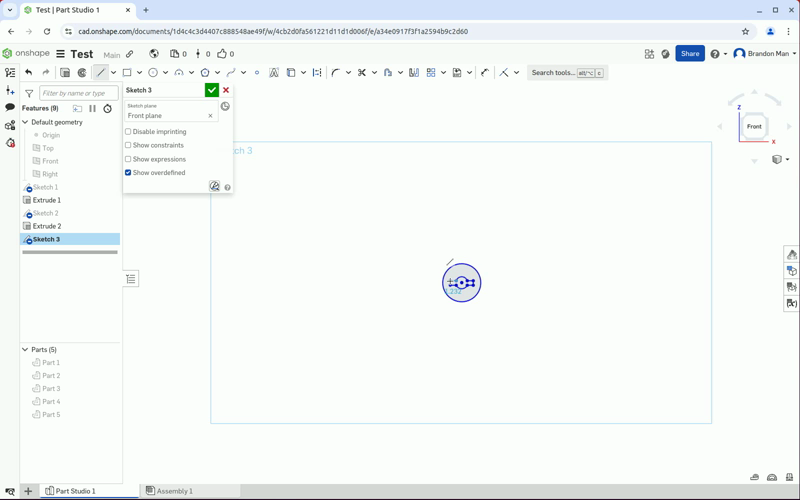
scroll(6)
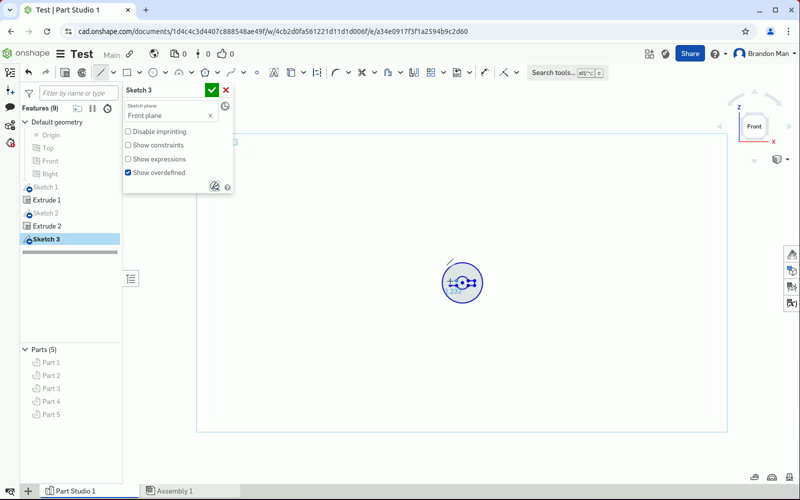
scroll(6)
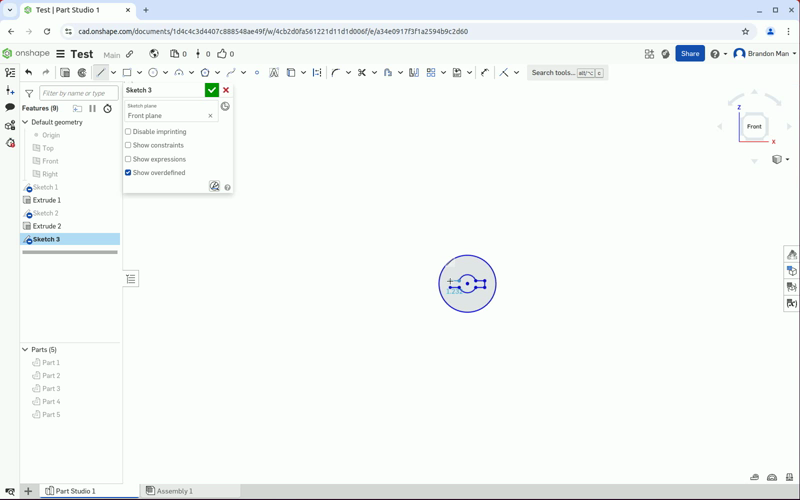
scroll(6)
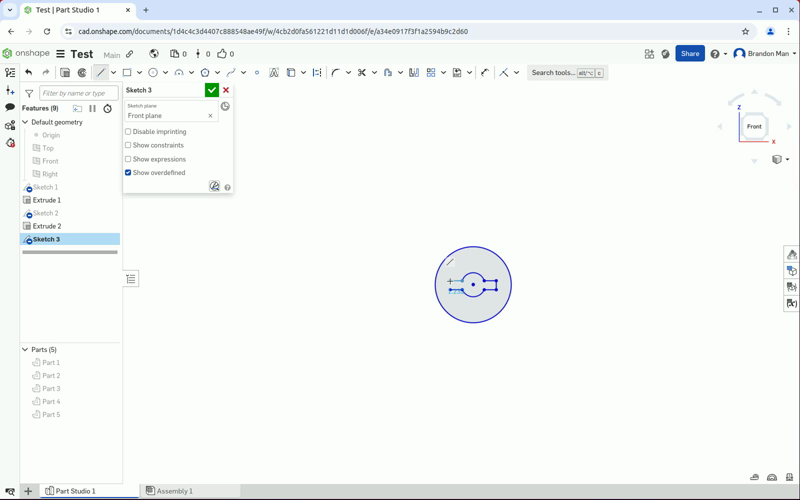
scroll(6)
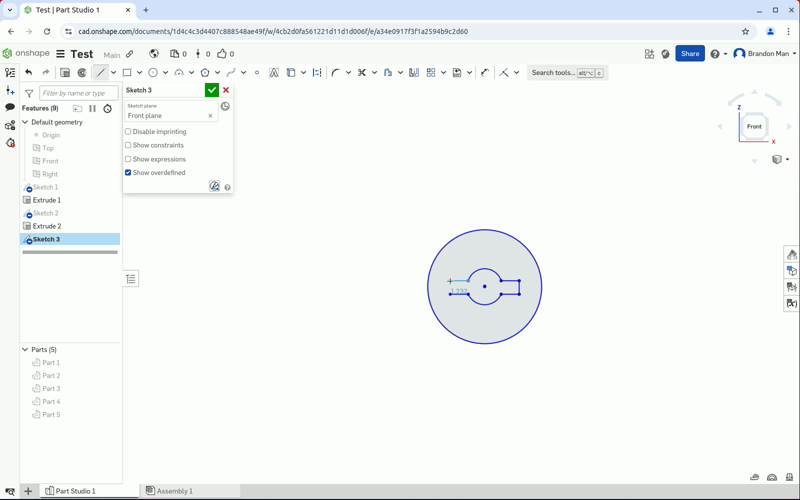
scroll(6)
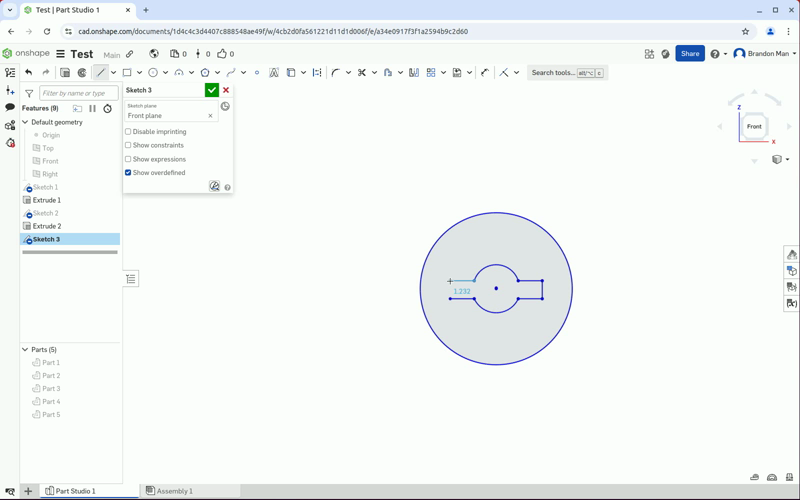
scroll(6)
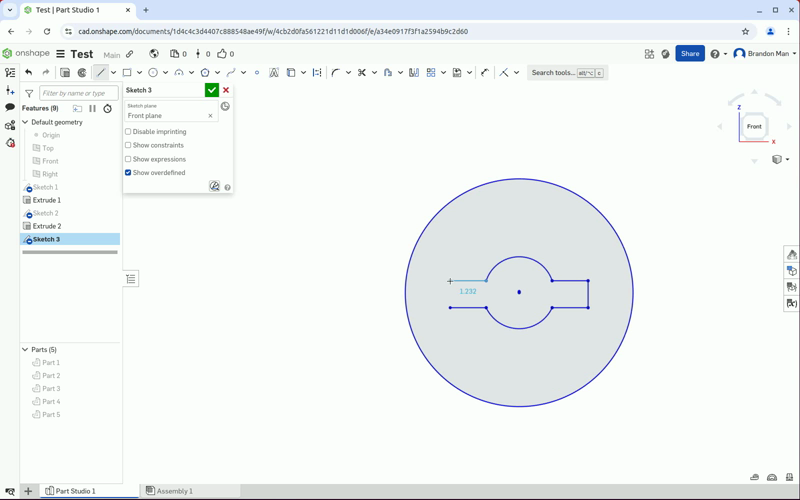
scroll(6)
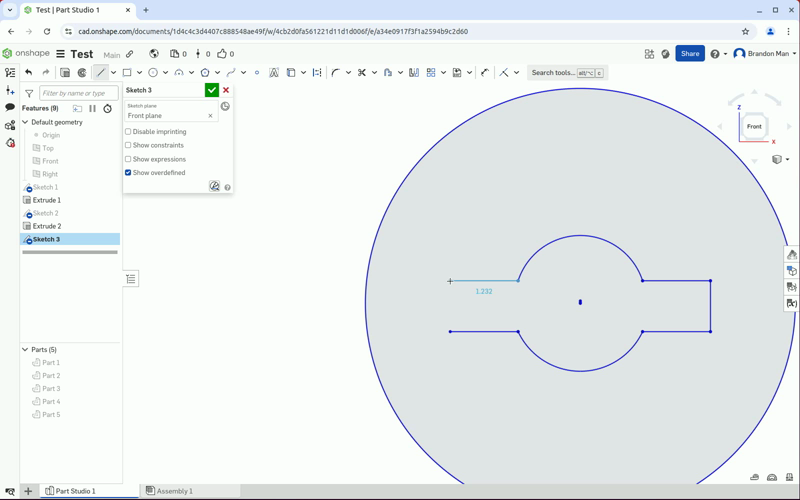
click(450, 280)
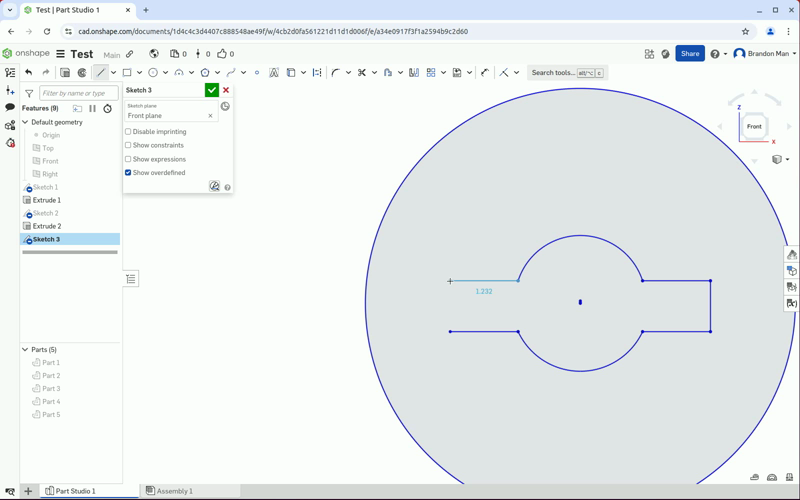
scroll(-6)
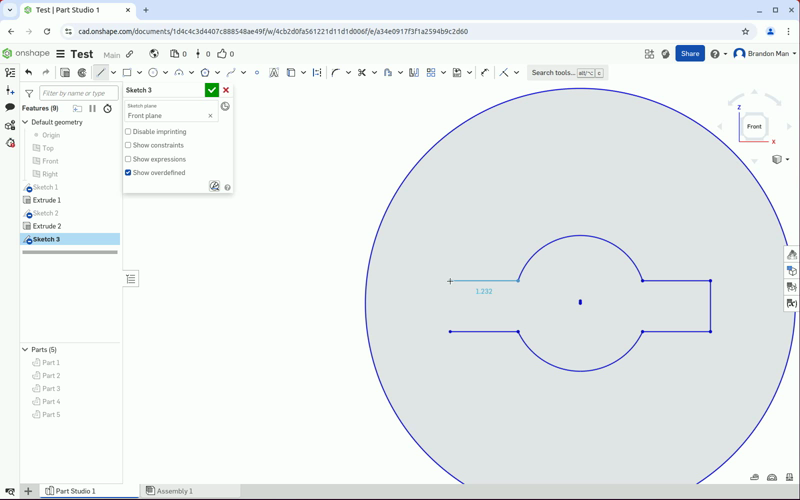
scroll(-6)
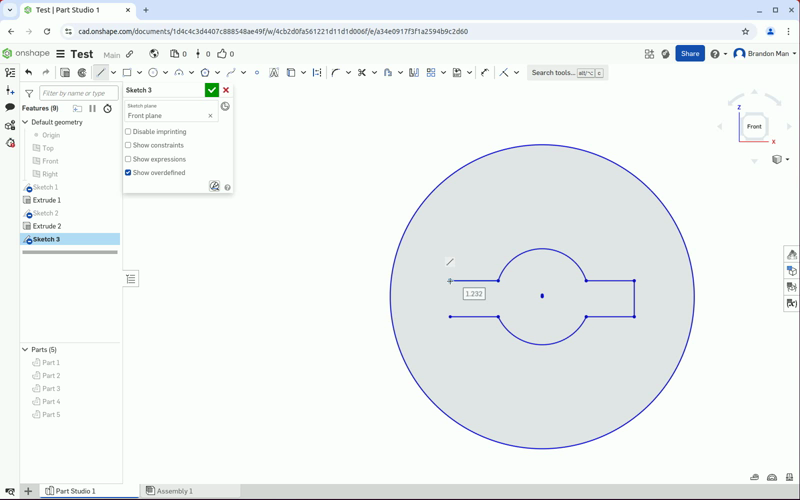
scroll(-6)
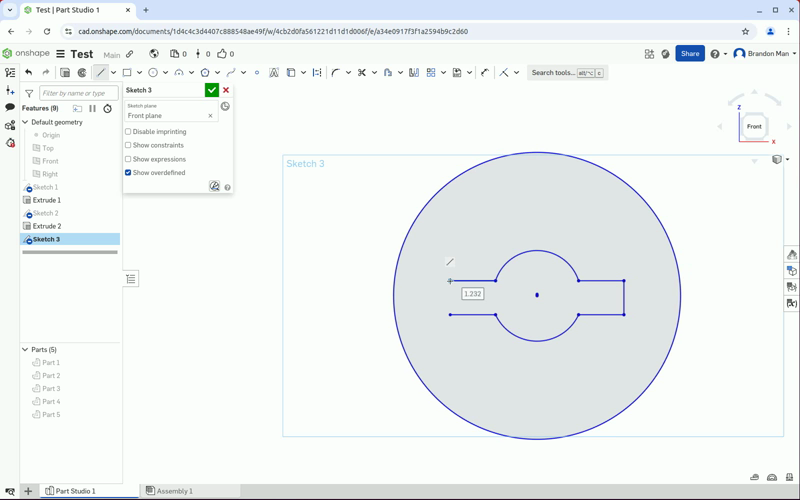
scroll(-6)
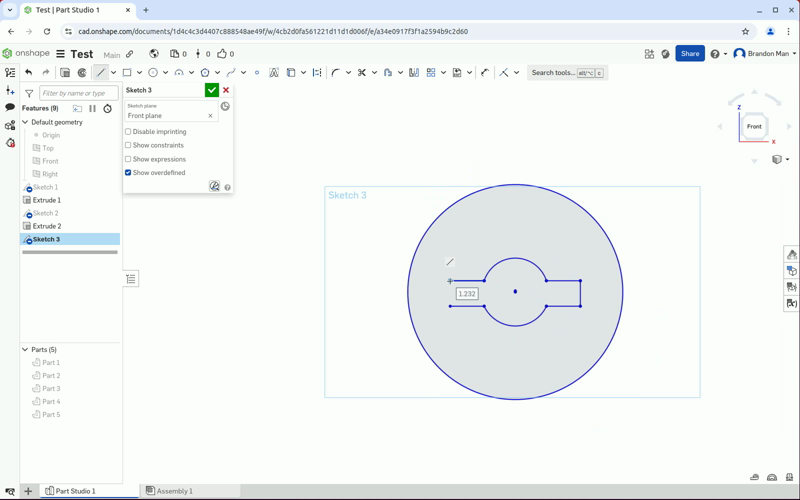
scroll(-6)
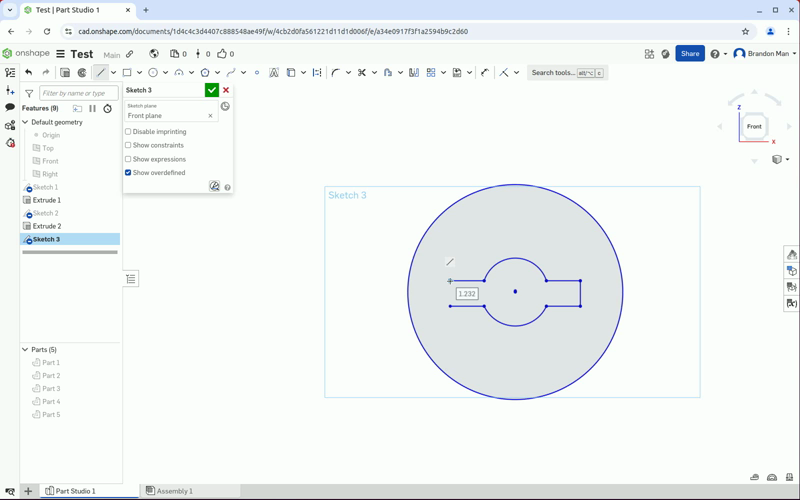
scroll(-6)
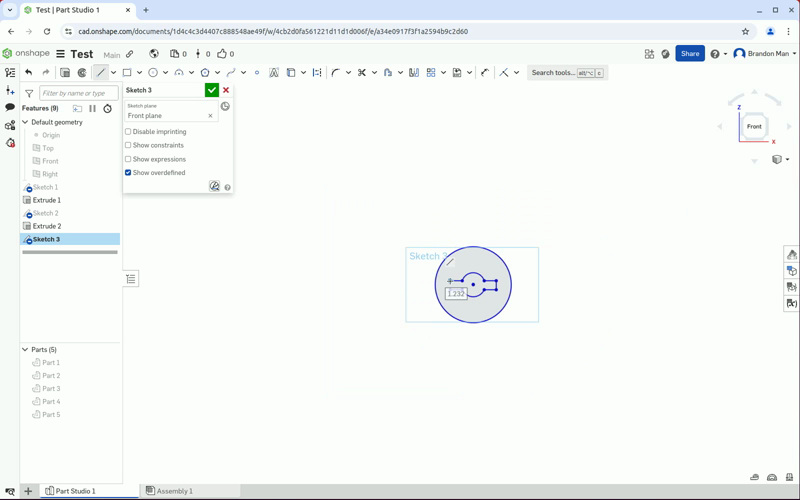
scroll(-6)
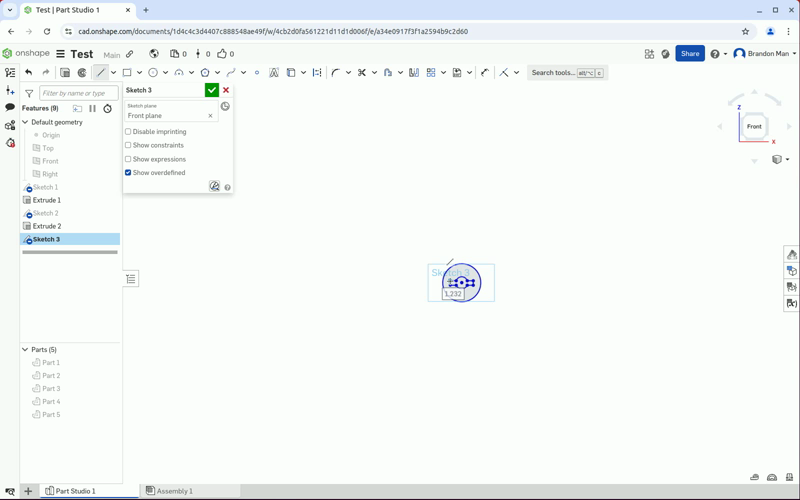
key_up(shift)
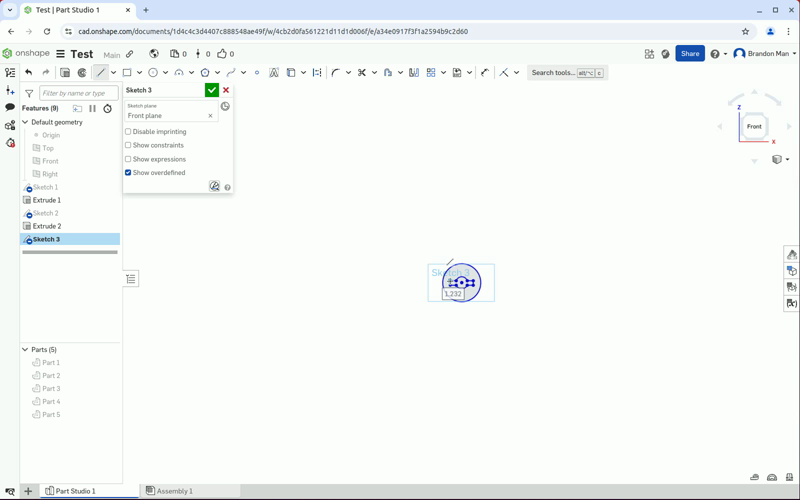
mouse_move(480, 280)
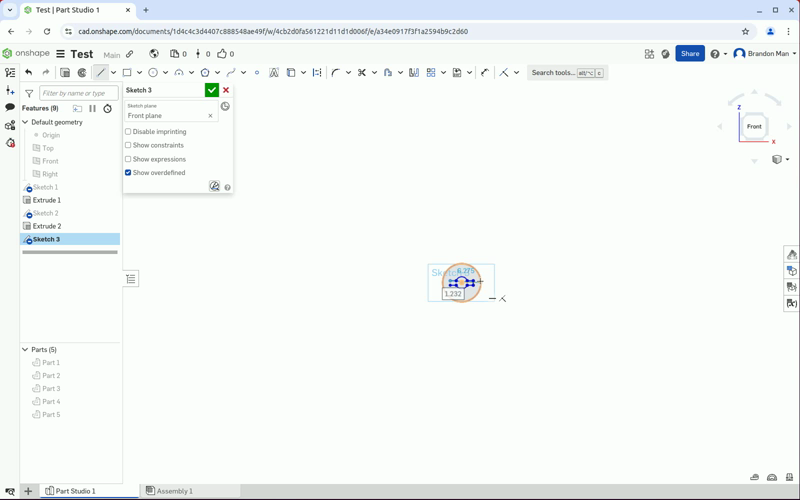
key_down(shift)
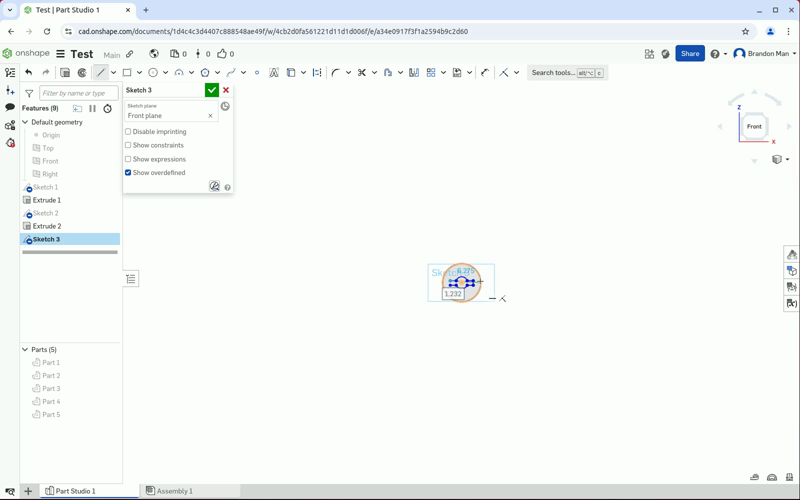
mouse_move(450, 285)
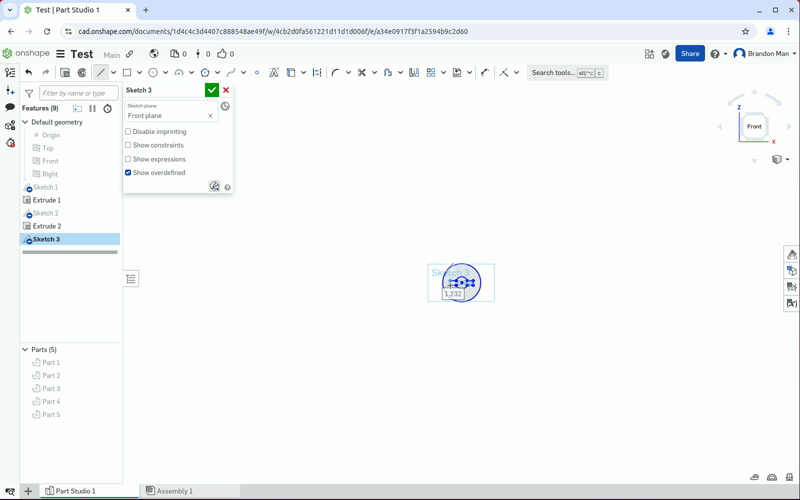
scroll(6)
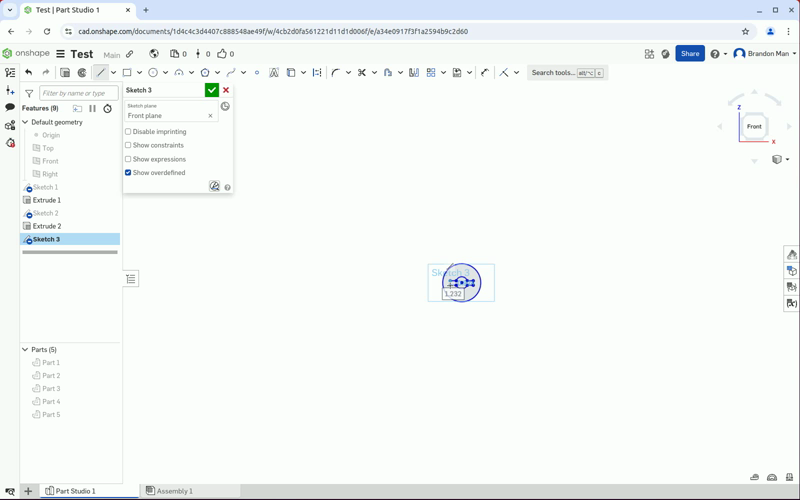
scroll(6)
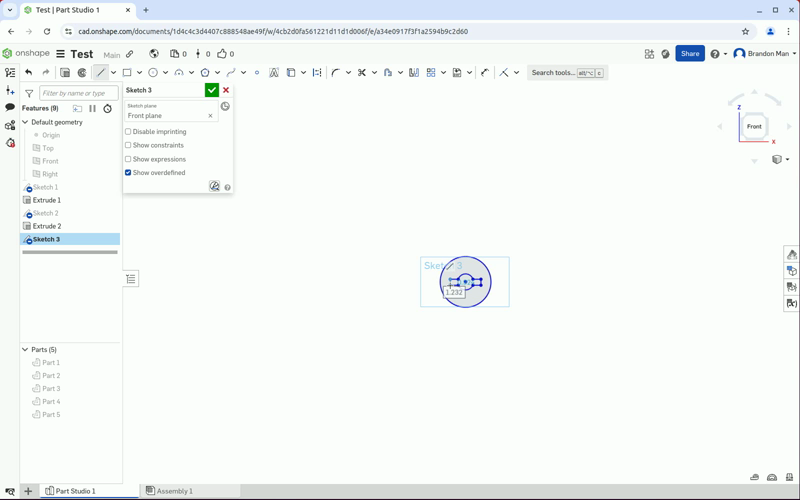
scroll(6)
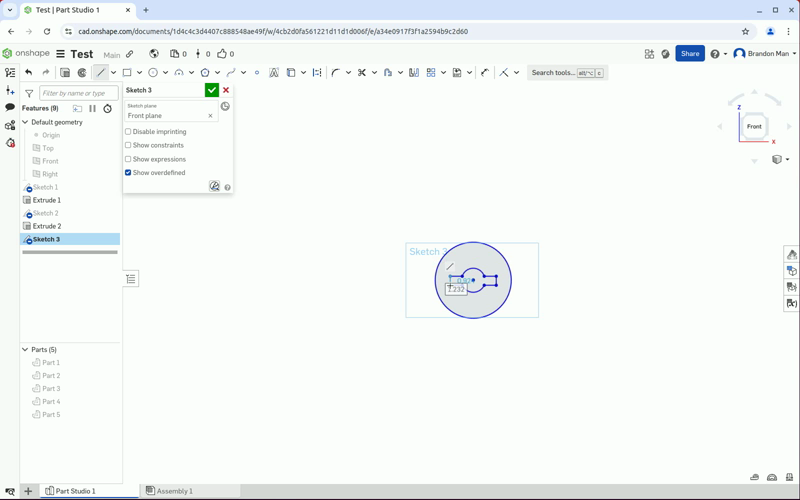
scroll(6)
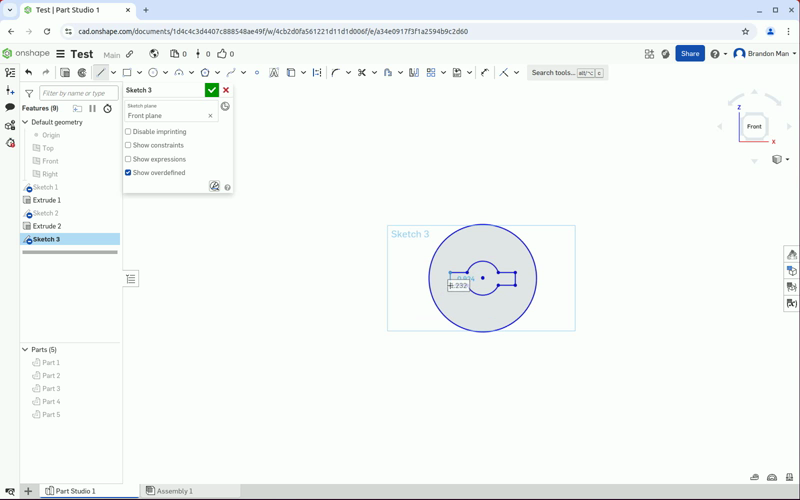
scroll(6)
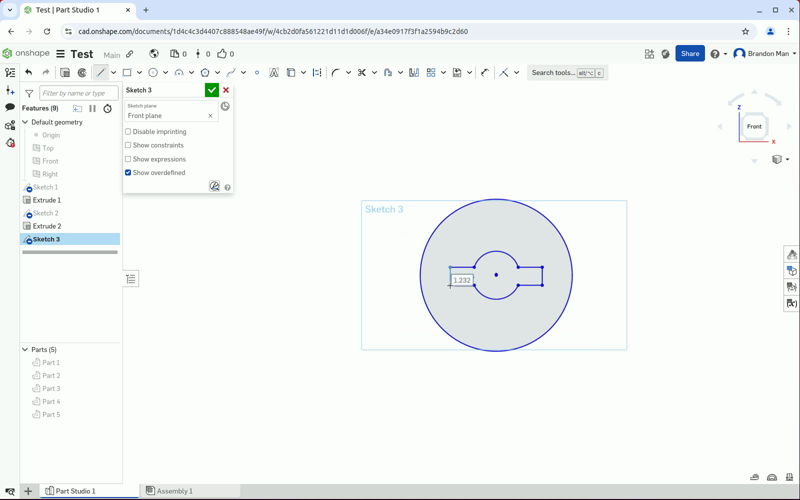
scroll(6)
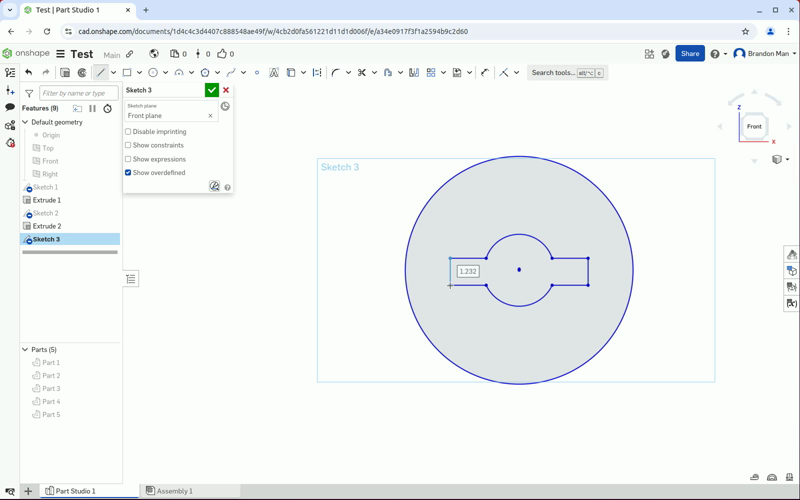
scroll(6)
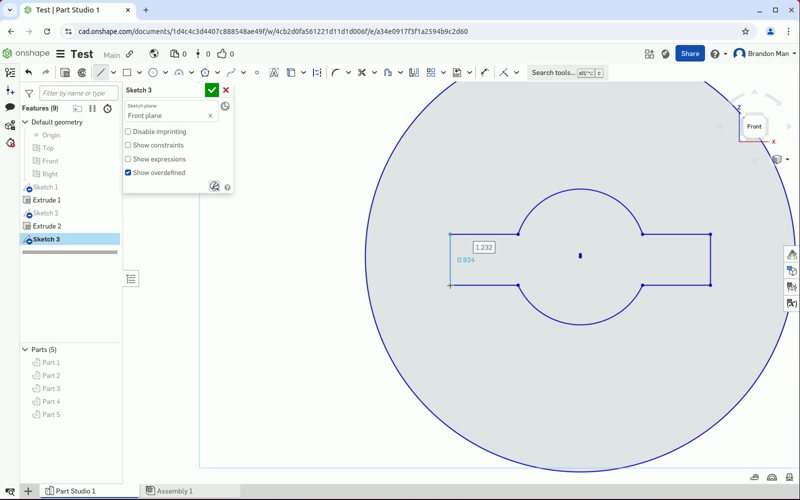
key_up(shift)
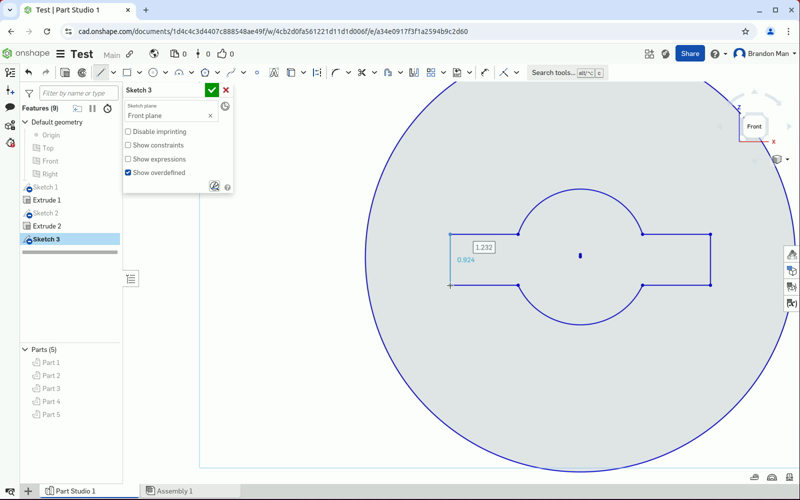
click(450, 285)
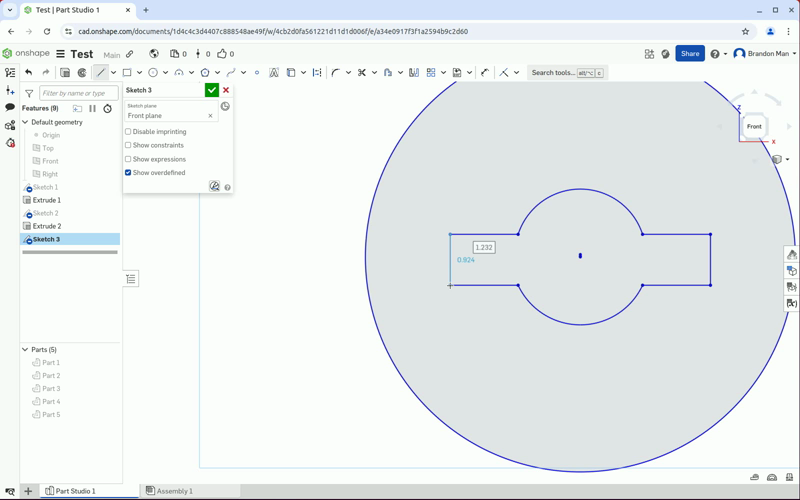
scroll(-6)
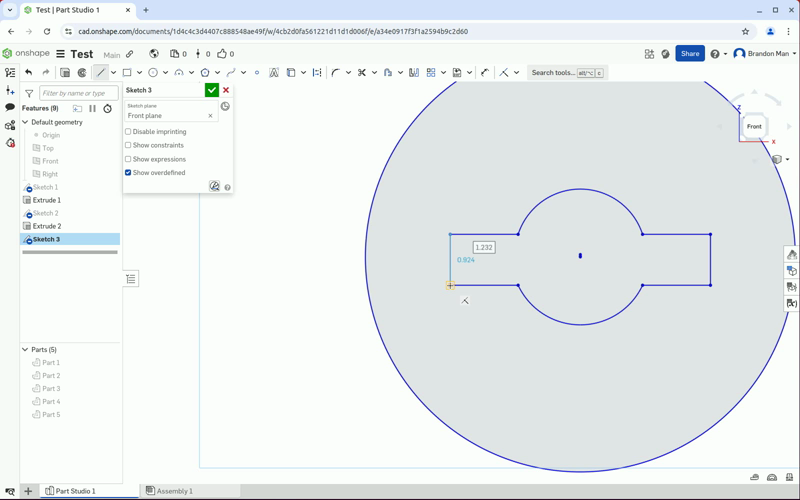
scroll(-6)
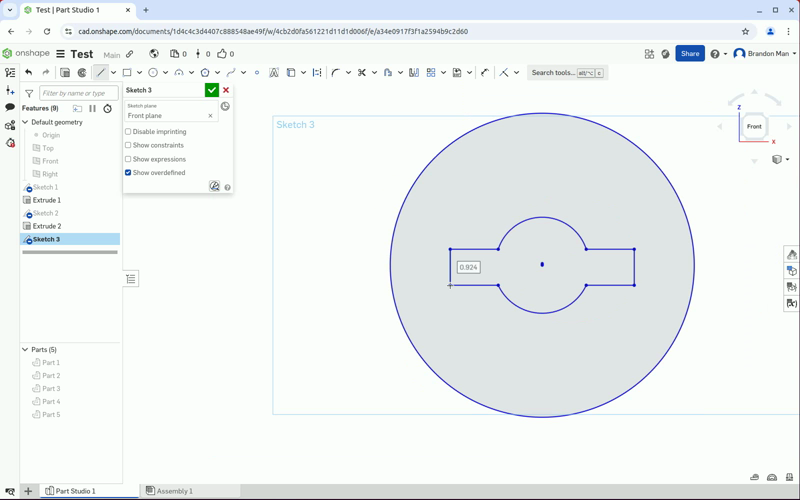
scroll(-6)
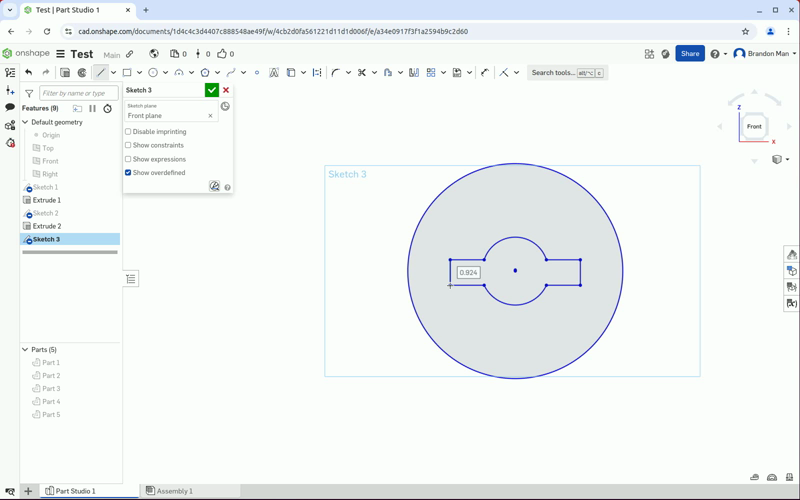
scroll(-6)
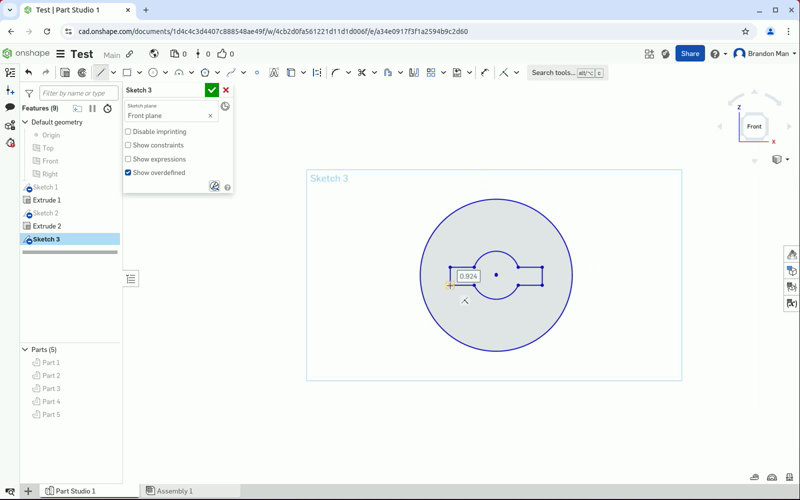
scroll(-6)
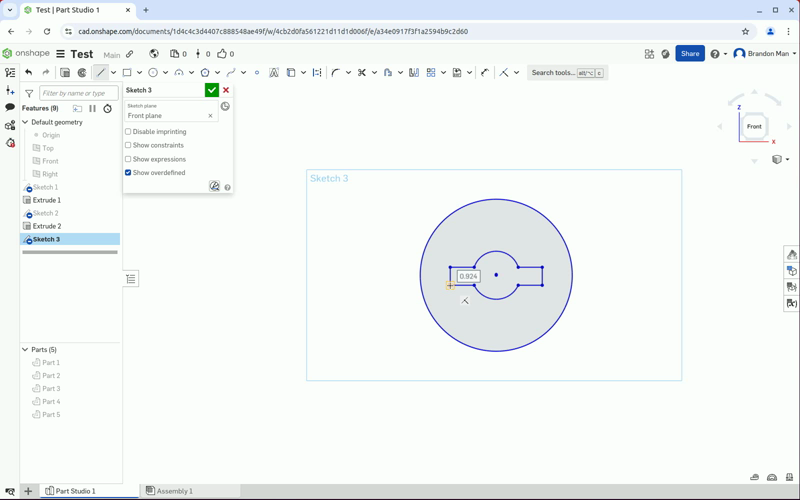
scroll(-6)
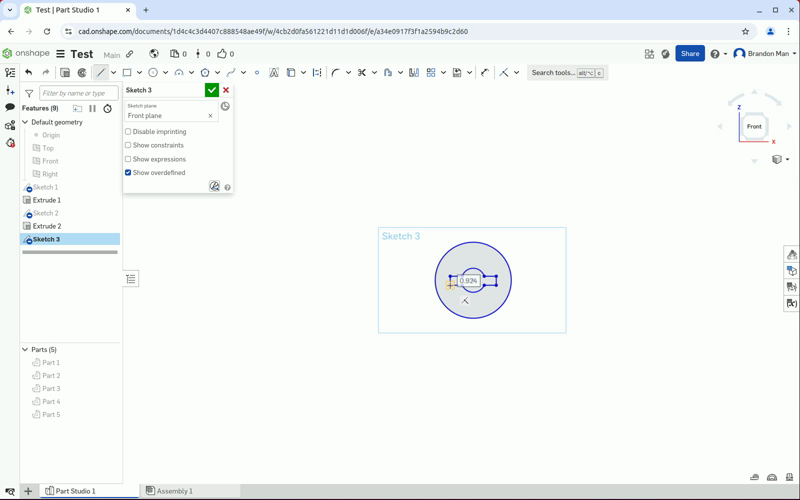
scroll(-6)
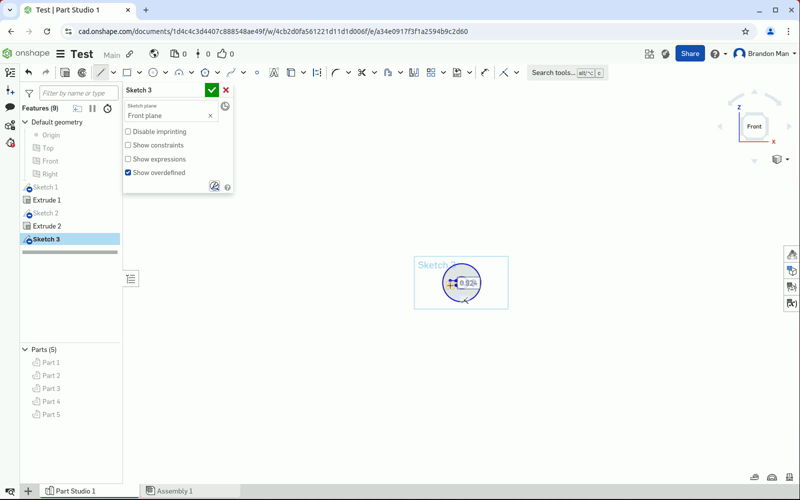
key(esc)
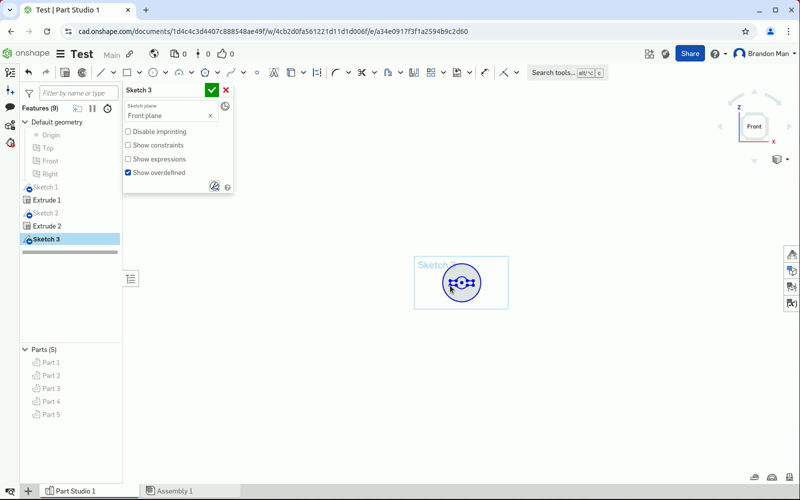
mouse_move(475, 284)
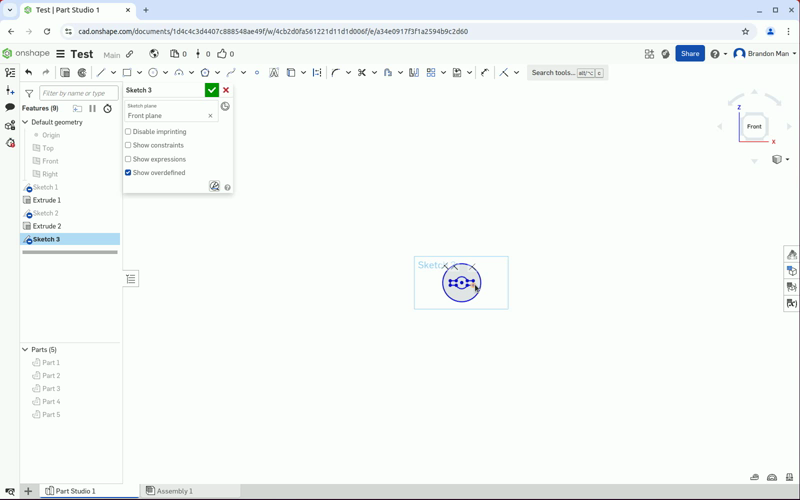
scroll(6)
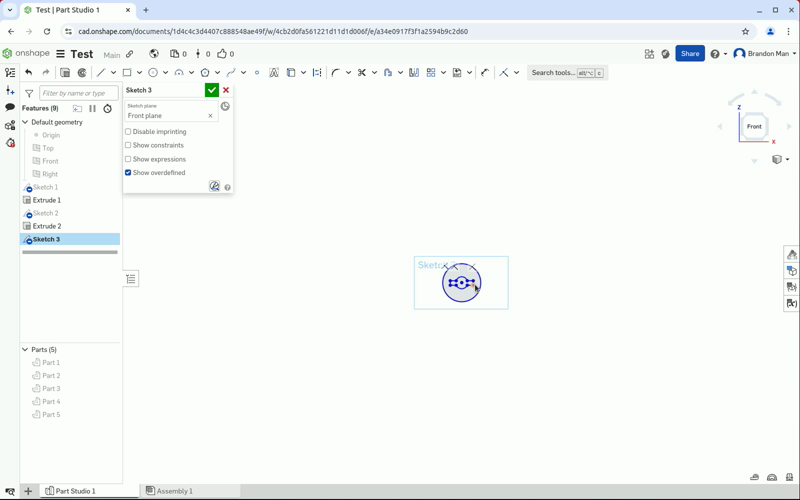
scroll(6)
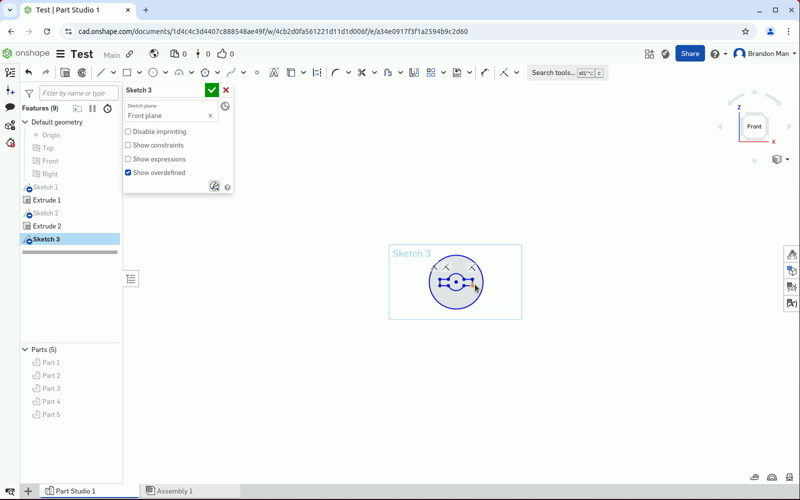
scroll(6)
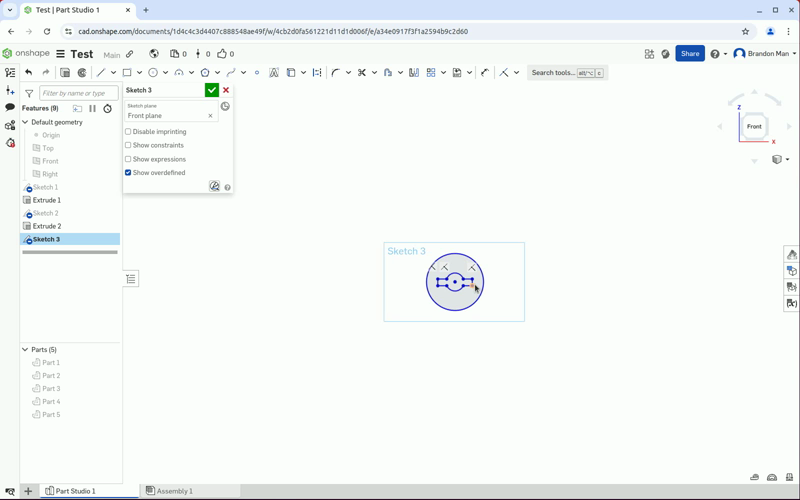
scroll(6)
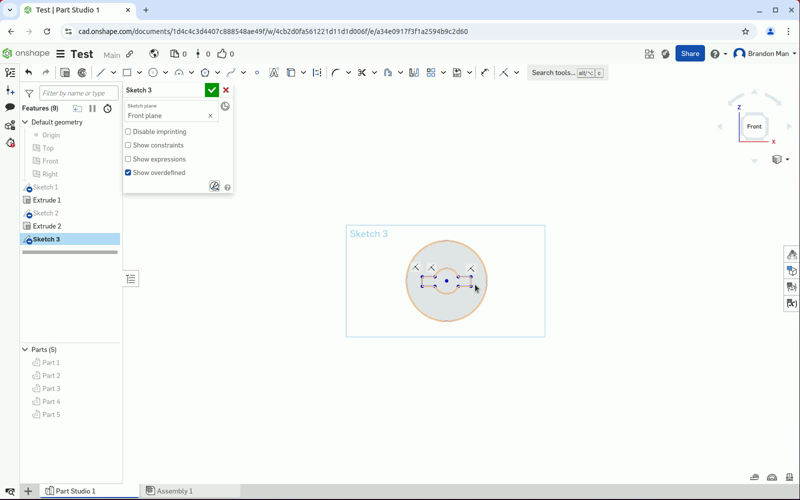
scroll(6)
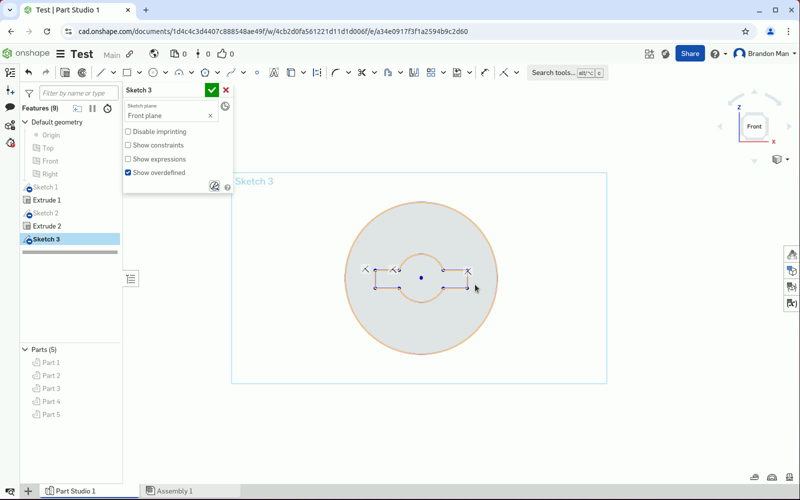
scroll(6)
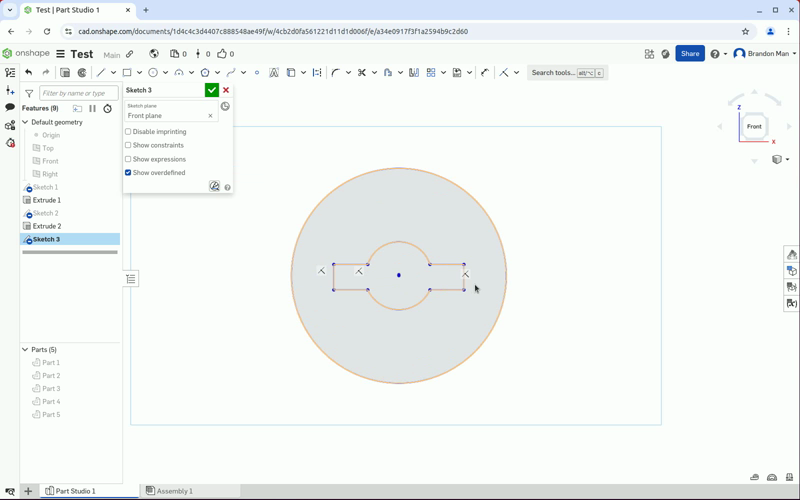
scroll(6)
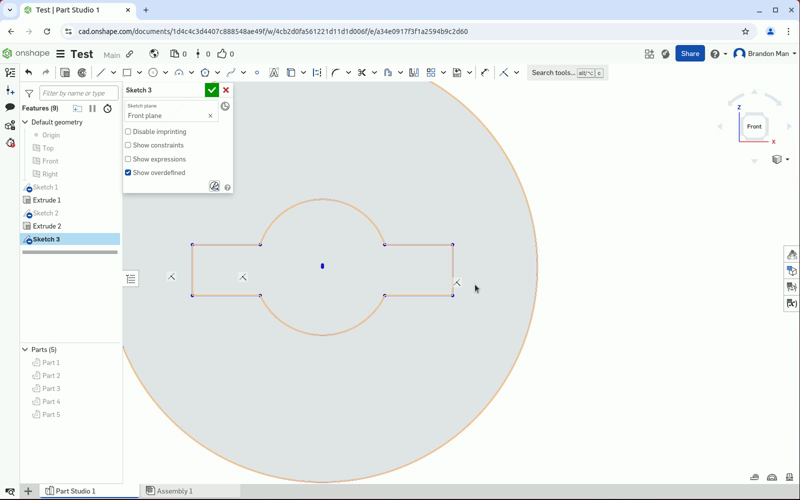
click(475, 284)
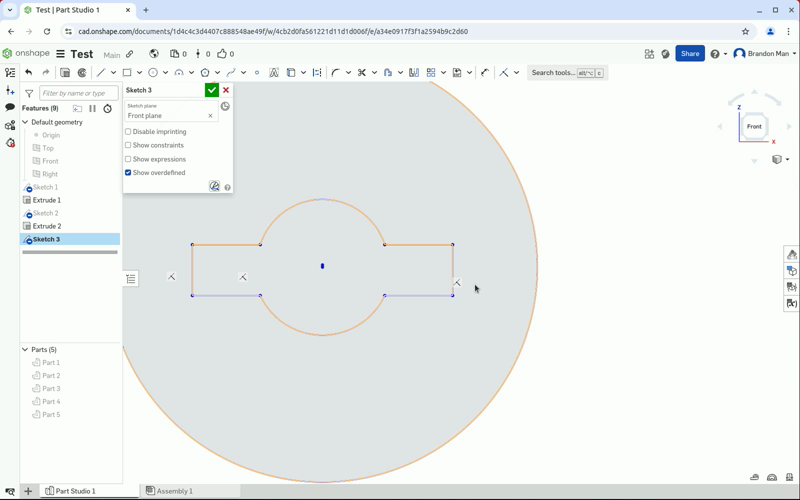
scroll(-6)
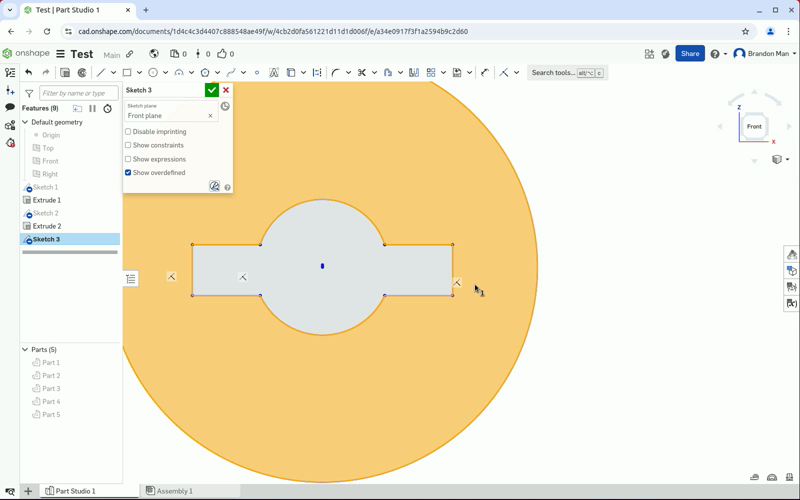
scroll(-6)
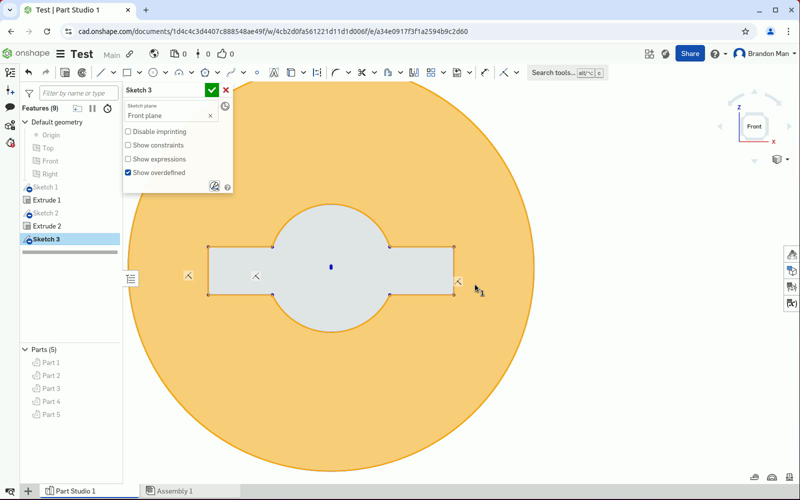
scroll(-6)
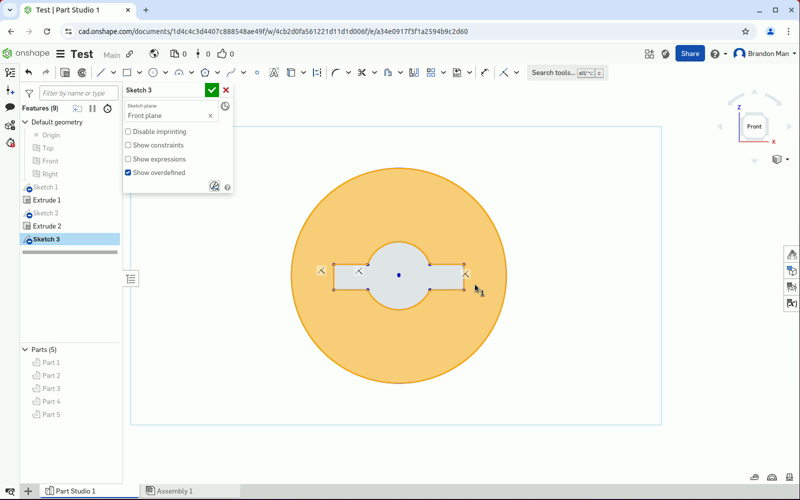
scroll(-6)
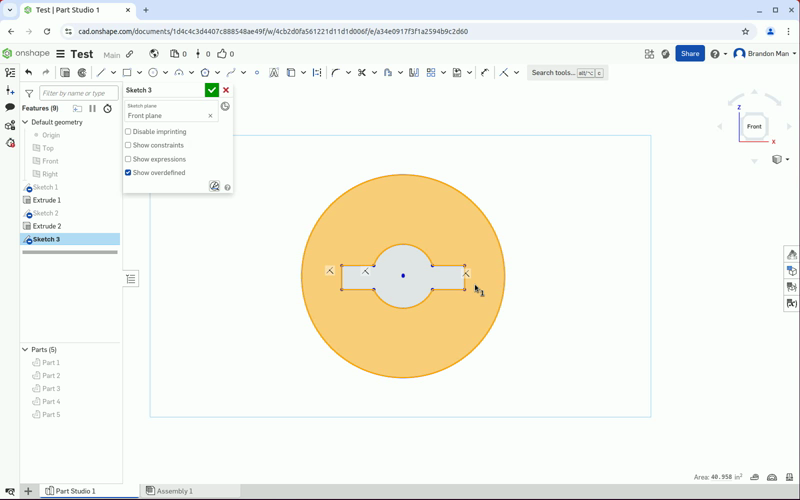
scroll(-6)
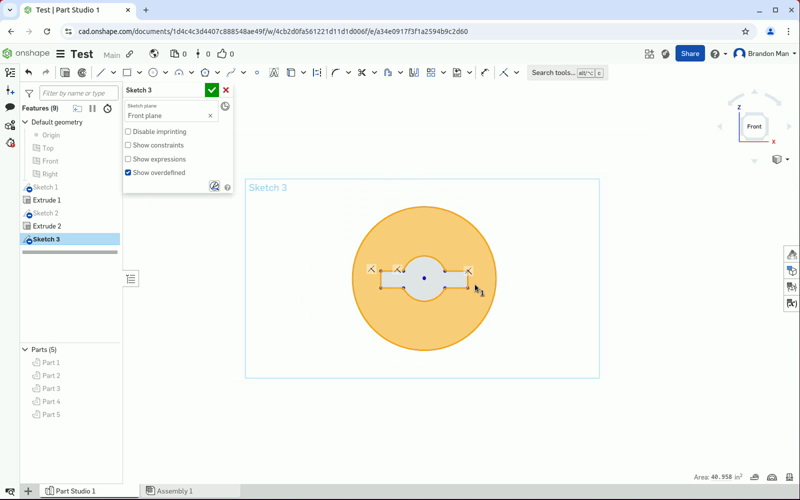
scroll(-6)
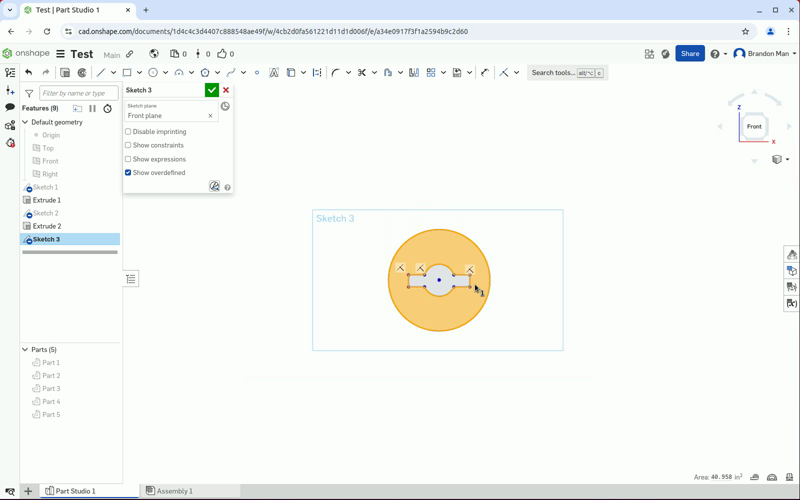
scroll(-6)
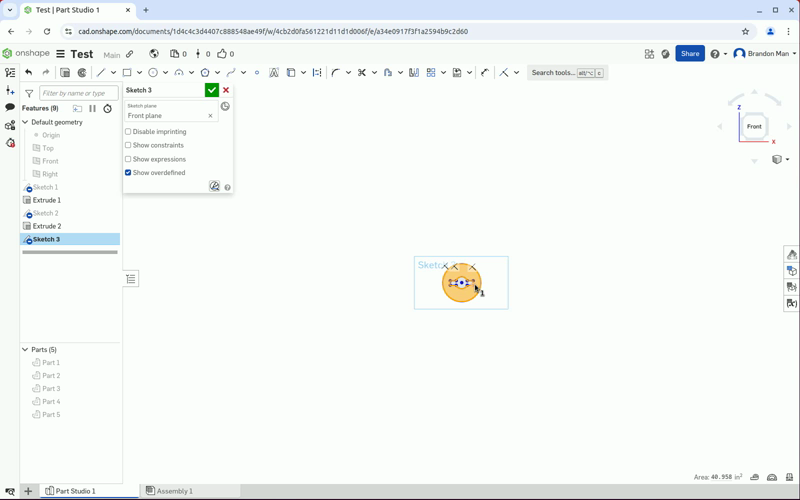
mouse_move(73, 352)
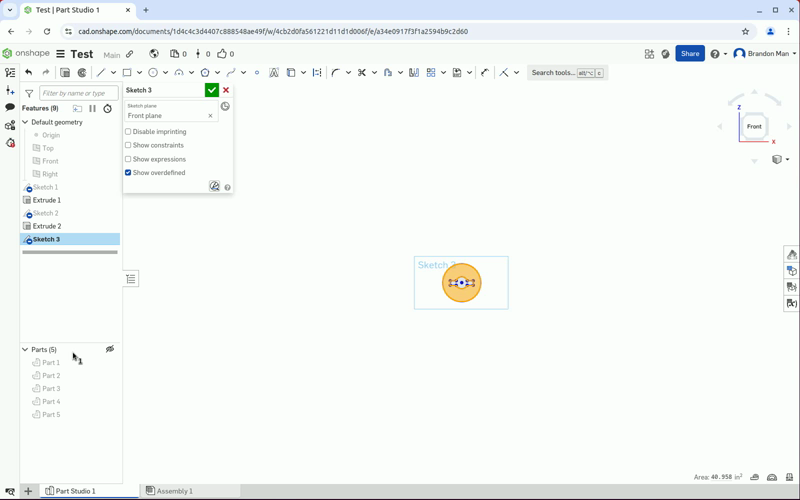
key(shift+y)
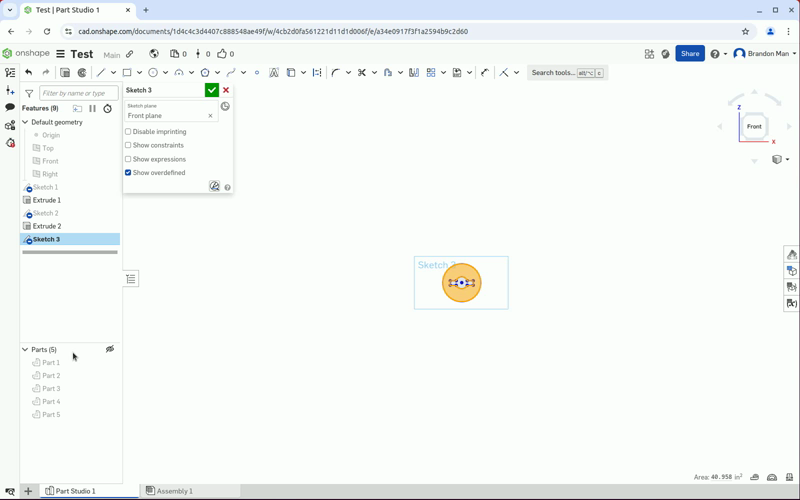
key(shift+e)
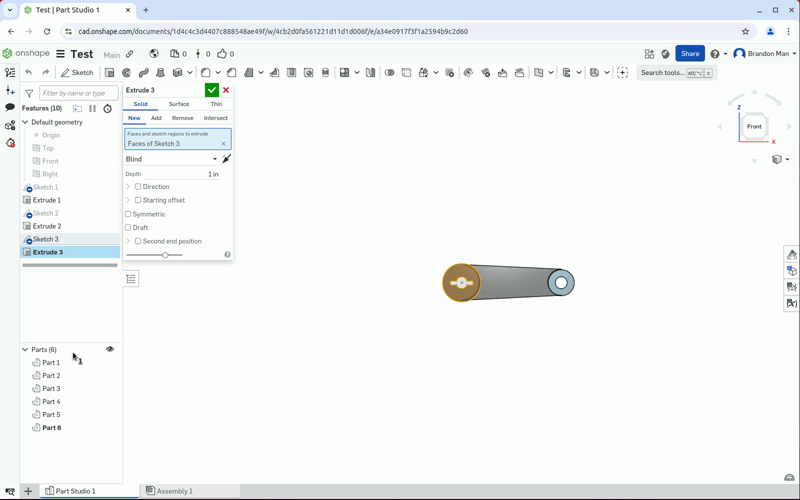
mouse_move(143, 106)
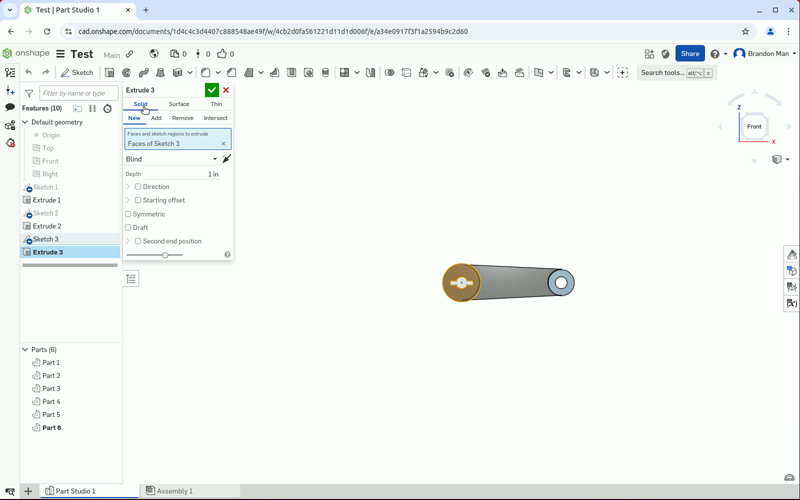
click(143, 106)
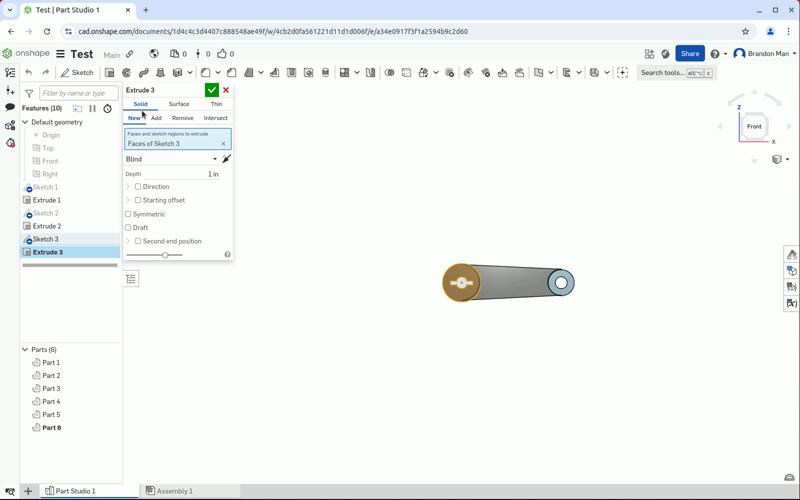
mouse_move(137, 120)
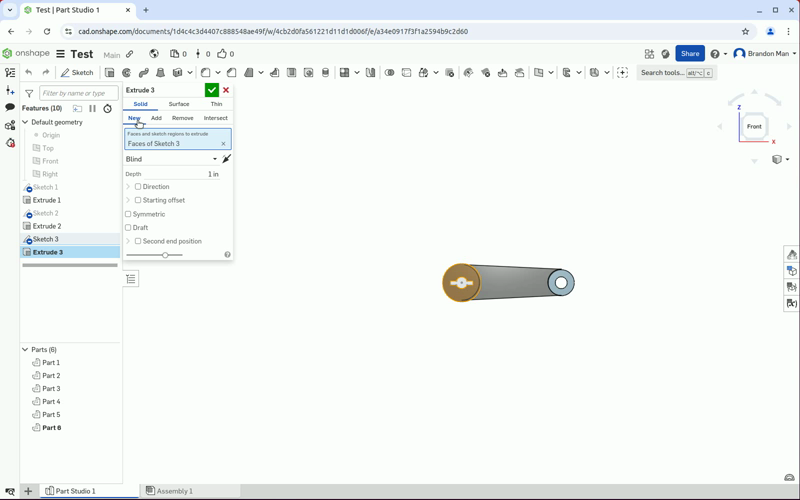
click(137, 120)
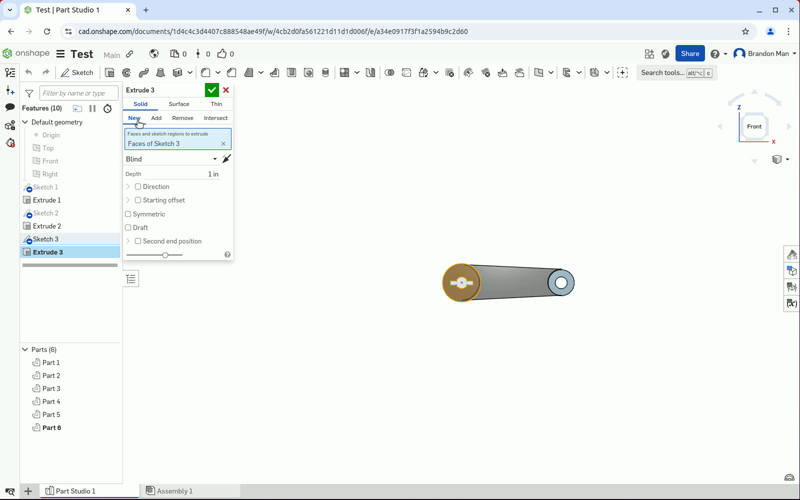
key(tab, 4)
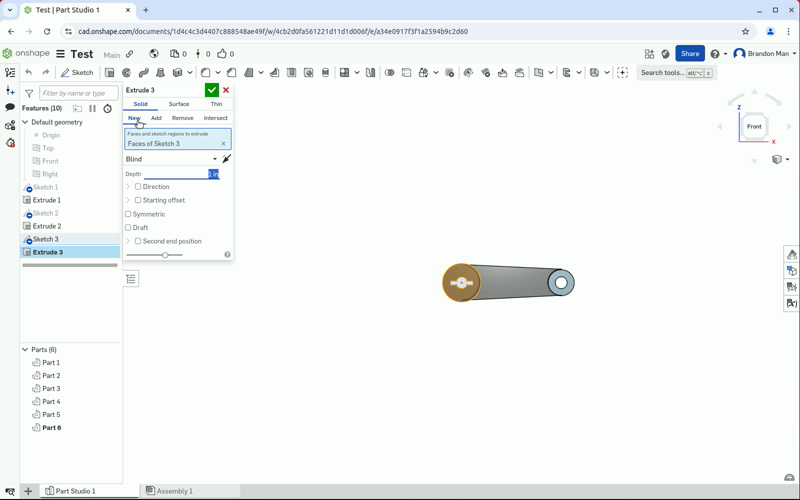
text(3.37)
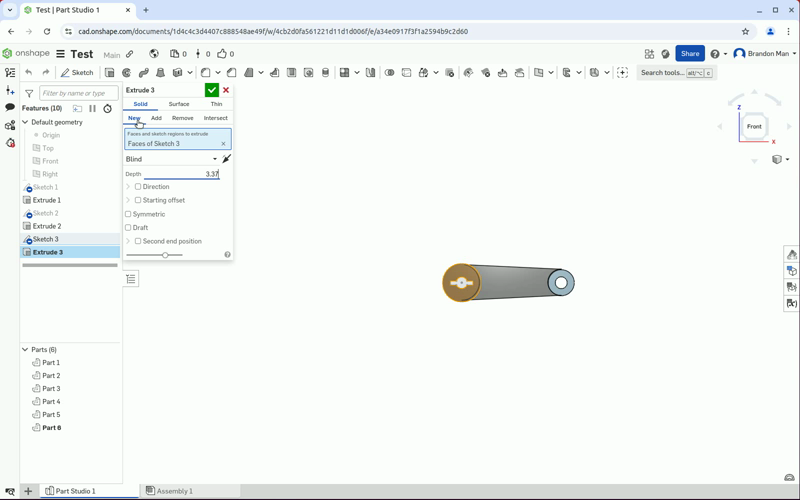
key(enter)
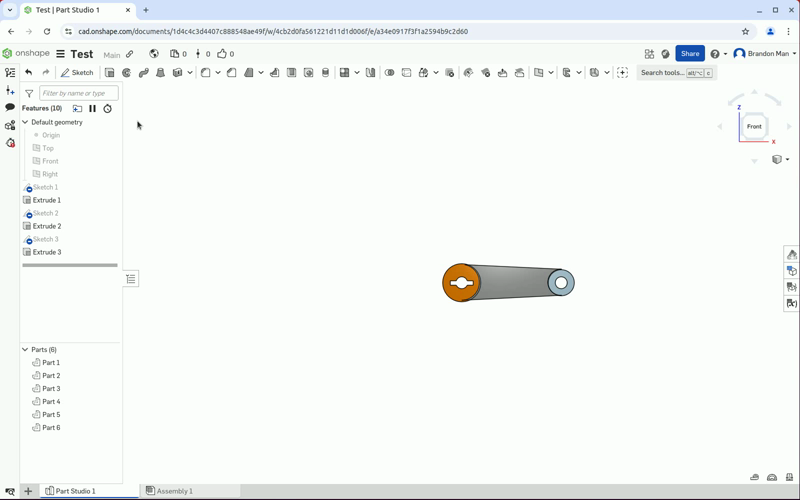
key(shift+h)
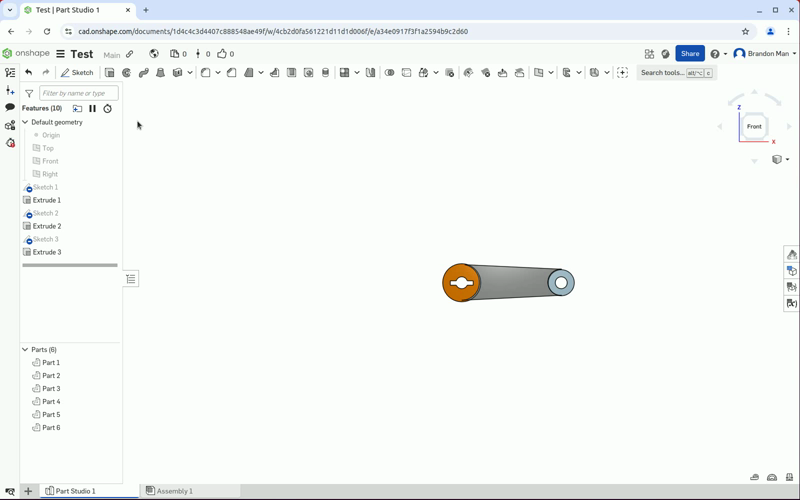
key(shift+h)
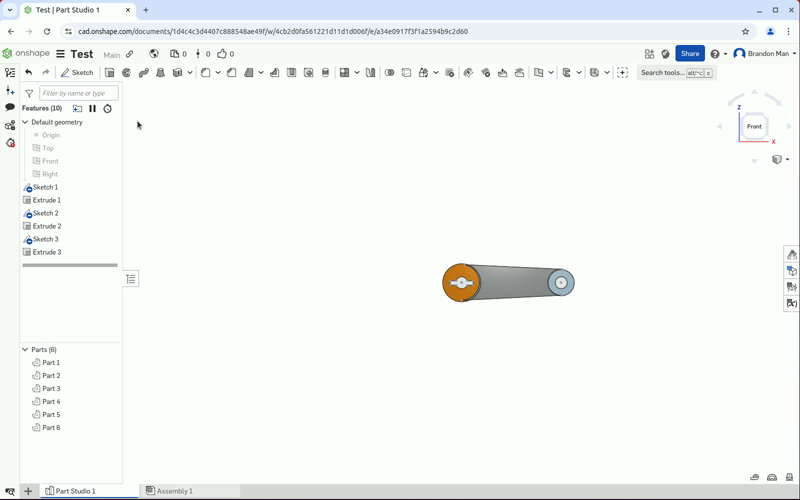
key(shift+7)
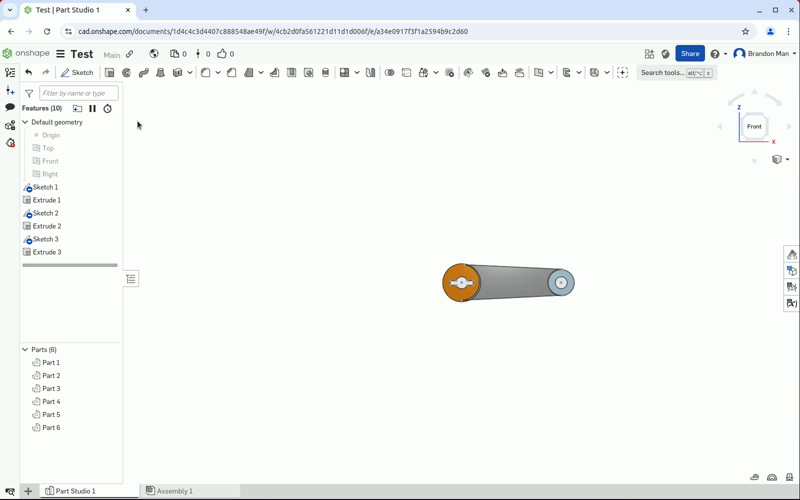
key(left, 2)
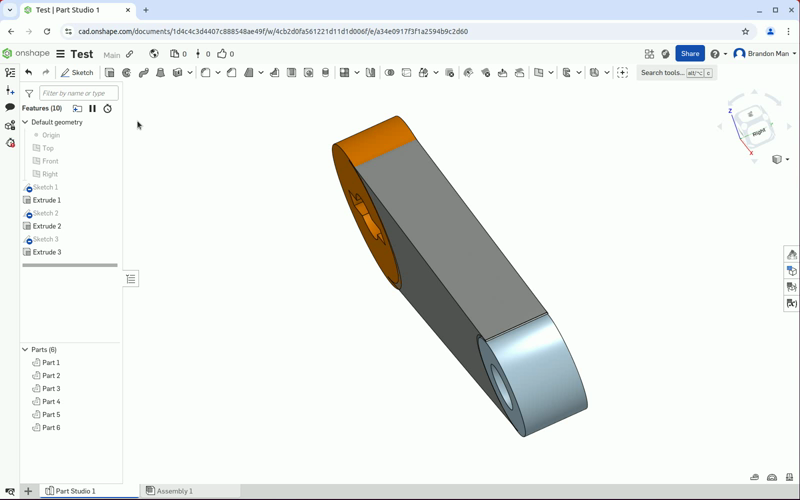
key(down, 2)
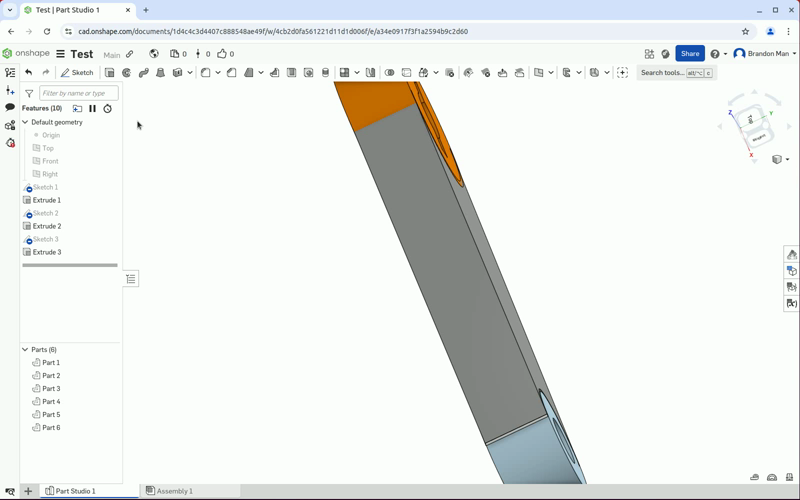
key(up, 2)
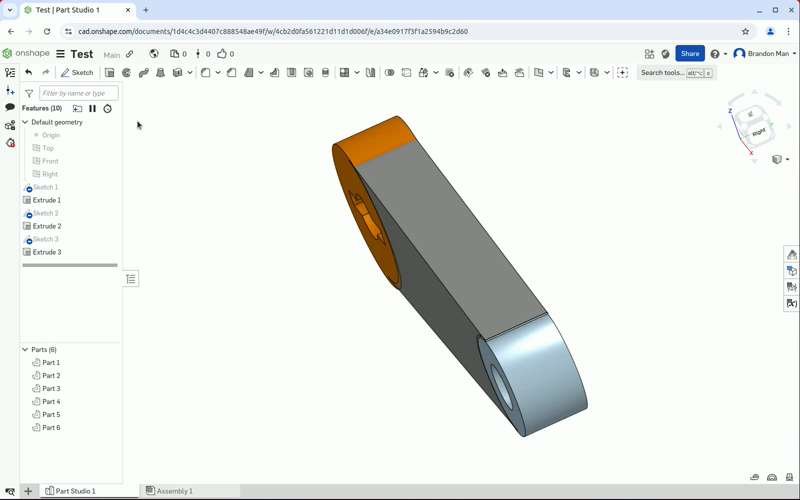
key(right, 2)
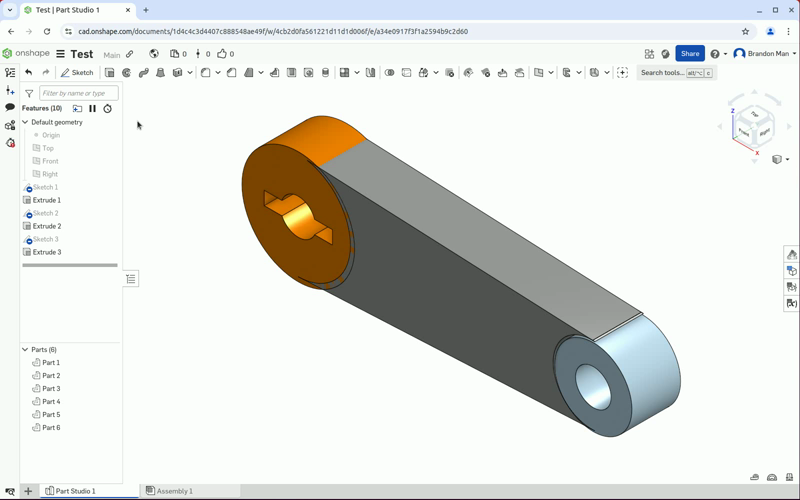
mouse_move(73, 189)
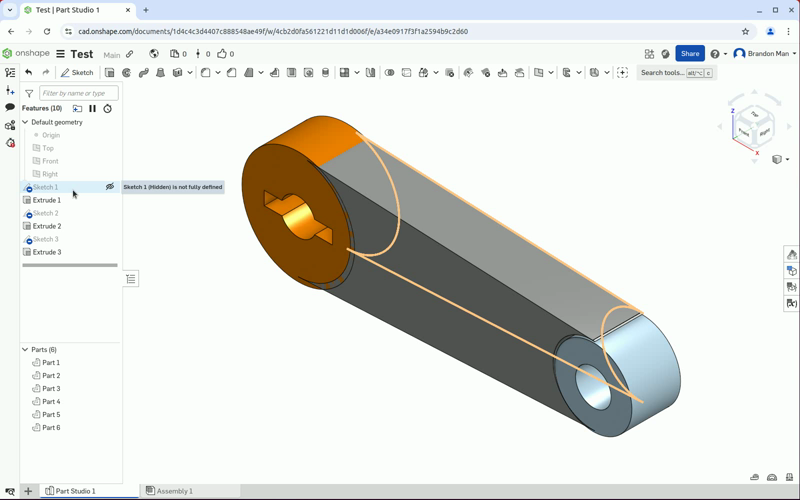
click(73, 189)